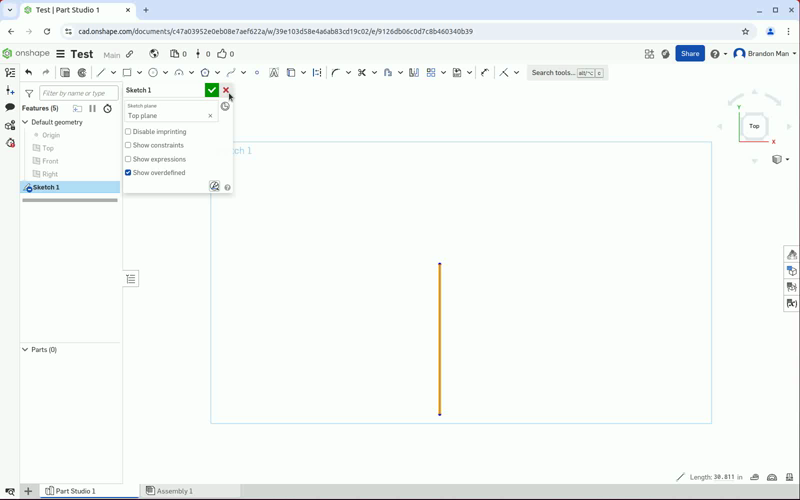
key(shift+h)
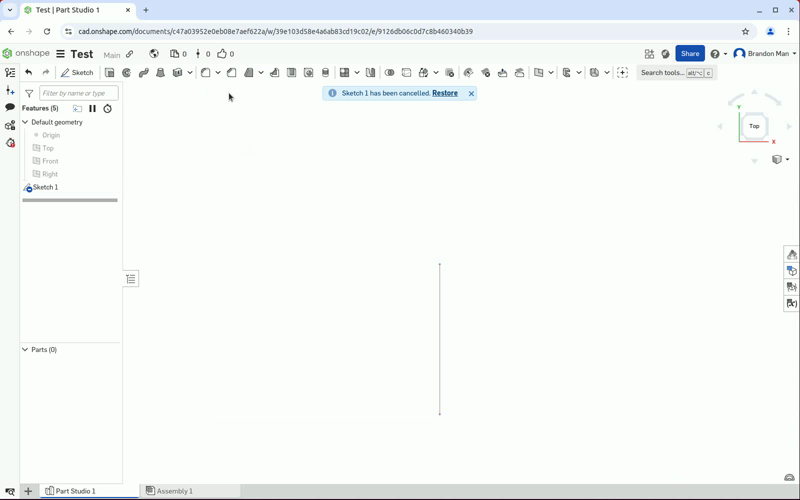
key(shift+s)
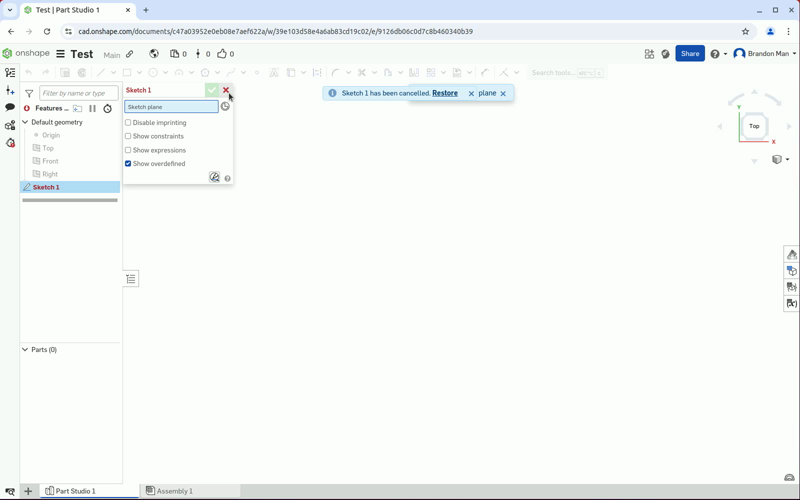
mouse_move(73, 150)
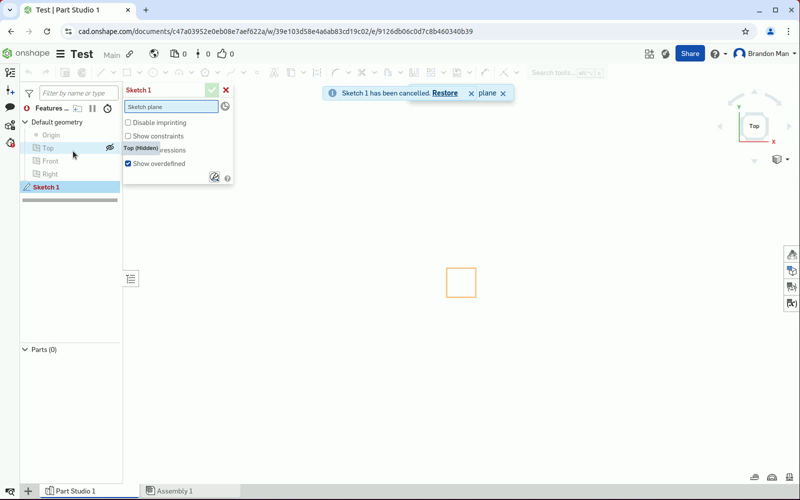
click(73, 150)
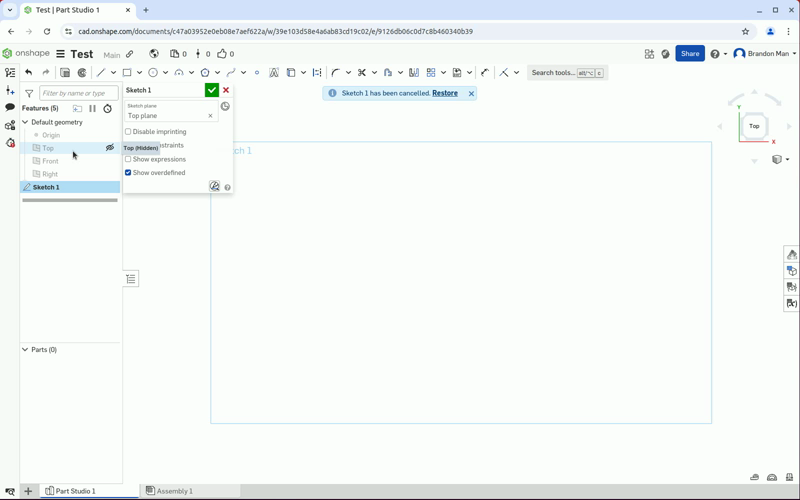
mouse_move(73, 352)
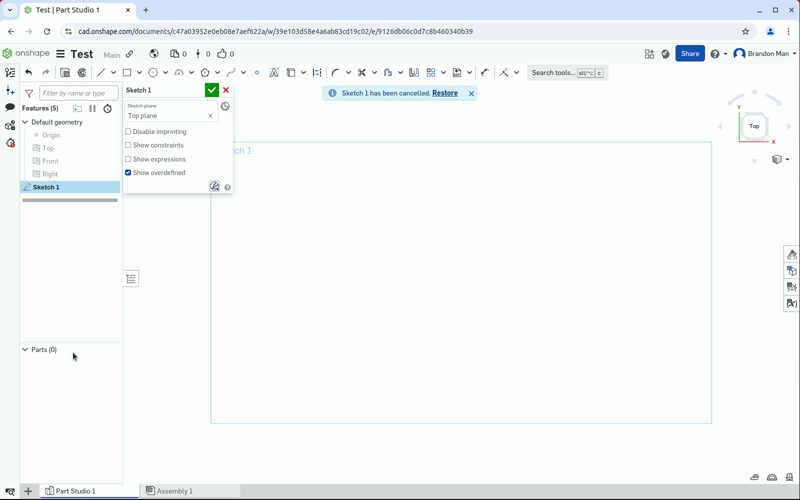
key(y)
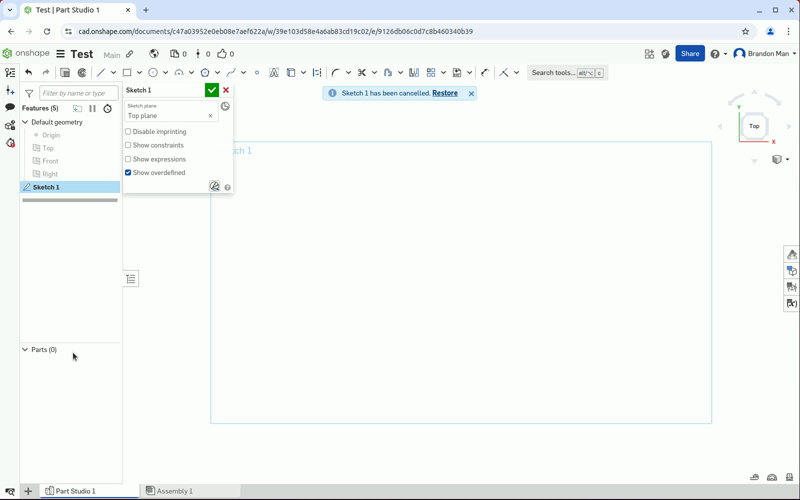
key(l)
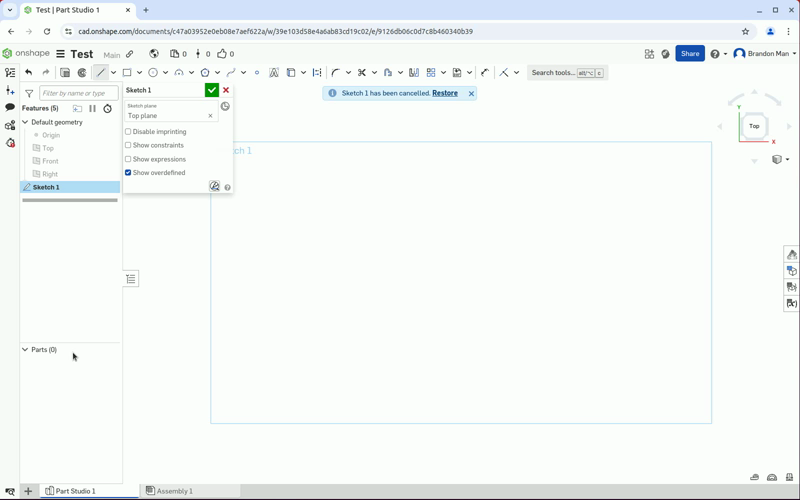
key_down(shift)
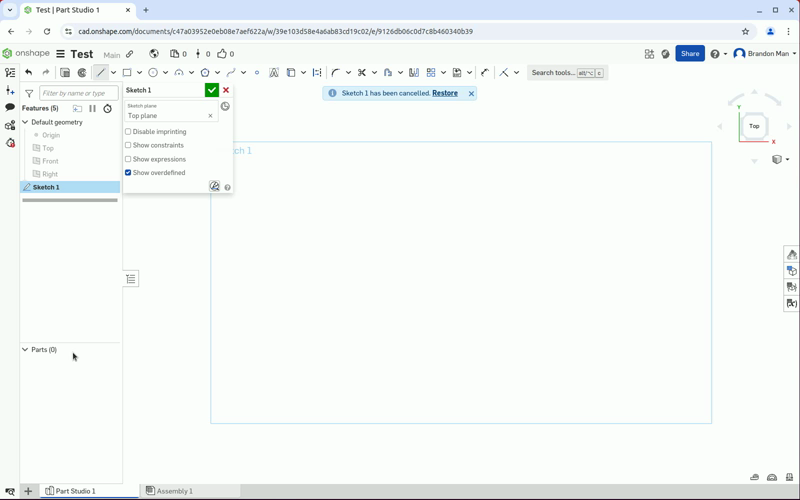
mouse_move(399, 324)
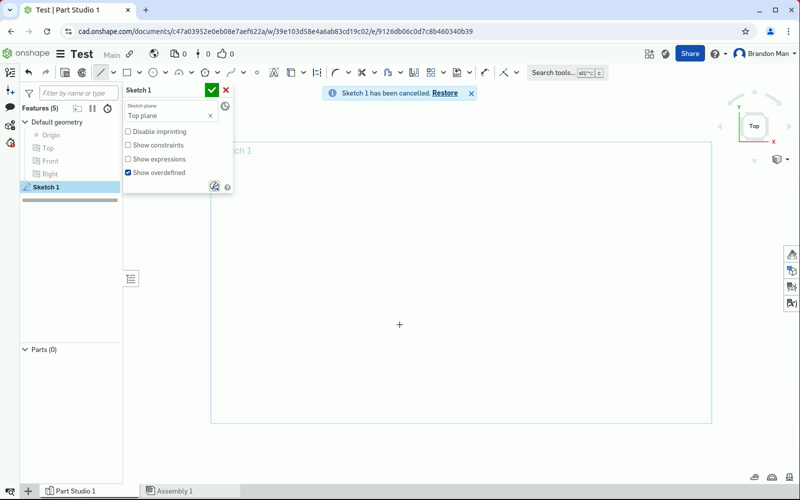
click(399, 324)
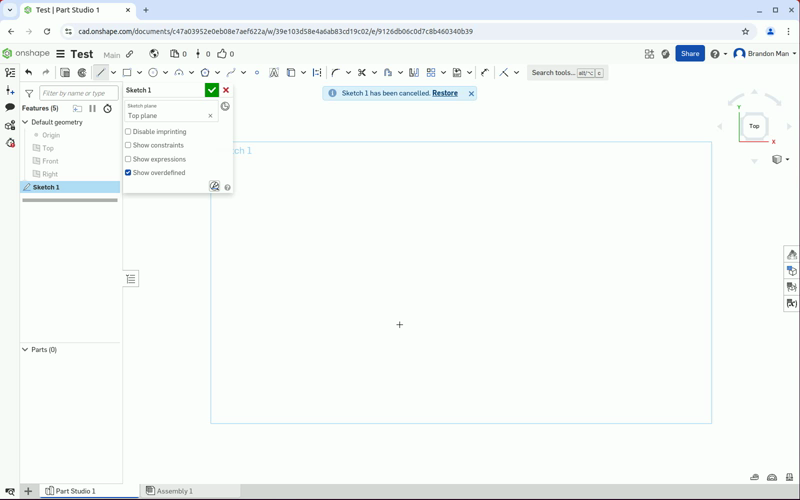
key_up(shift)
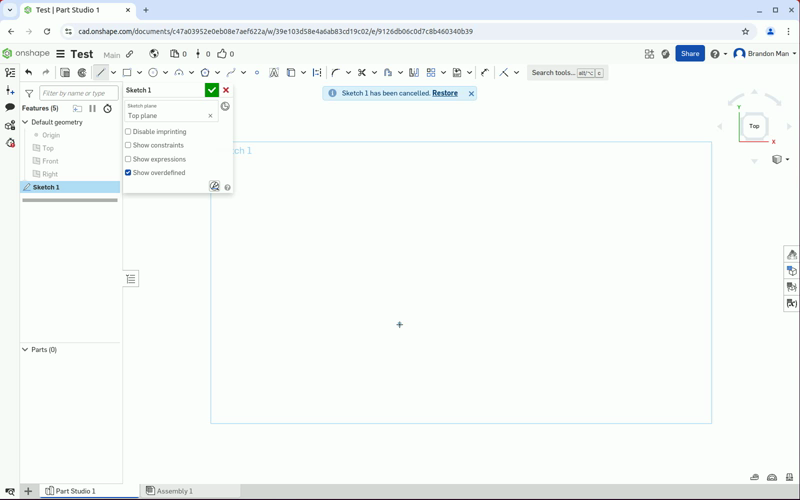
key_down(shift)
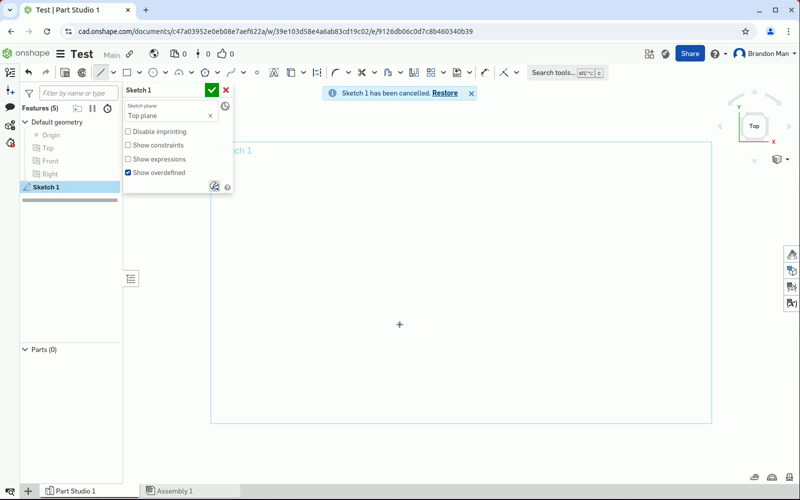
mouse_move(506, 324)
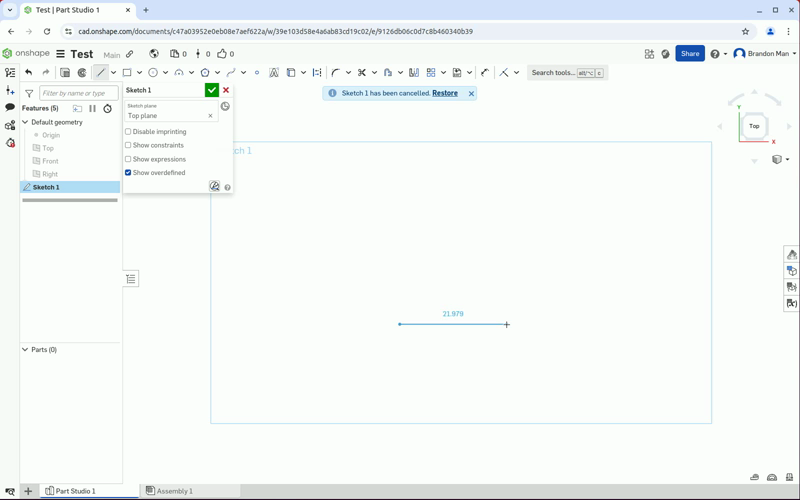
click(506, 324)
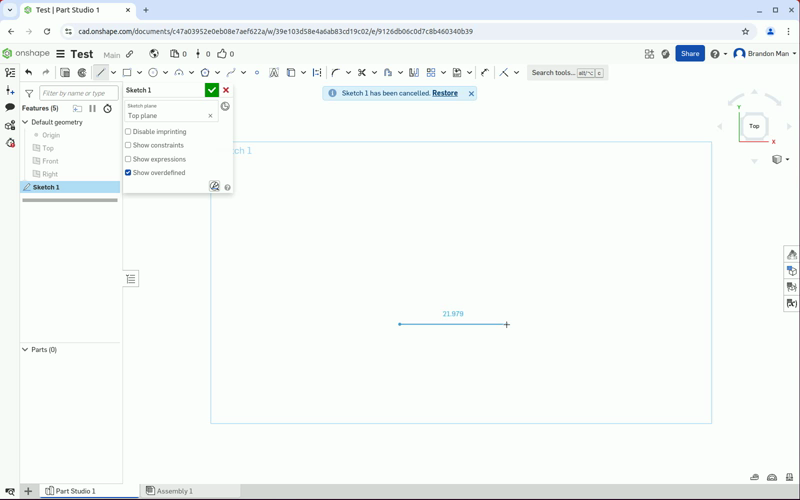
key_up(shift)
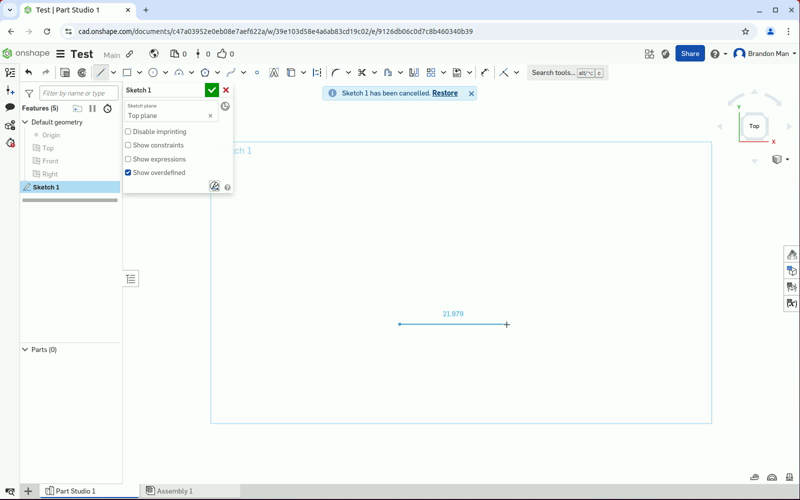
key_down(shift)
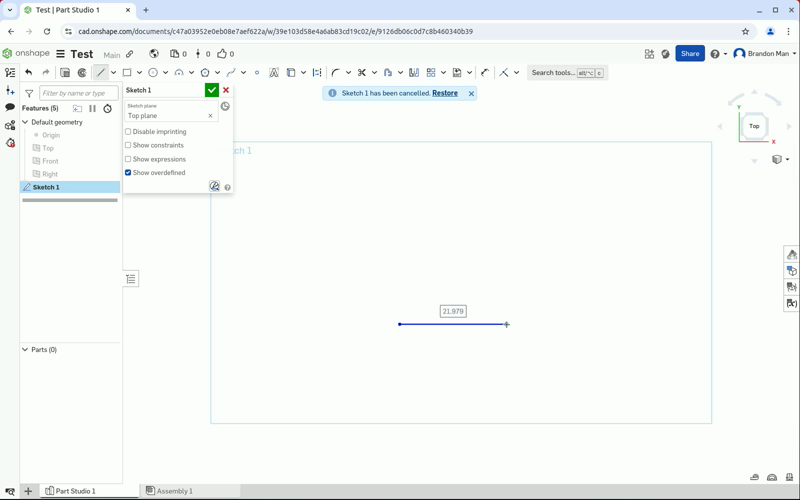
mouse_move(506, 240)
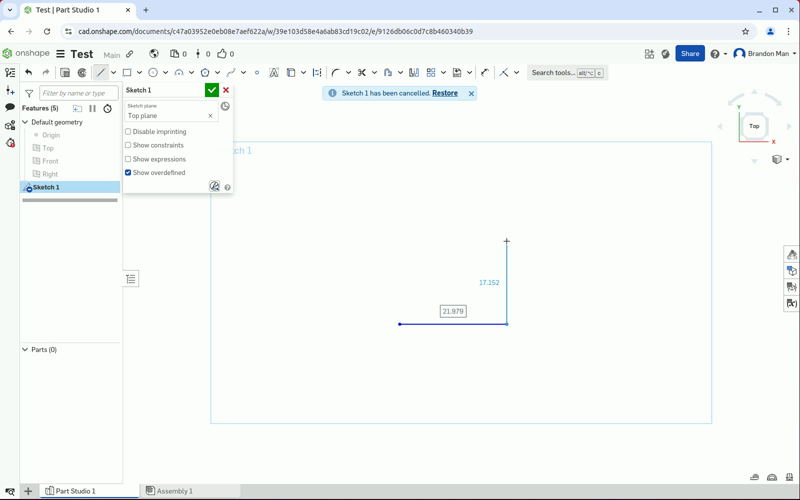
click(506, 240)
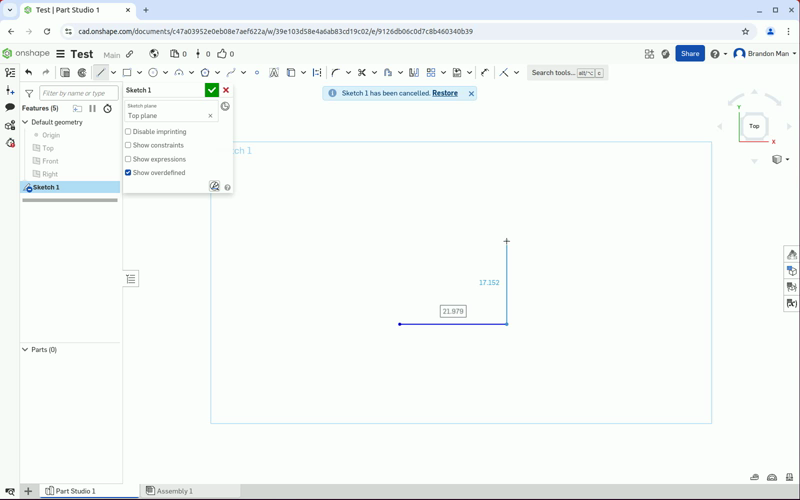
key_up(shift)
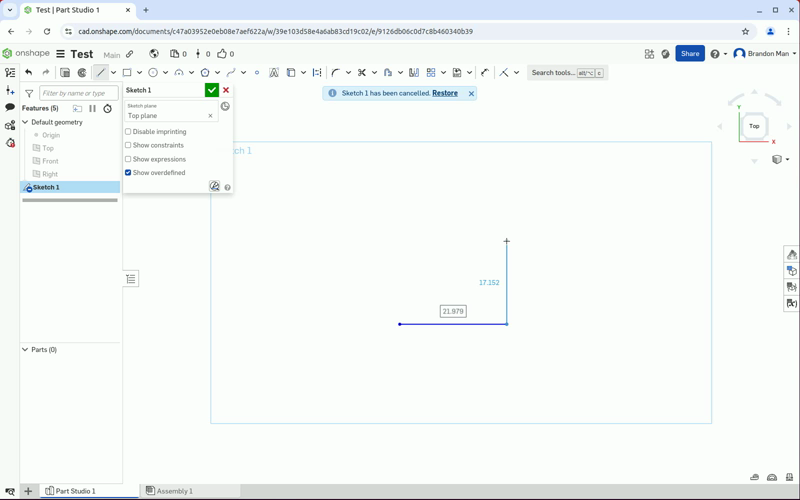
key_down(shift)
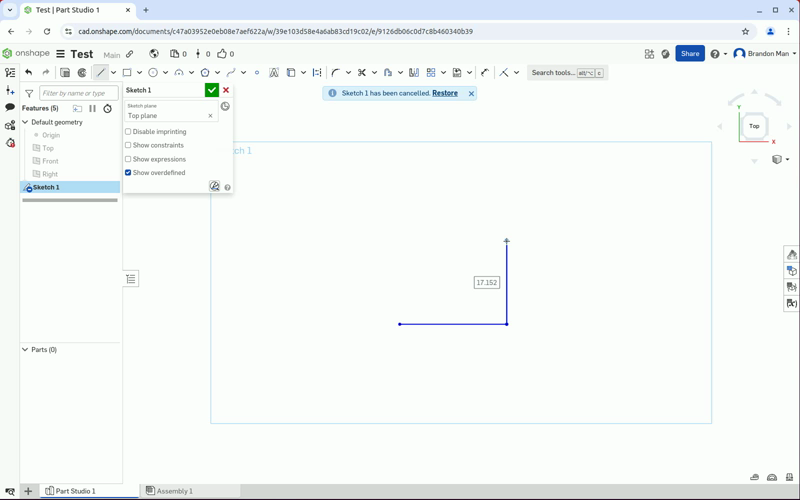
mouse_move(536, 240)
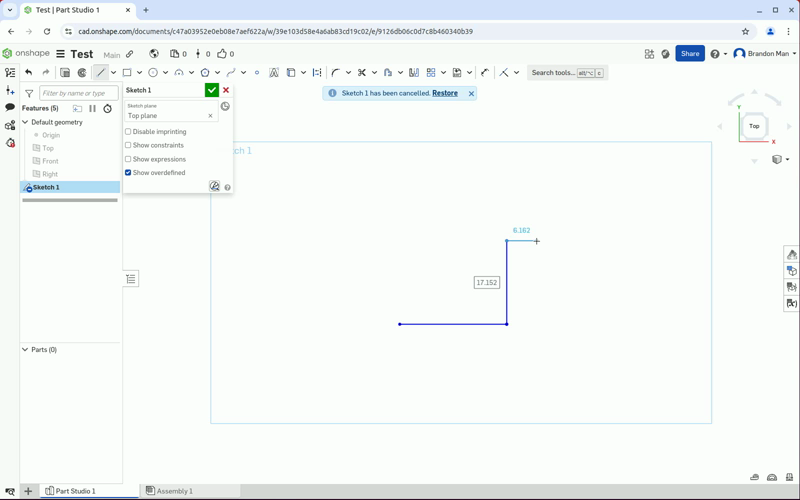
mouse_move(451, 240)
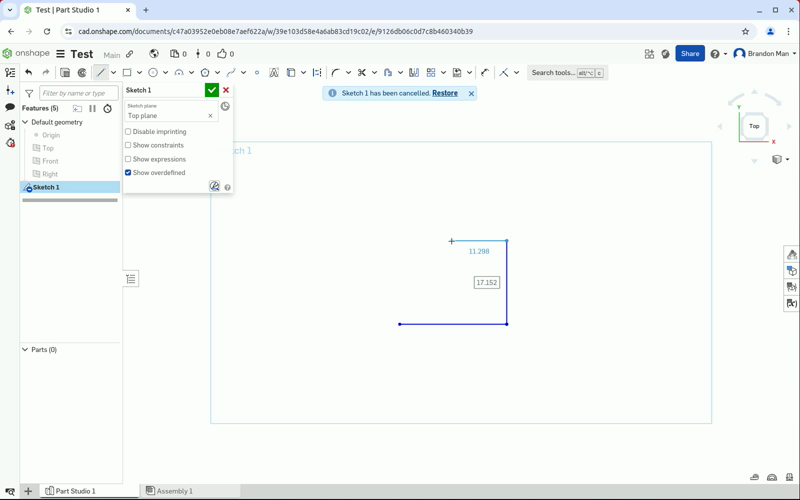
click(451, 240)
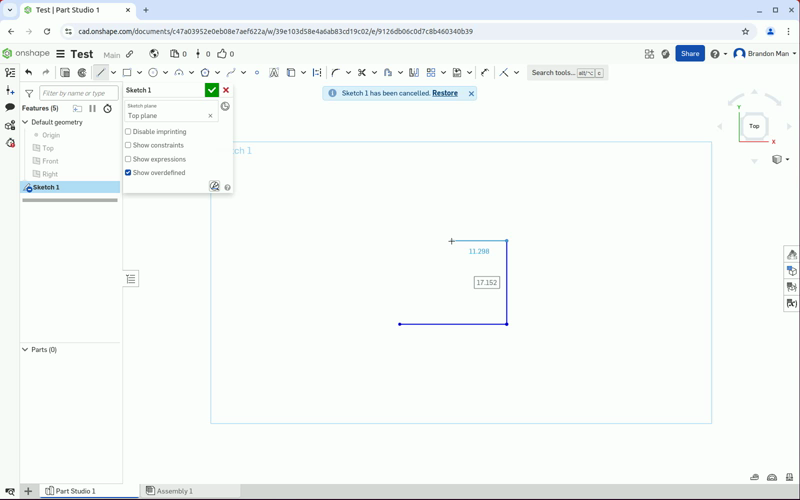
key_up(shift)
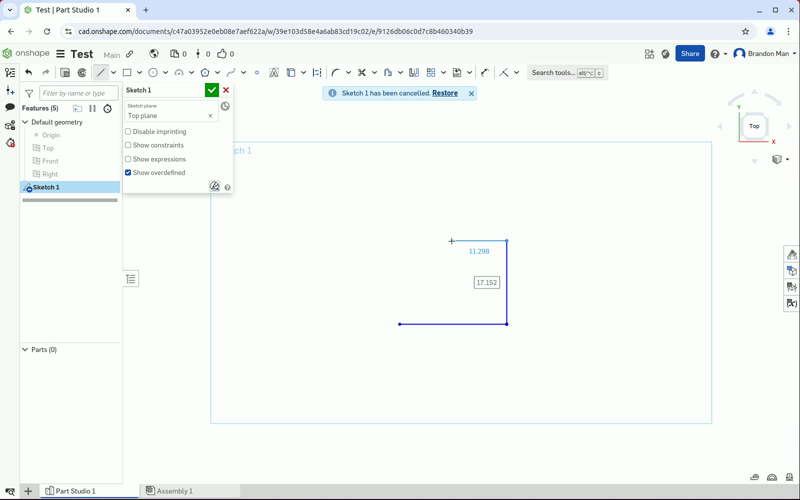
key(esc)
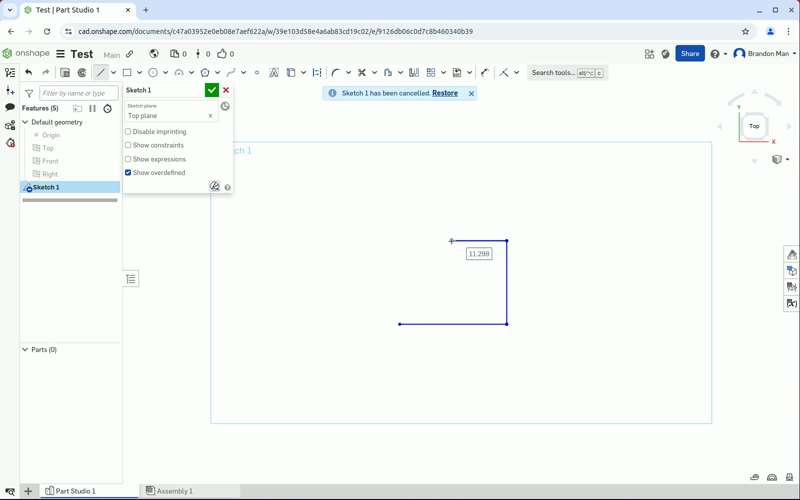
key(a)
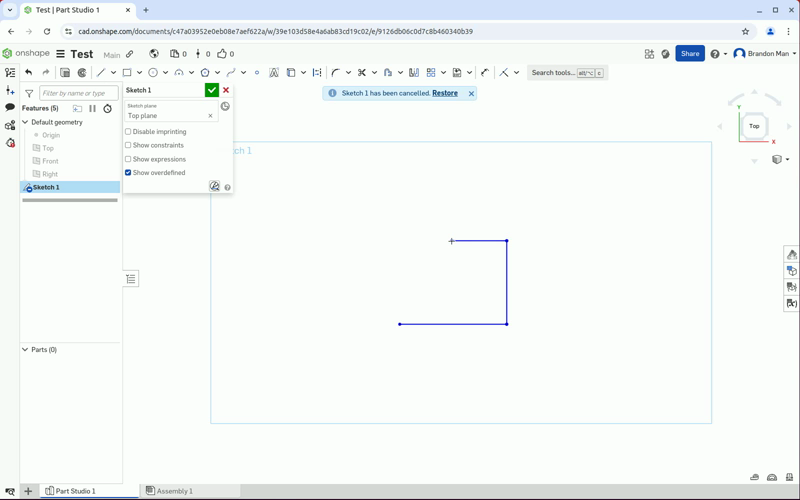
mouse_move(451, 240)
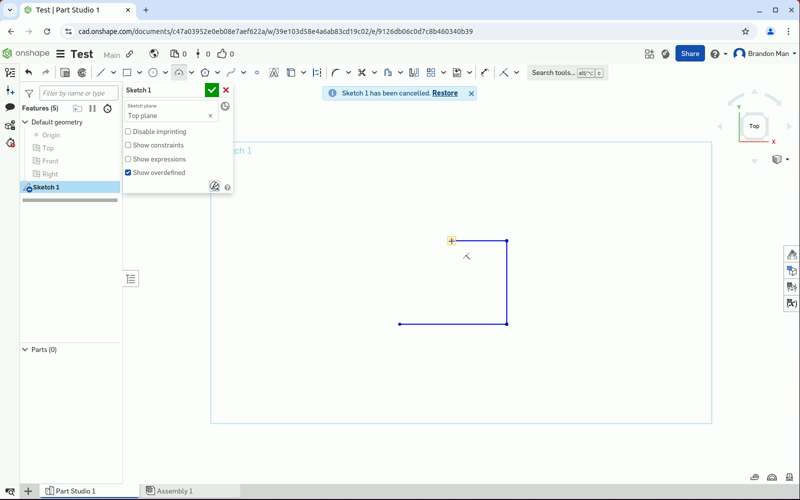
click(451, 240)
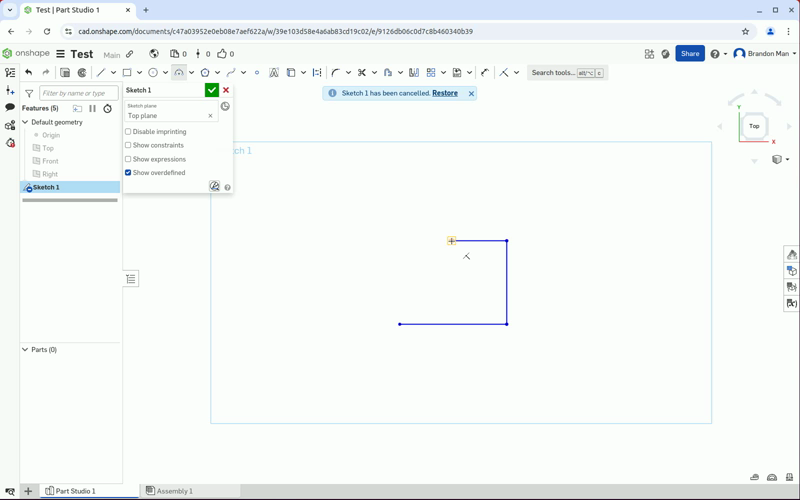
key_down(shift)
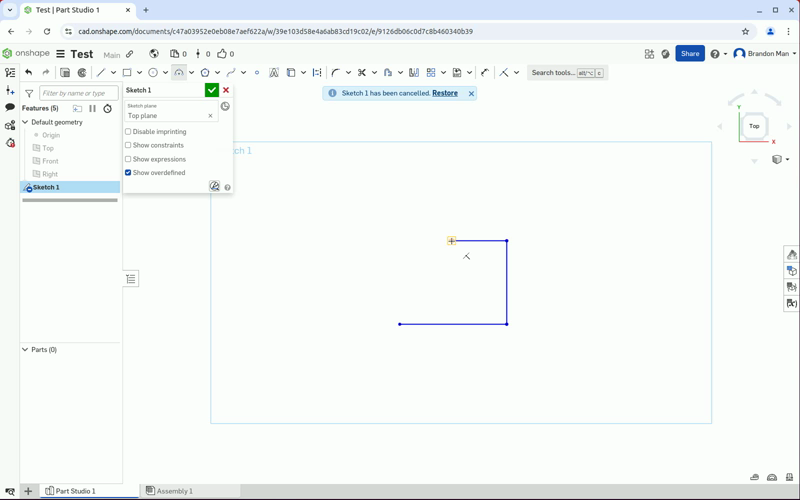
mouse_move(399, 291)
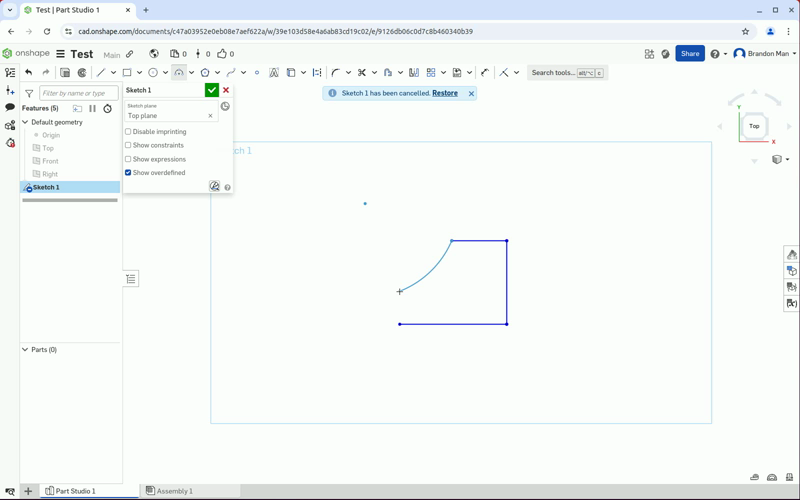
click(399, 291)
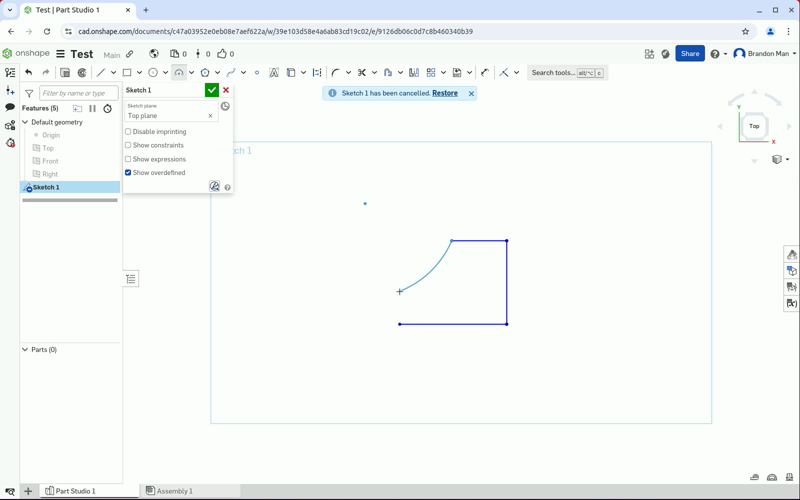
mouse_move(436, 276)
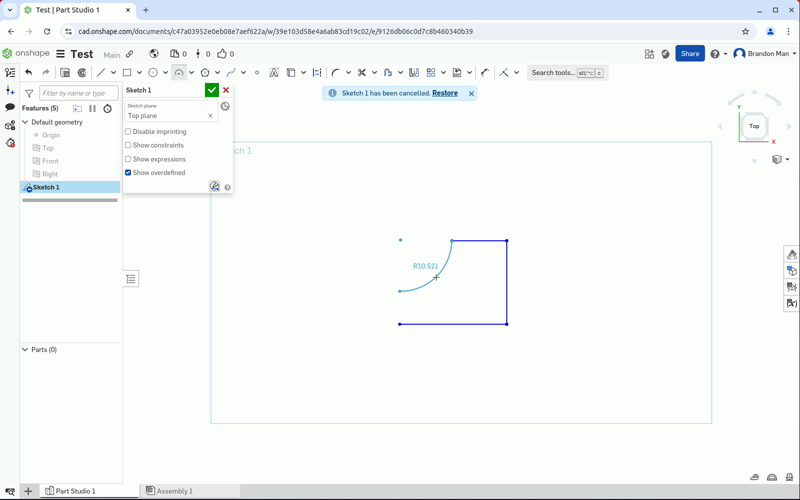
click(436, 276)
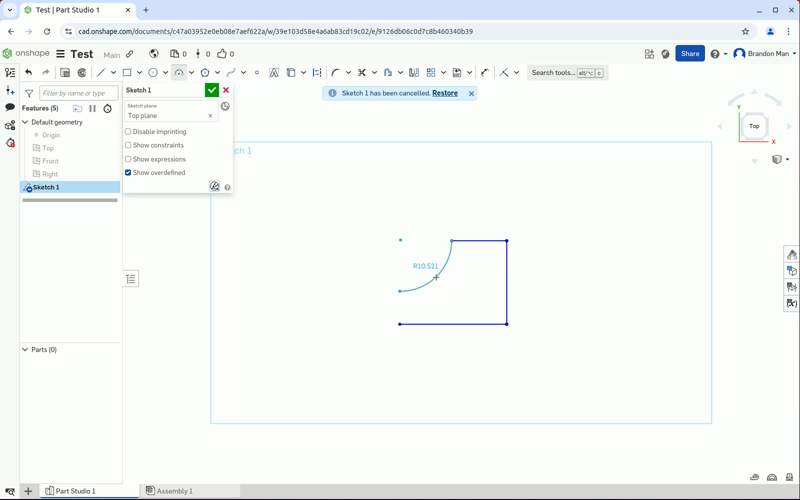
key_up(shift)
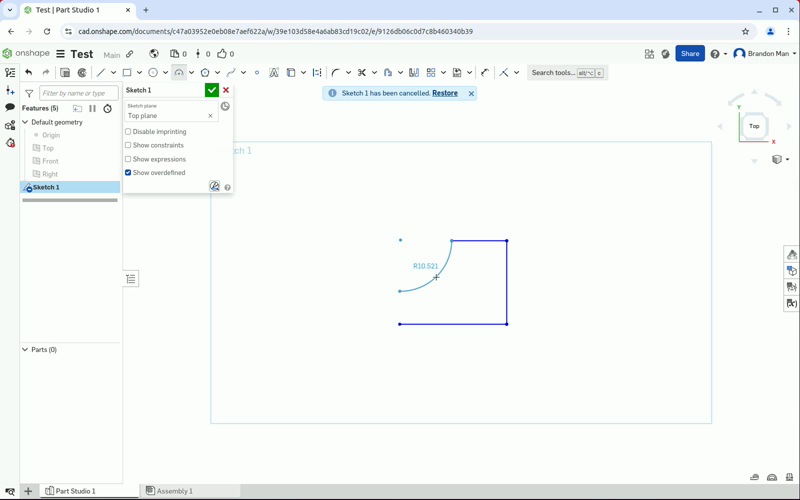
key(esc)
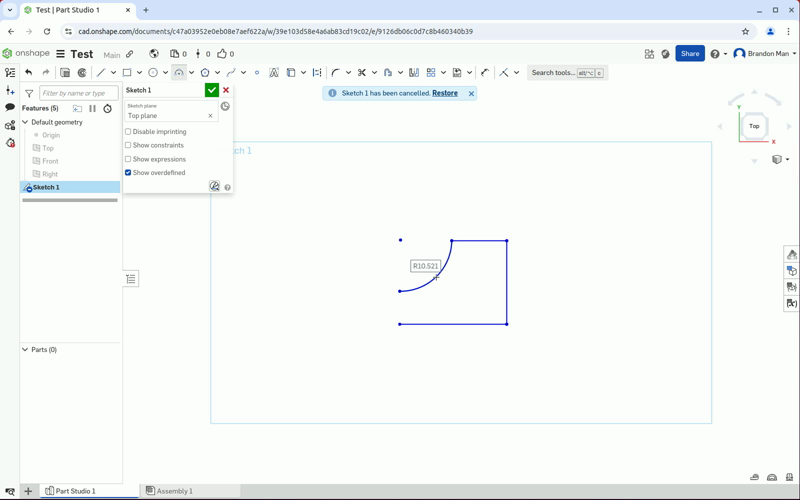
key(l)
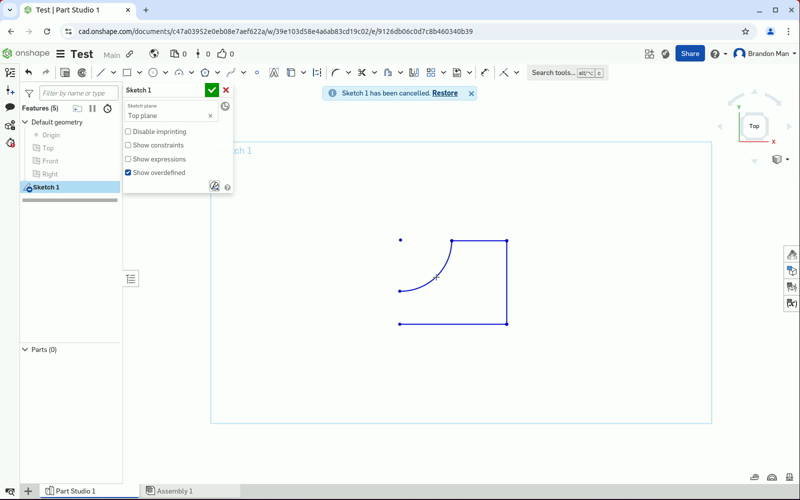
mouse_move(399, 291)
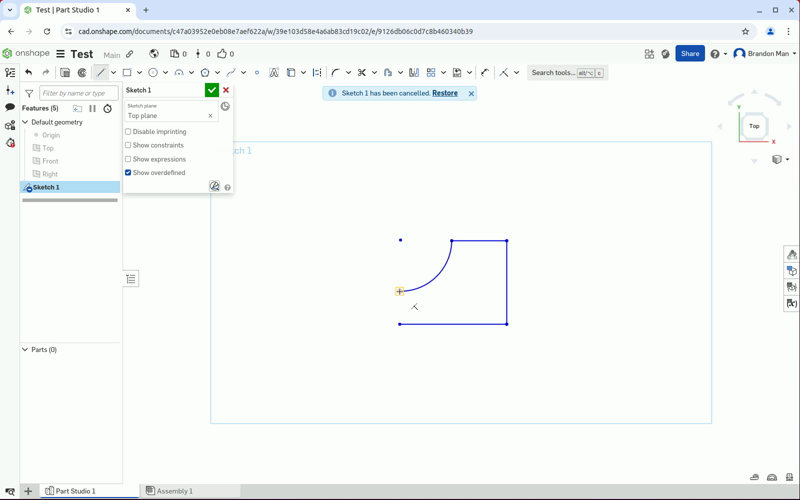
click(399, 291)
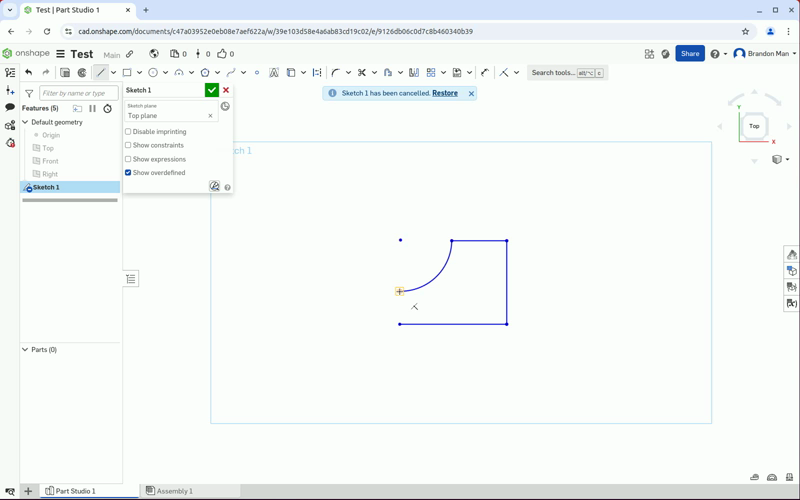
mouse_move(429, 291)
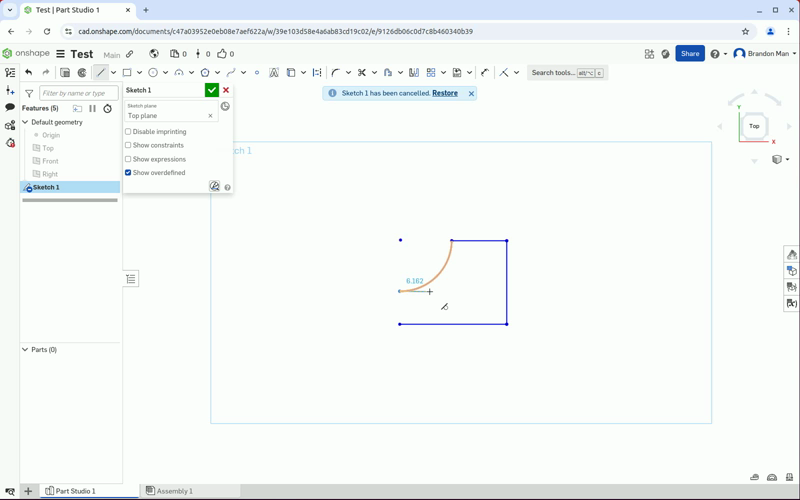
key_down(shift)
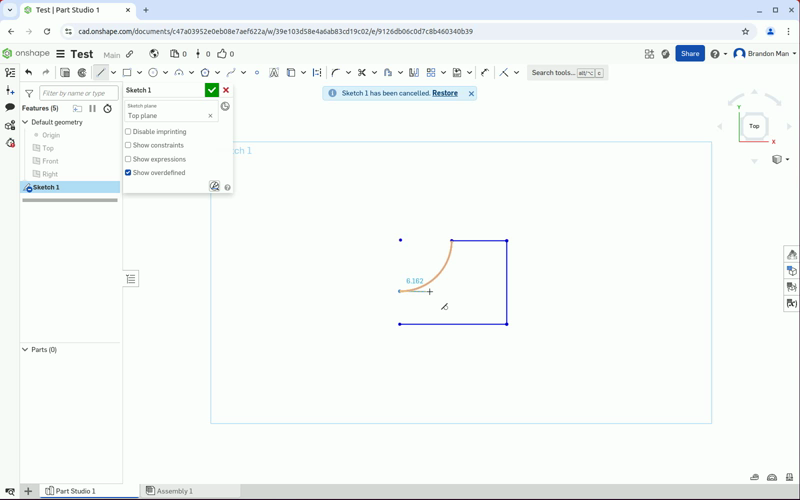
mouse_move(399, 324)
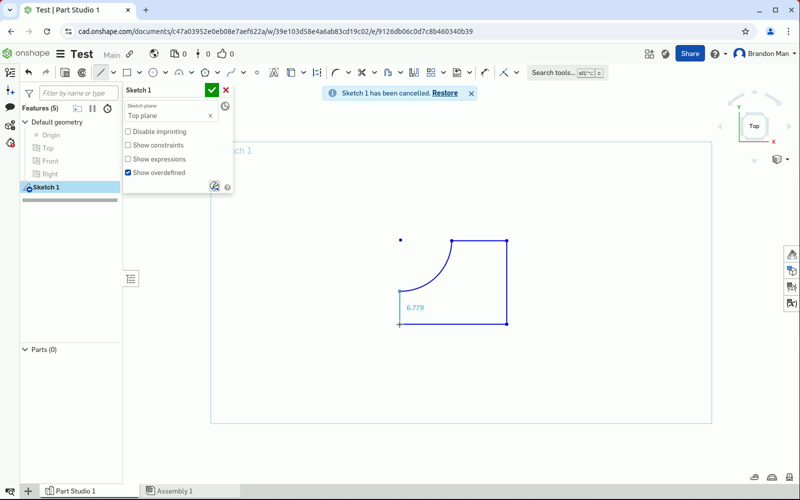
key_up(shift)
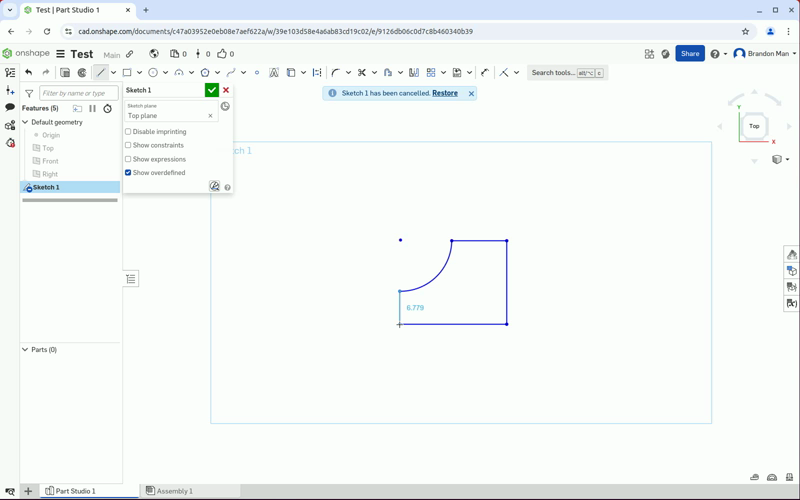
click(399, 324)
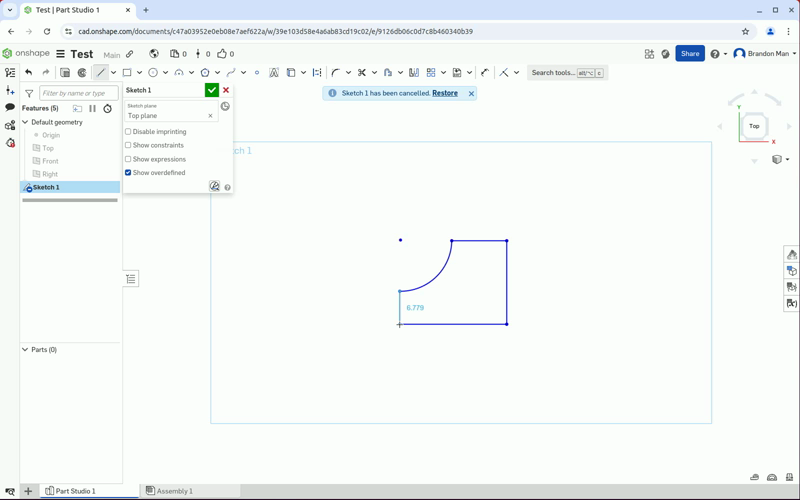
key(esc)
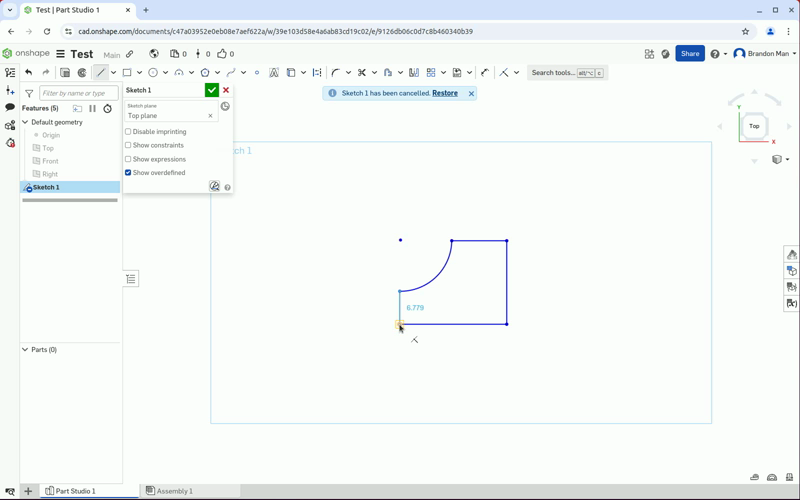
mouse_move(474, 273)
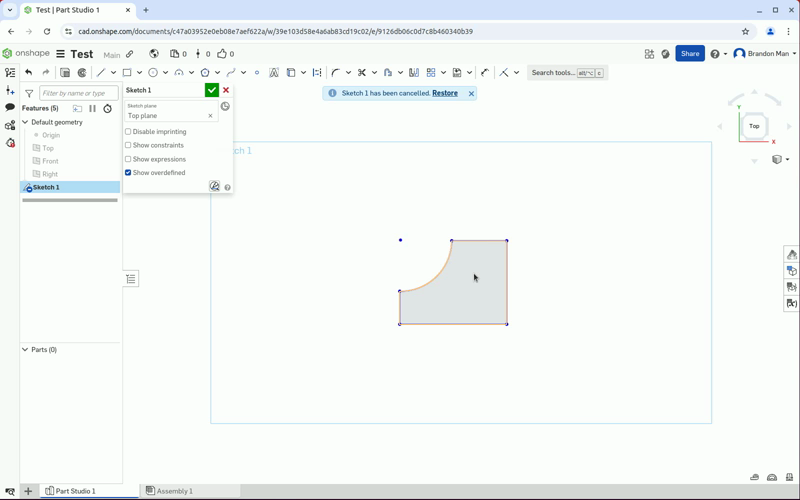
click(474, 273)
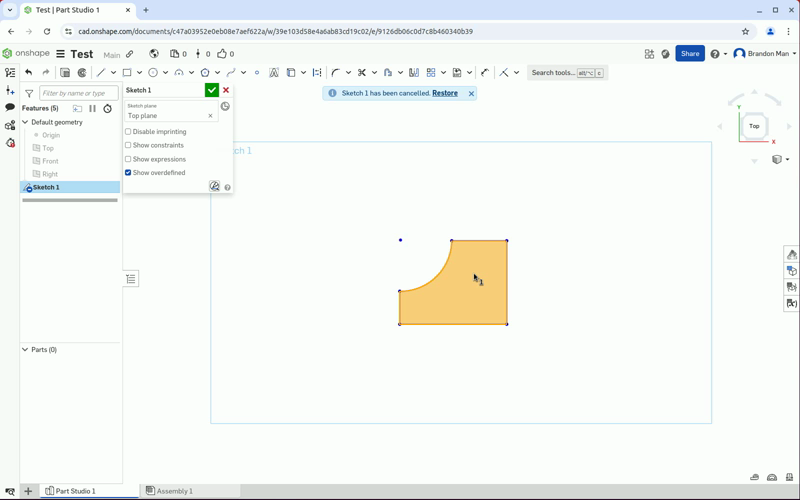
mouse_move(73, 352)
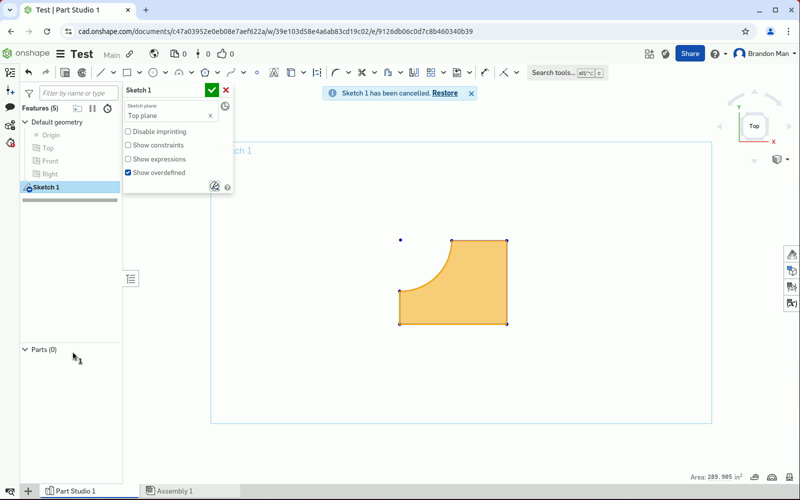
key(shift+y)
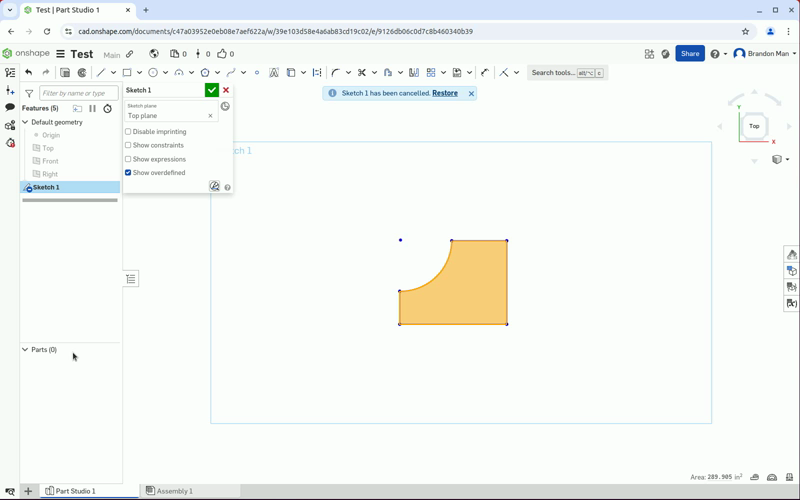
key(shift+e)
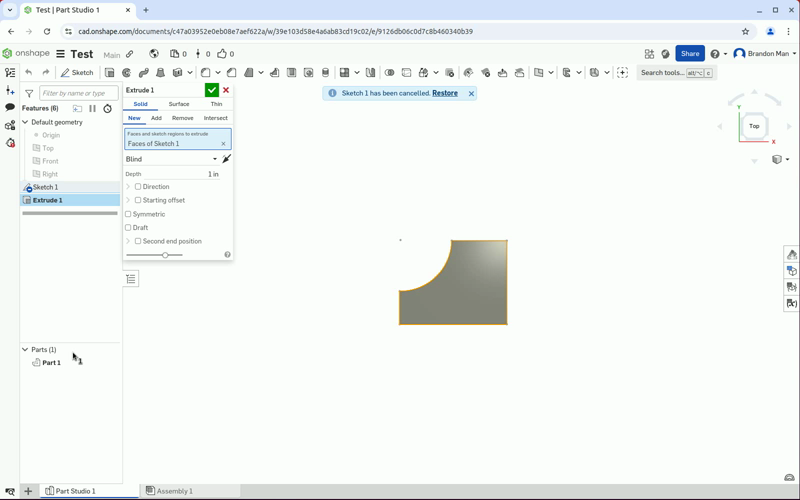
mouse_move(143, 106)
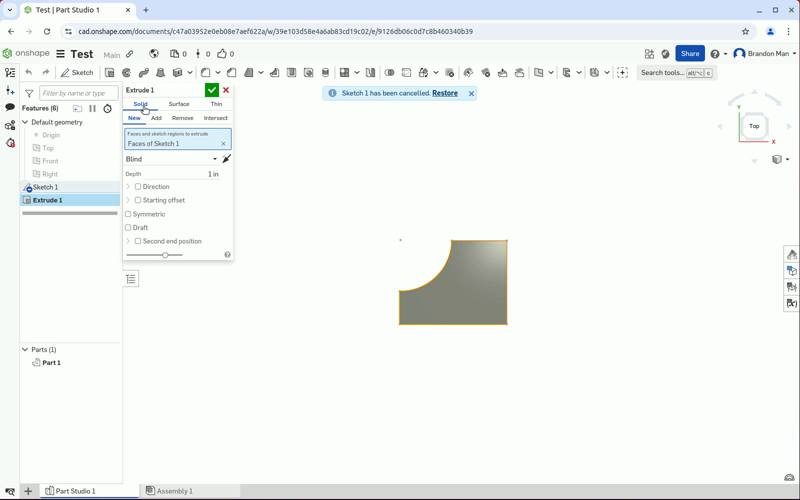
click(143, 106)
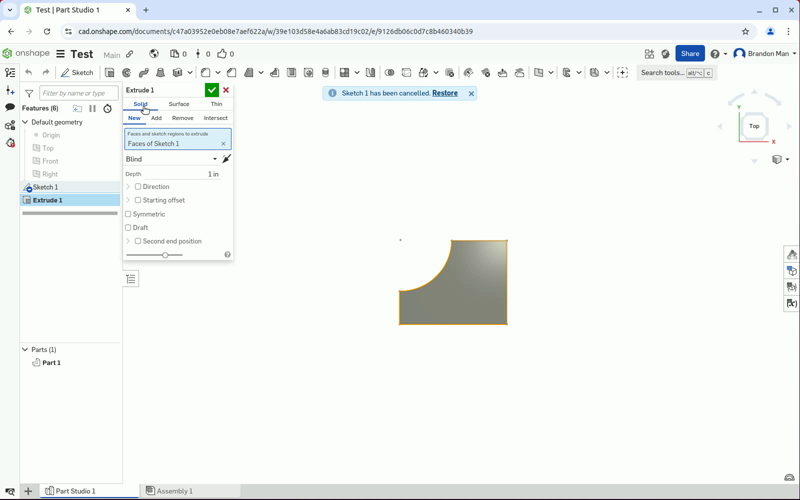
mouse_move(137, 120)
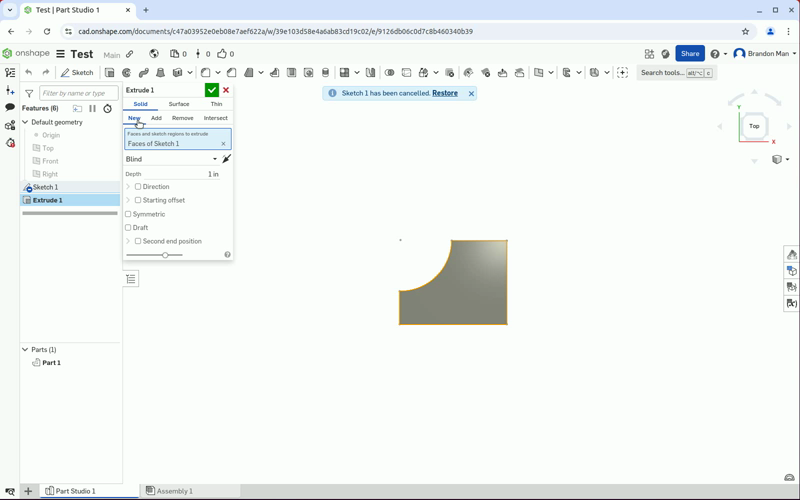
click(137, 120)
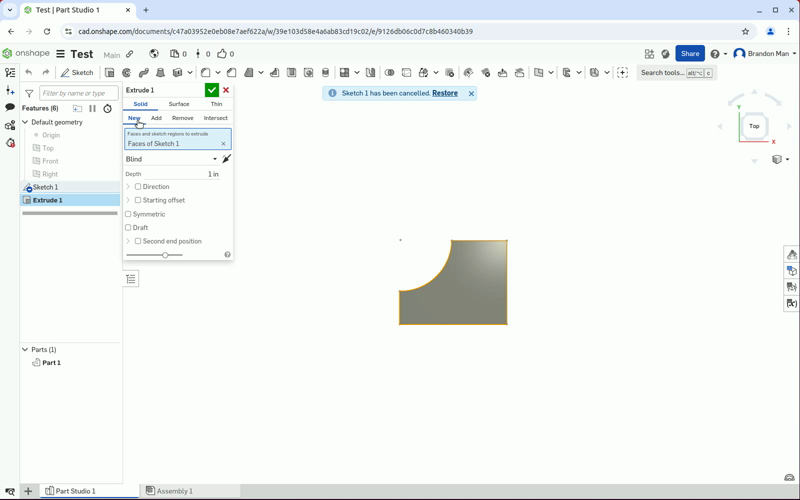
key(tab, 4)
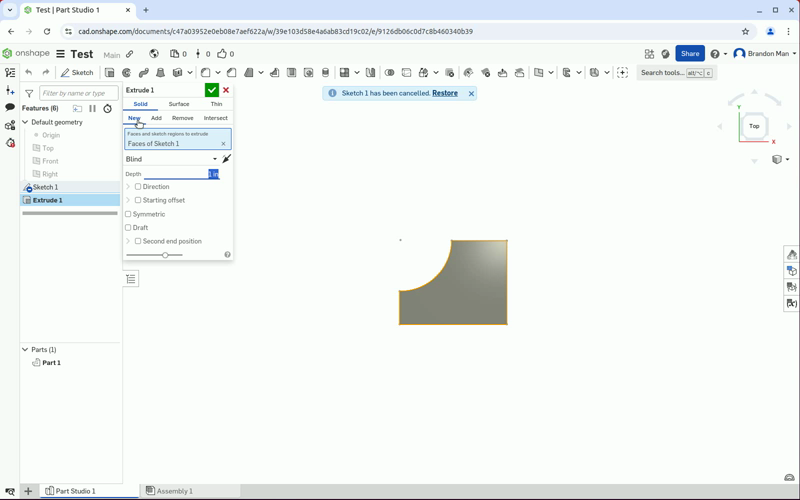
text(-5.296)
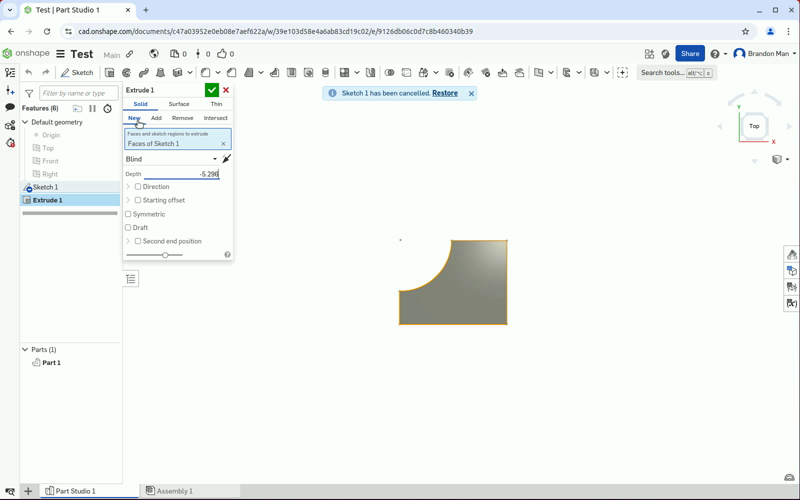
key(enter)
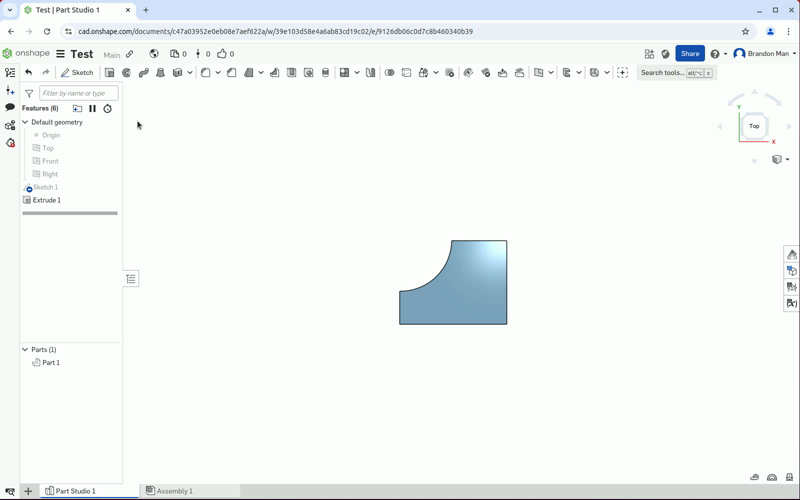
key(shift+h)
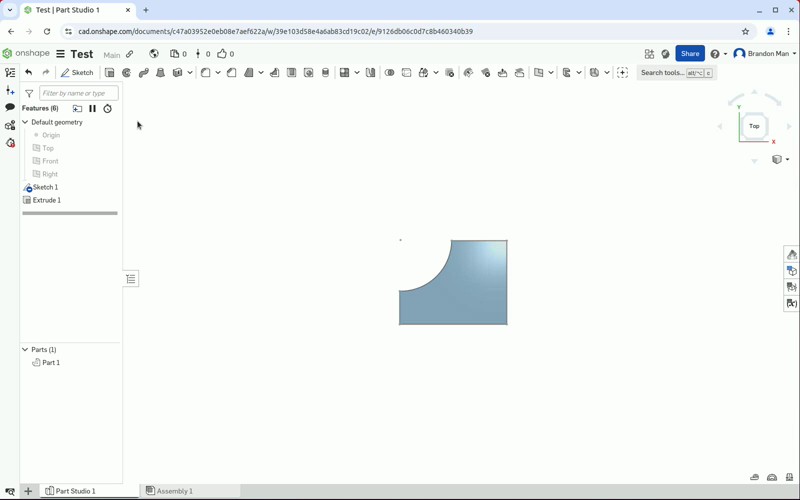
key(shift+h)
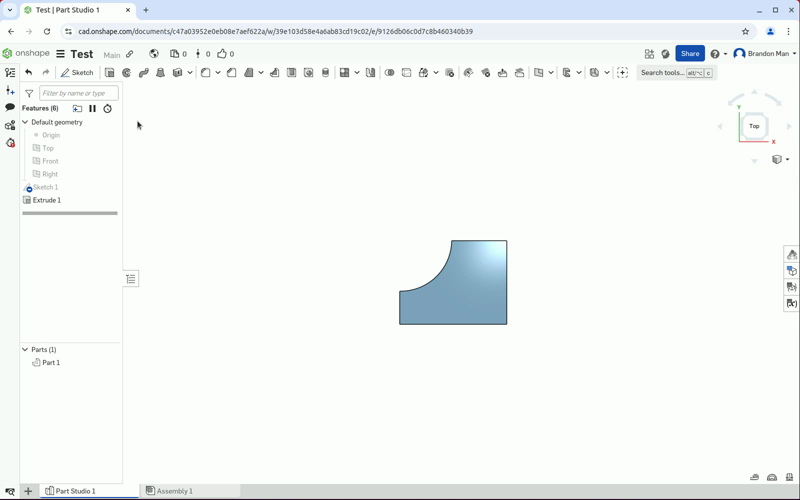
mouse_move(73, 189)
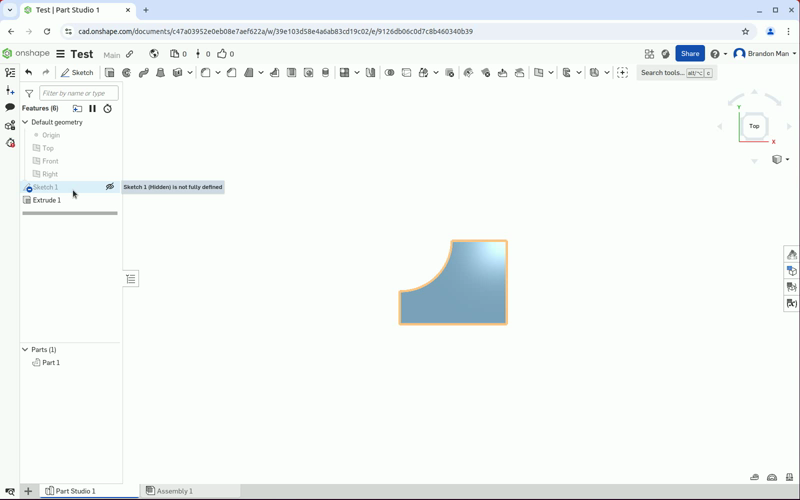
click(73, 189)
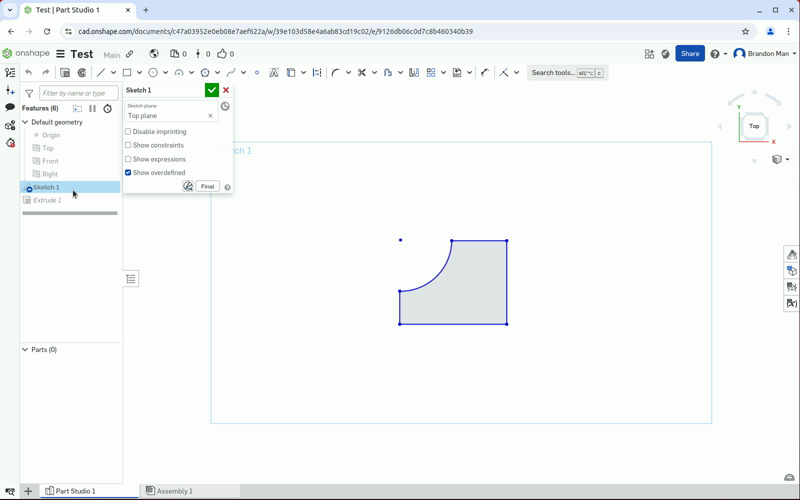
mouse_move(229, 92)
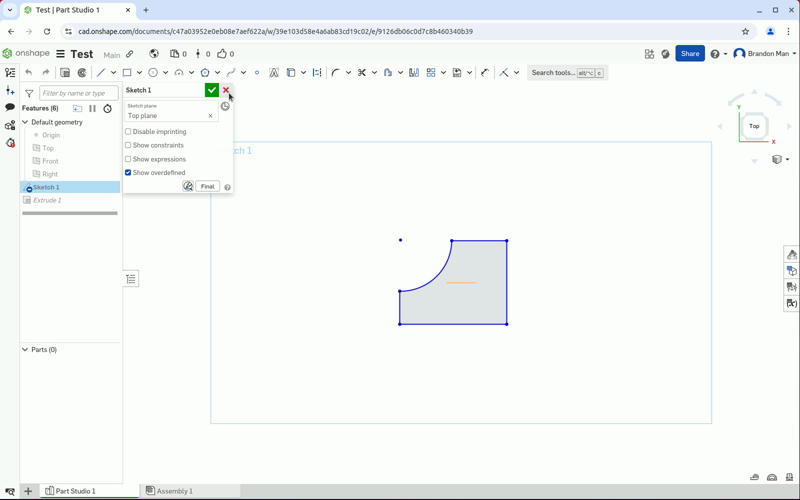
click(229, 92)
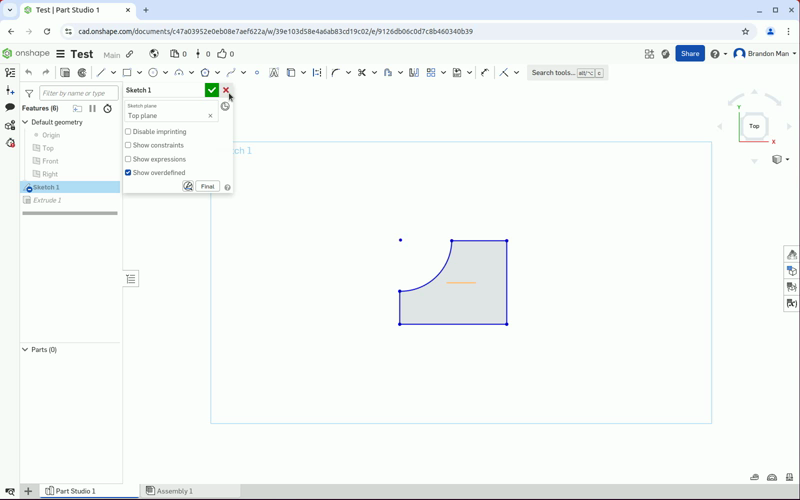
key(shift+s)
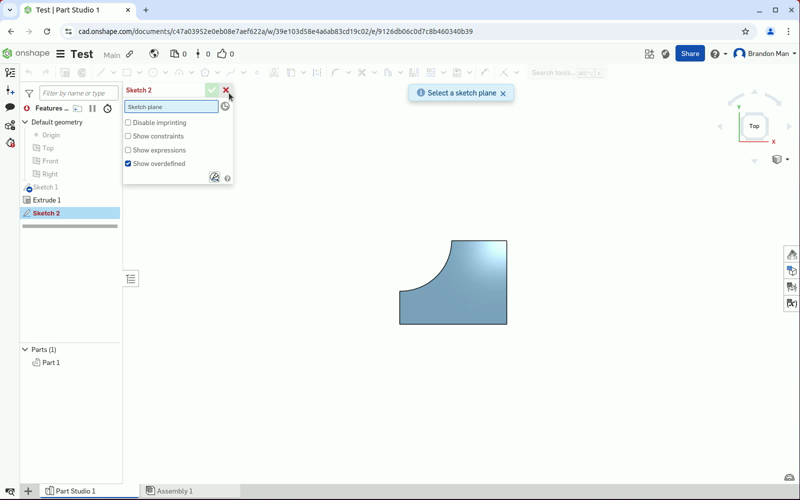
mouse_move(73, 150)
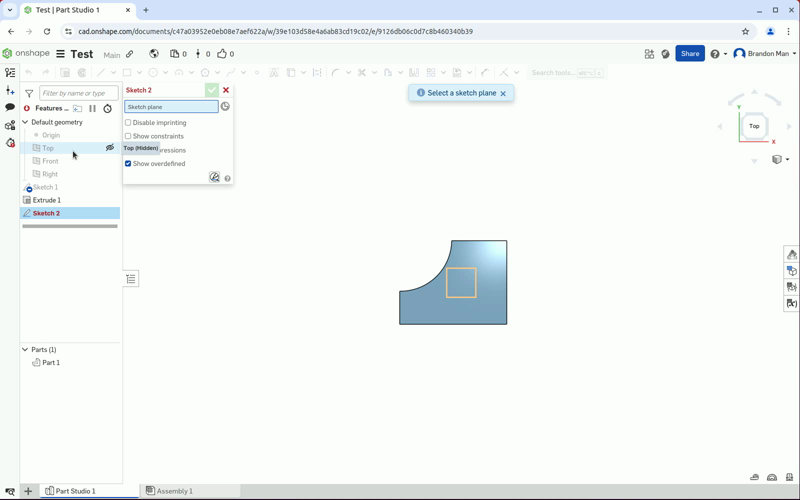
click(73, 150)
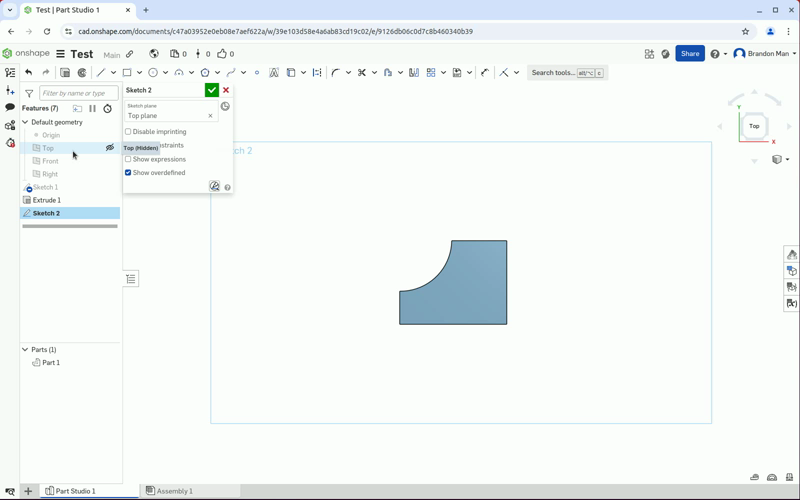
mouse_move(73, 352)
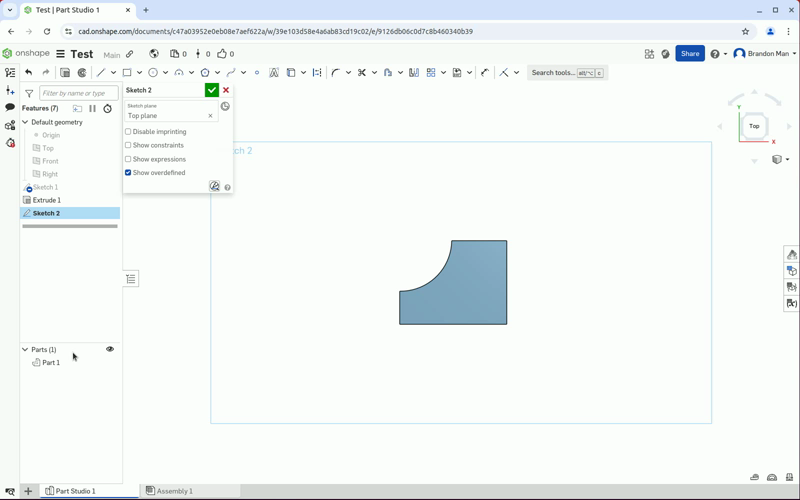
key(y)
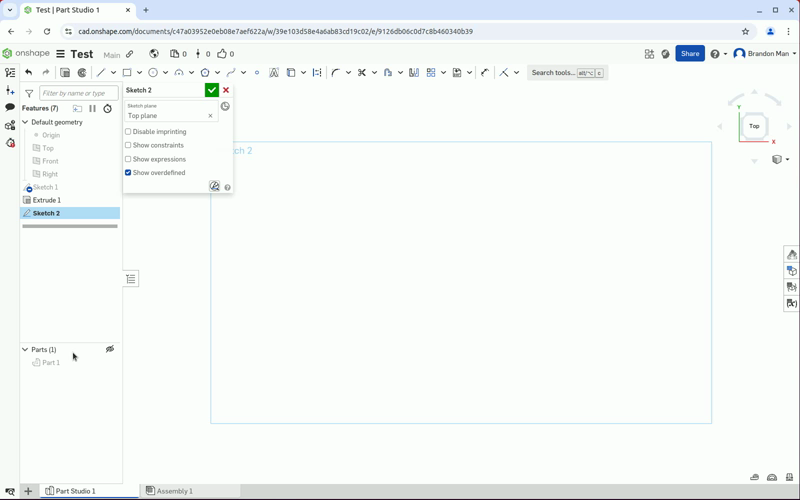
key(l)
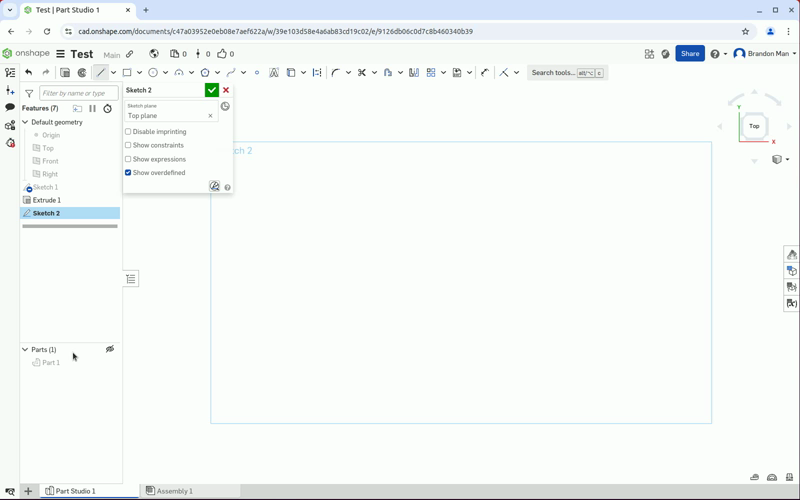
key_down(shift)
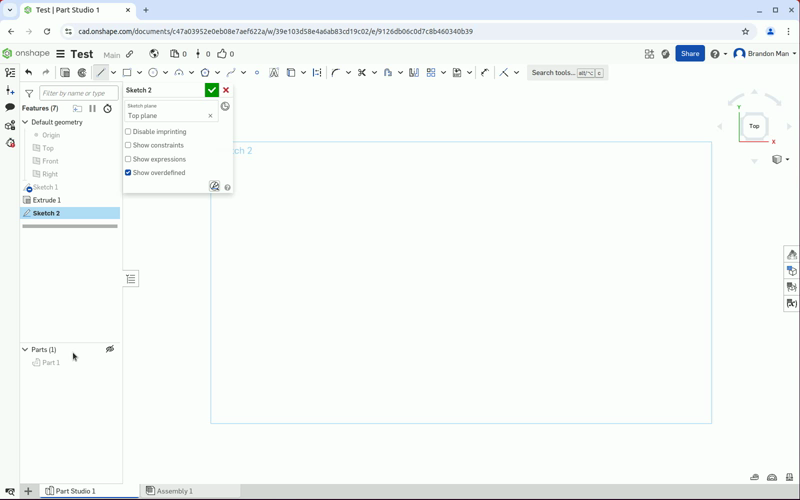
mouse_move(399, 291)
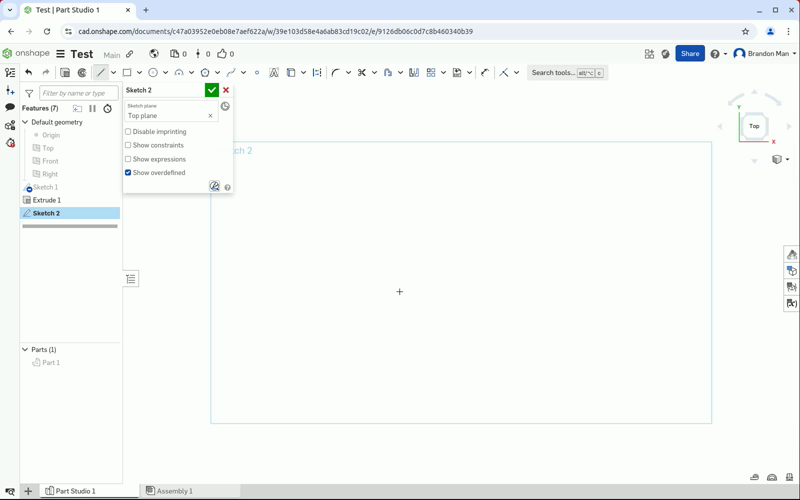
click(399, 291)
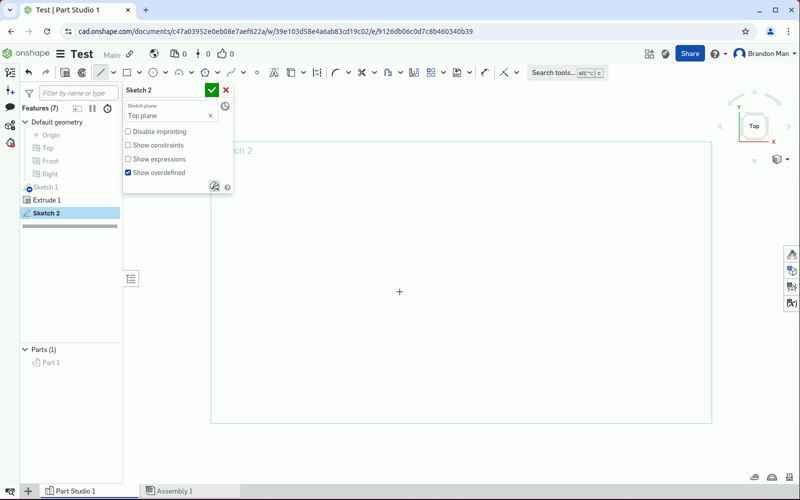
key_up(shift)
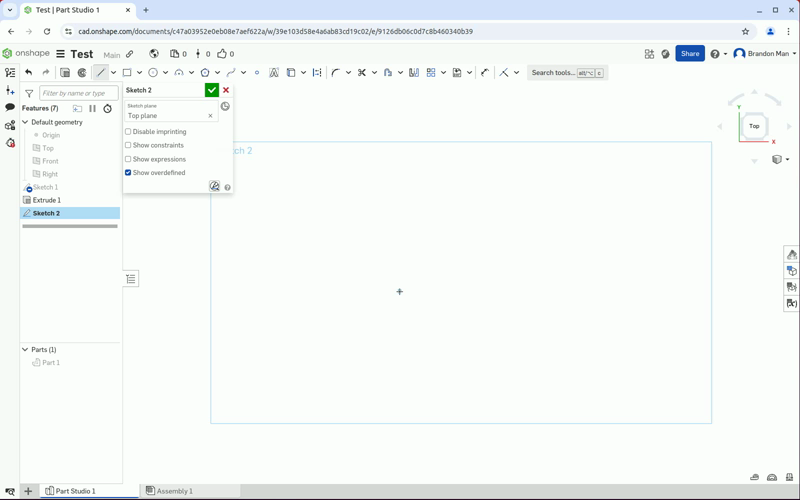
key_down(shift)
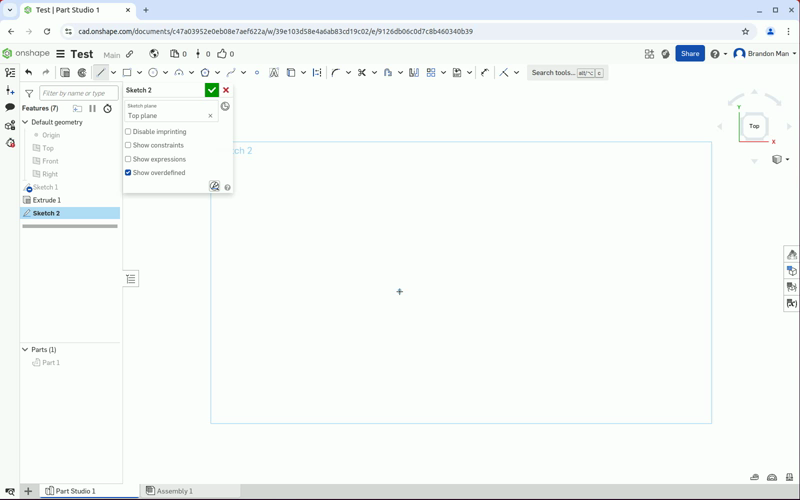
mouse_move(429, 291)
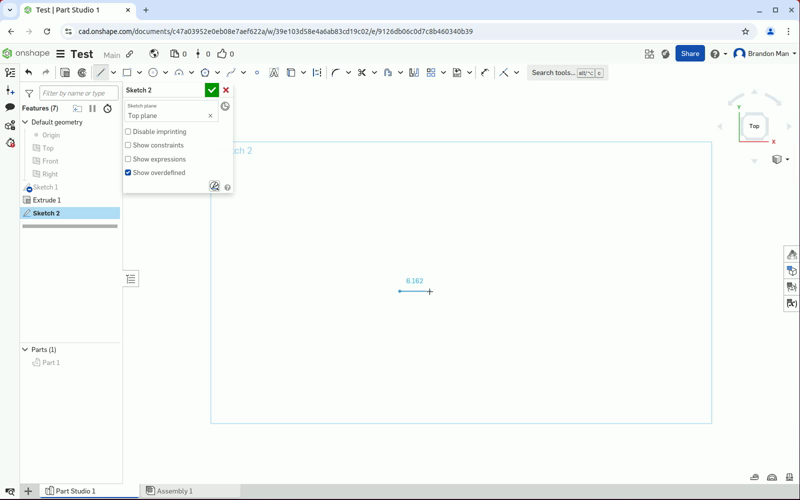
mouse_move(399, 239)
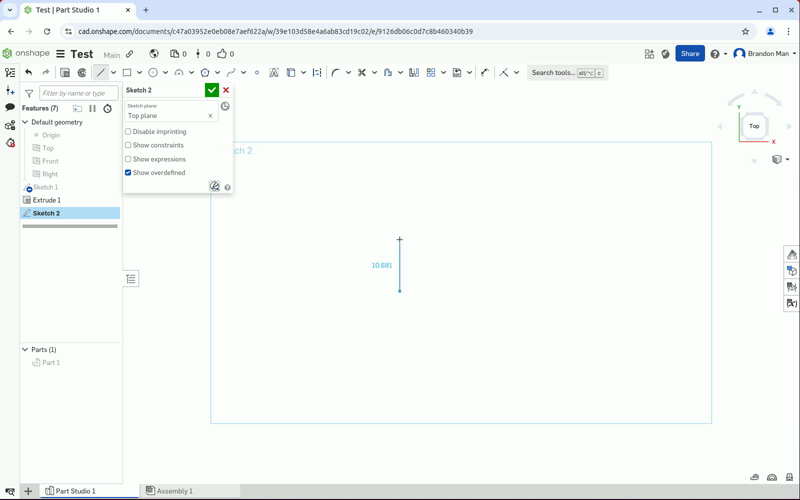
click(399, 239)
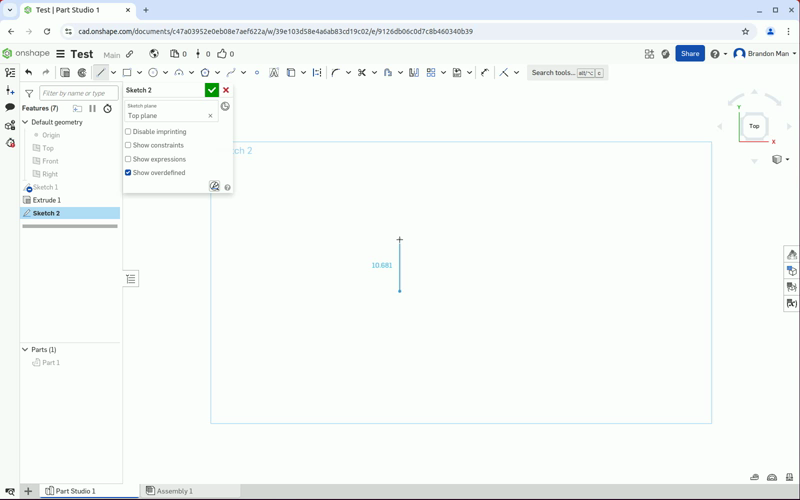
key_up(shift)
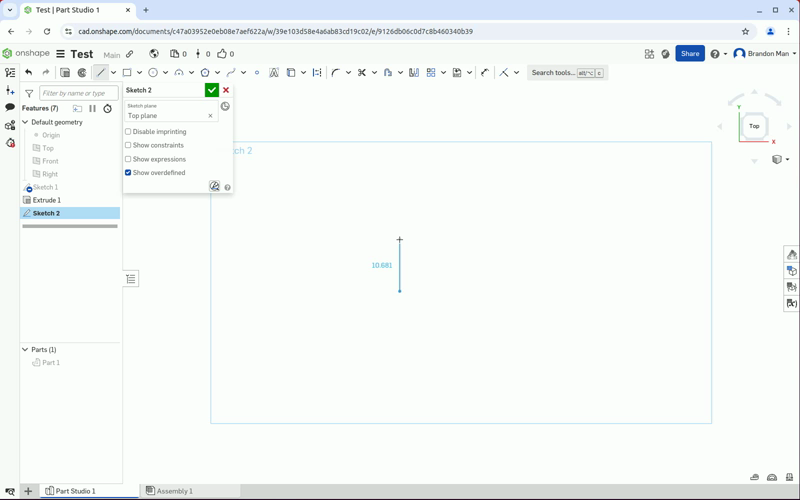
key_down(shift)
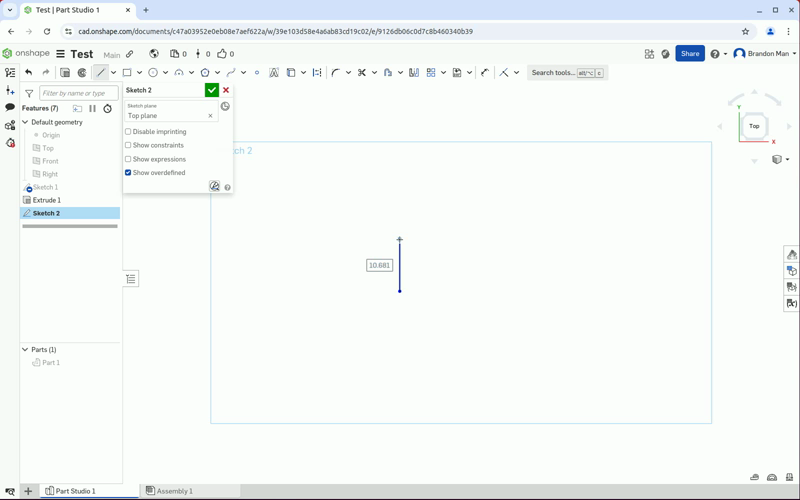
mouse_move(429, 239)
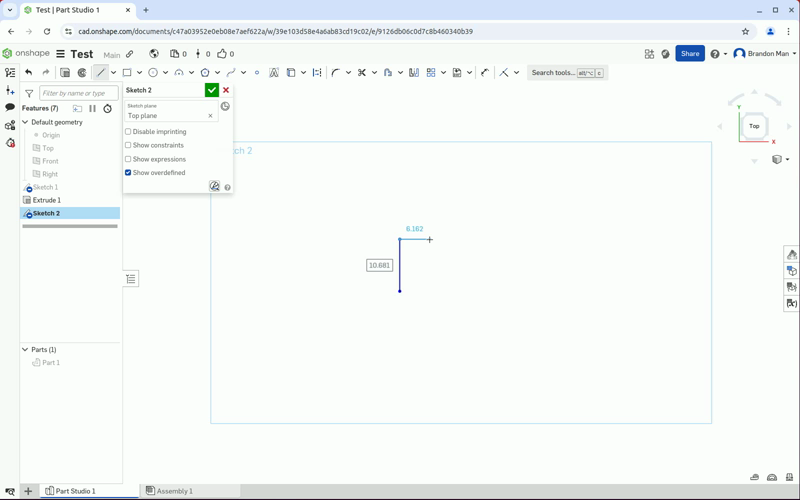
mouse_move(452, 239)
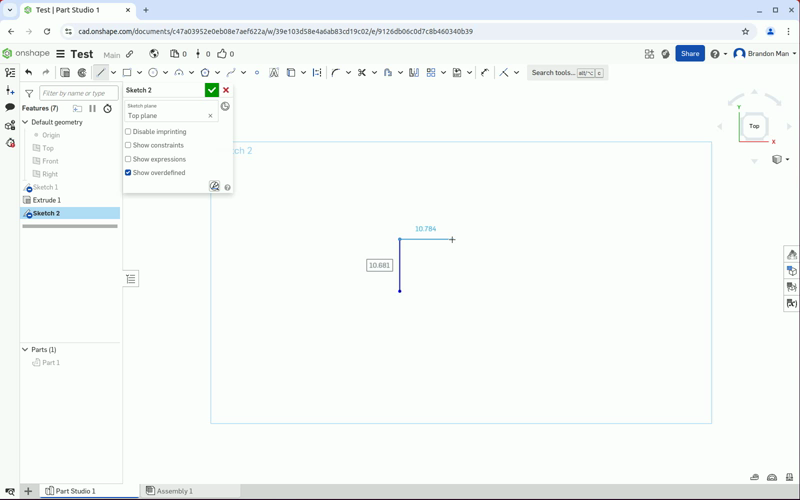
click(452, 239)
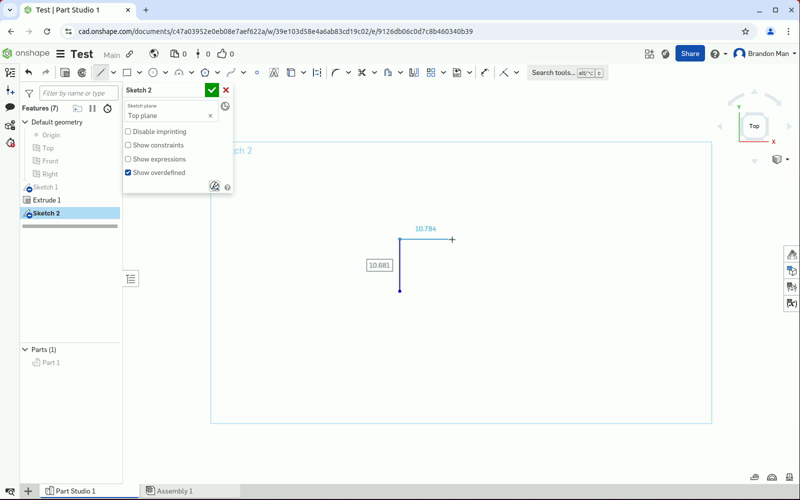
key_up(shift)
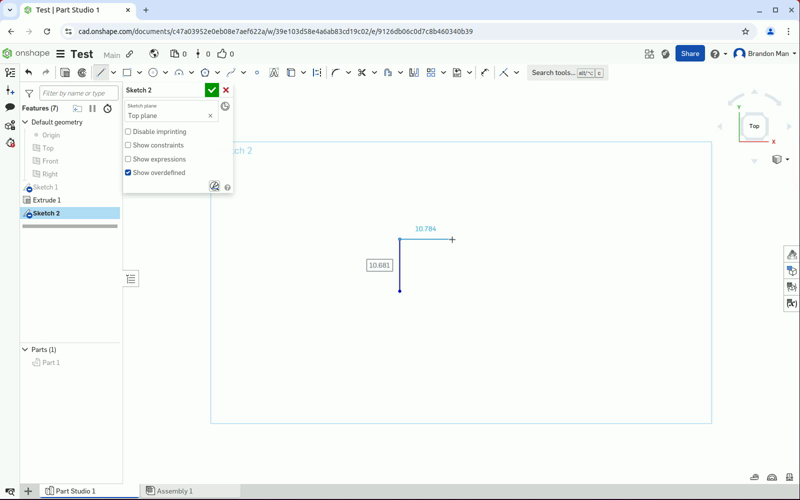
key(esc)
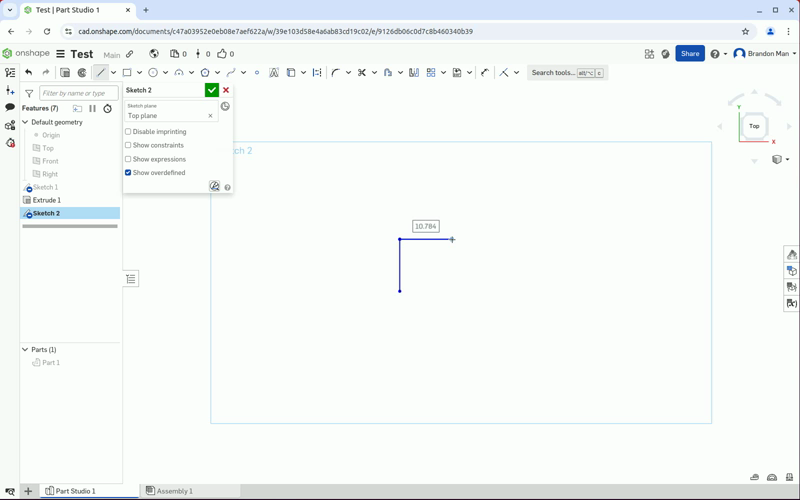
key(a)
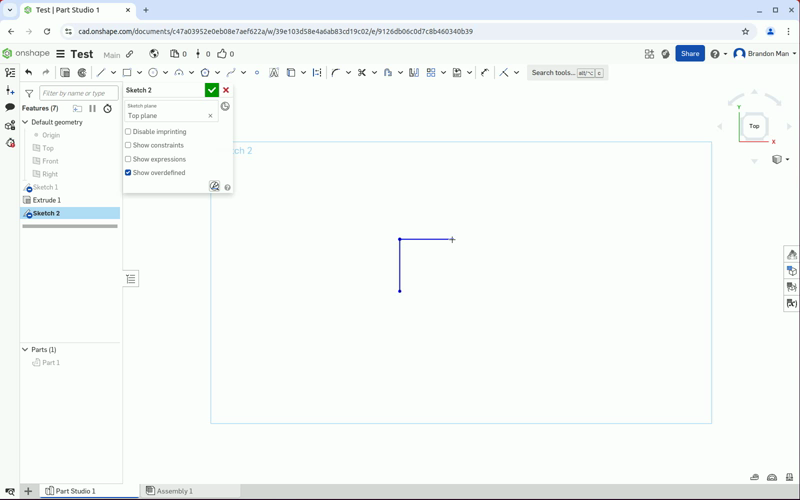
mouse_move(452, 239)
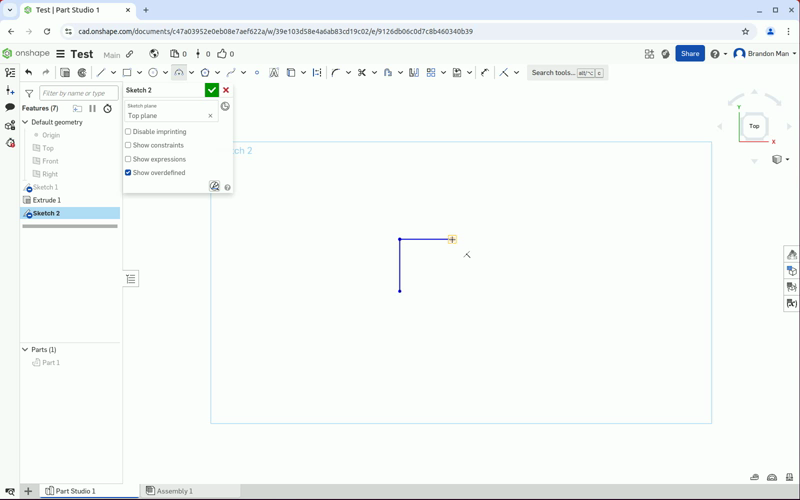
click(452, 239)
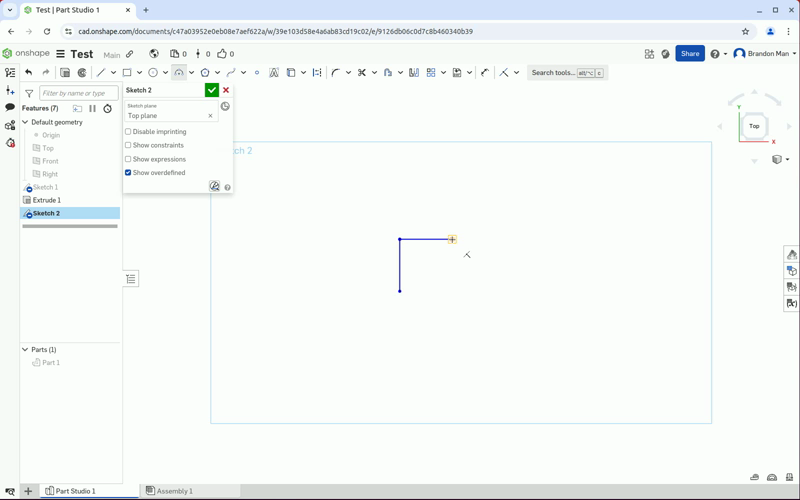
mouse_move(399, 291)
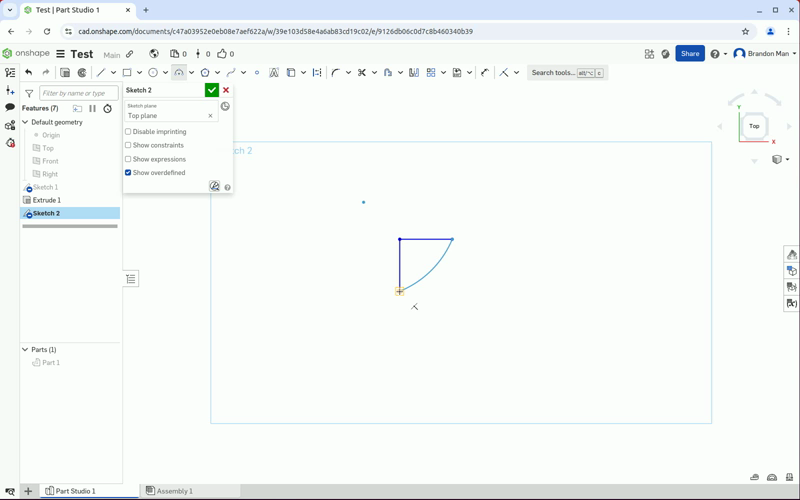
click(399, 291)
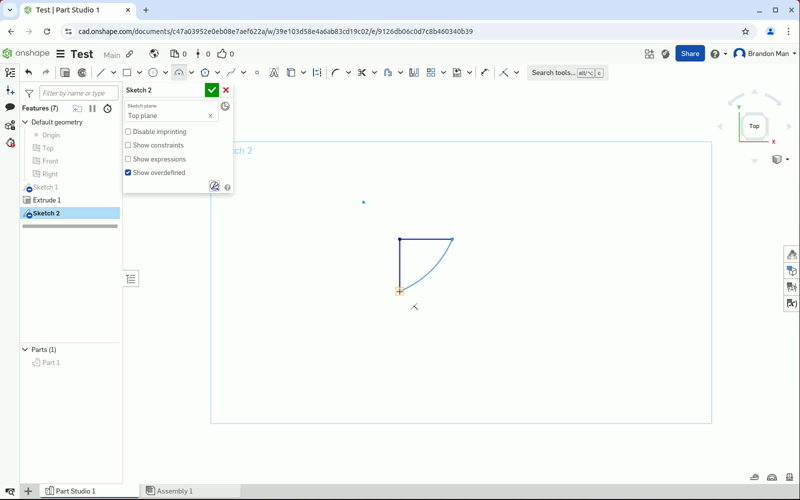
key_down(shift)
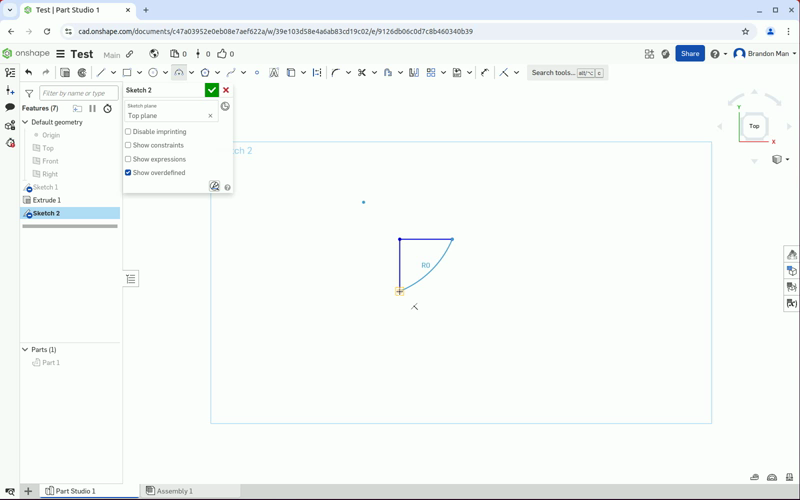
mouse_move(362, 202)
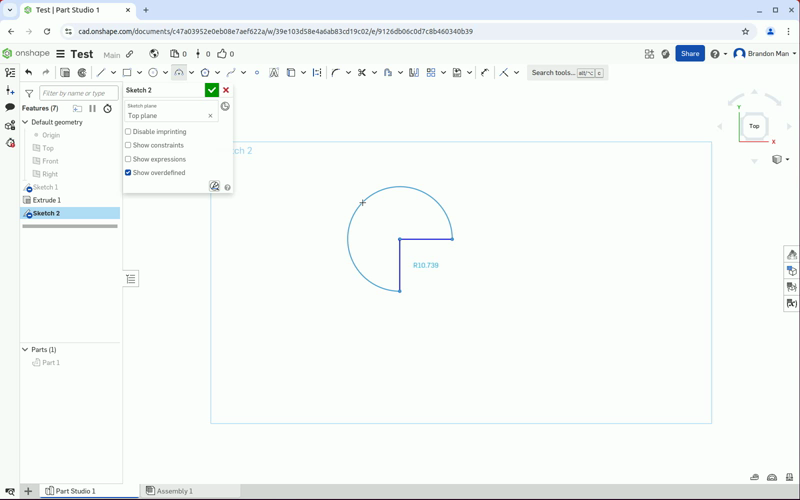
click(362, 202)
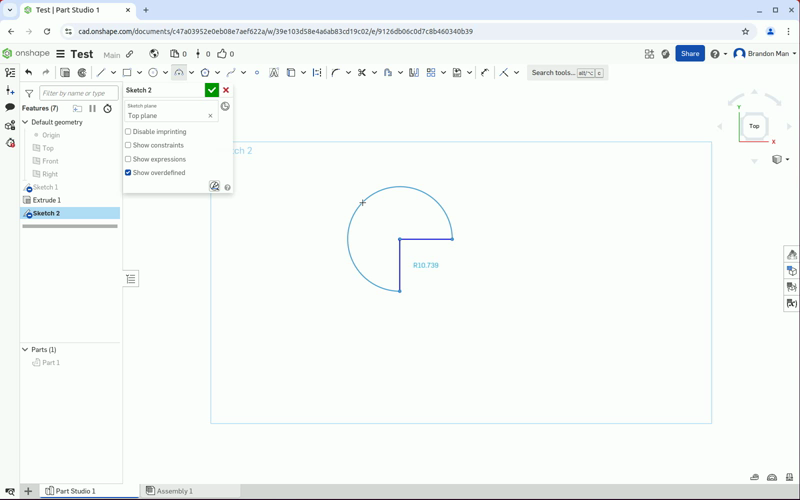
key_up(shift)
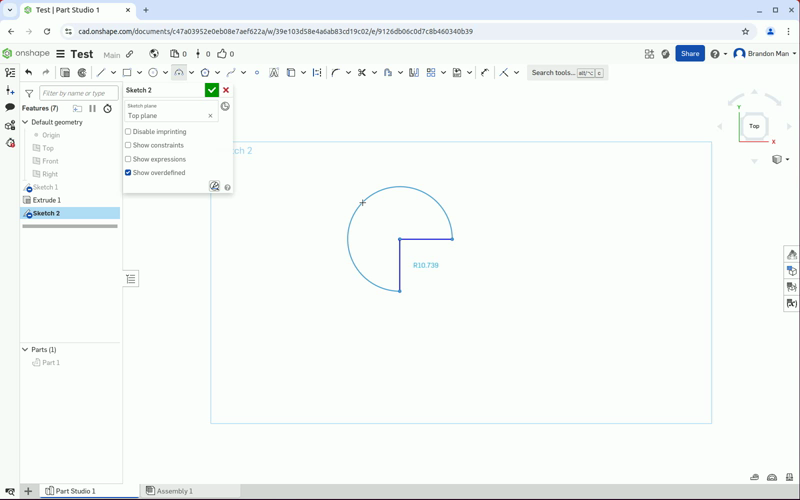
key(esc)
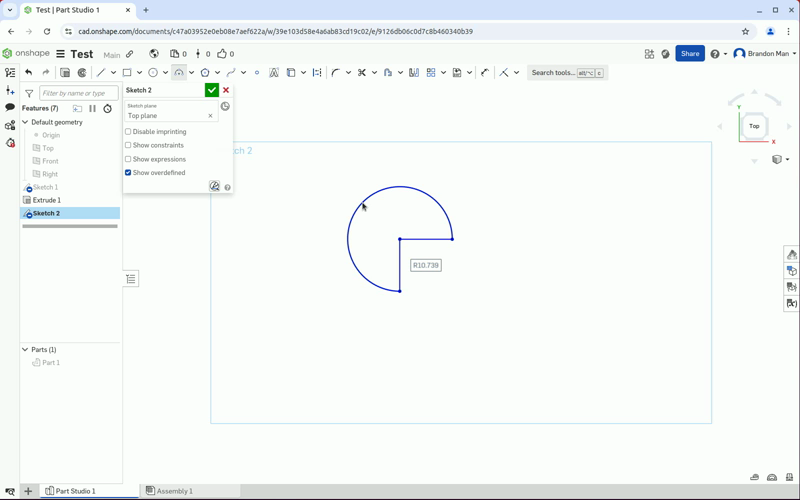
mouse_move(436, 226)
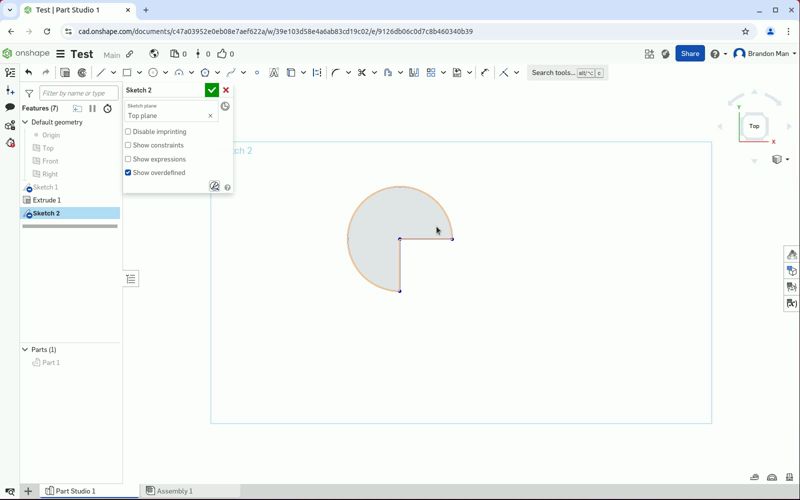
scroll(6)
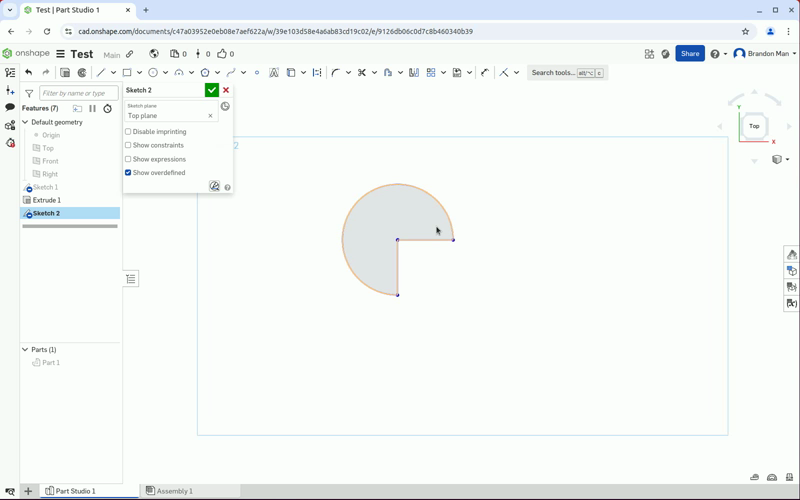
scroll(6)
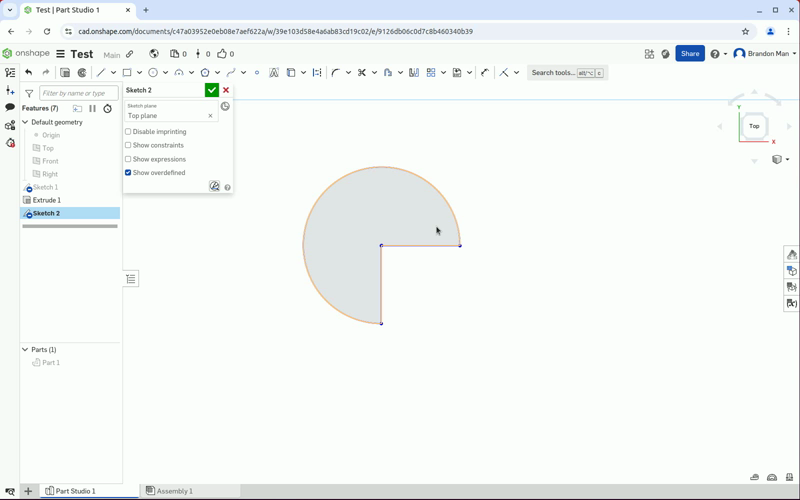
scroll(6)
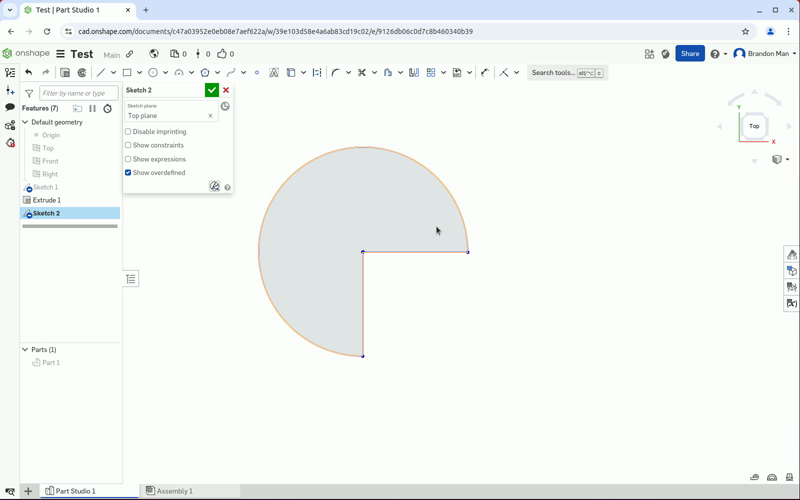
scroll(6)
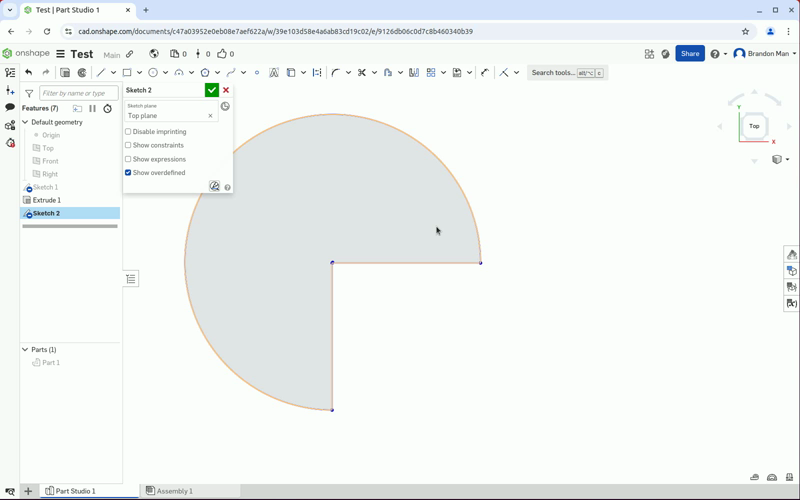
scroll(6)
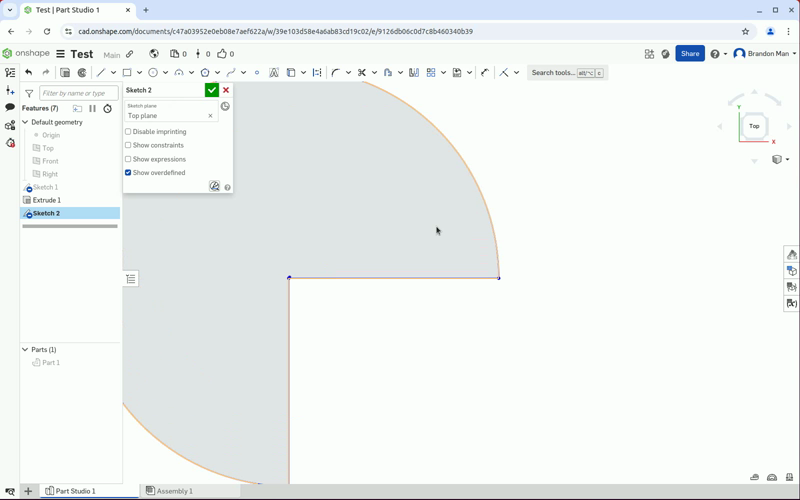
scroll(6)
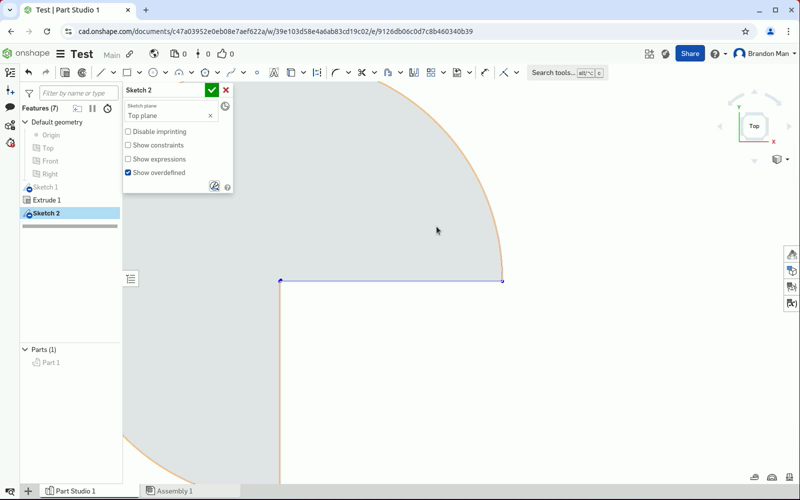
scroll(6)
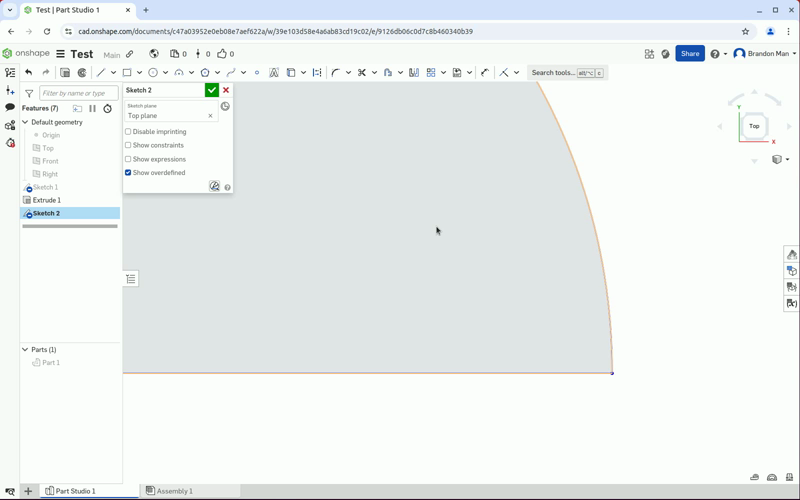
click(436, 226)
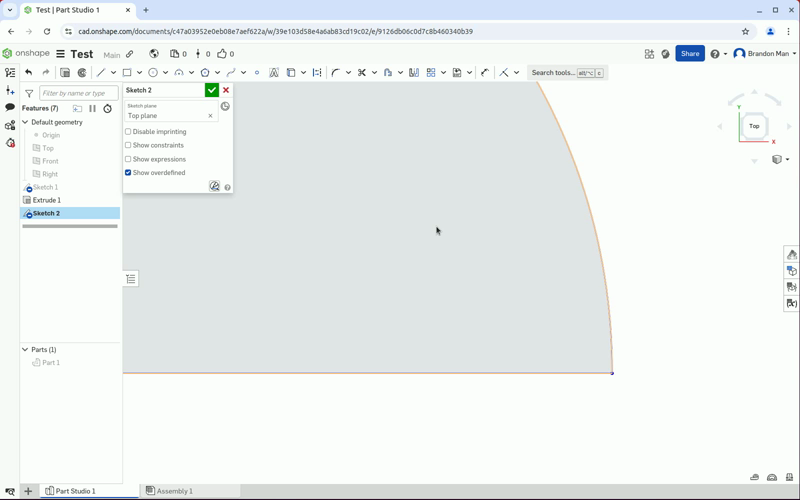
scroll(-6)
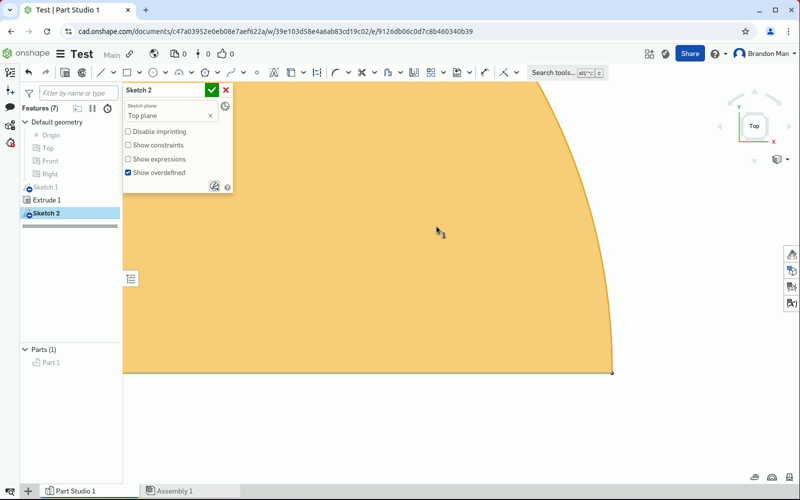
scroll(-6)
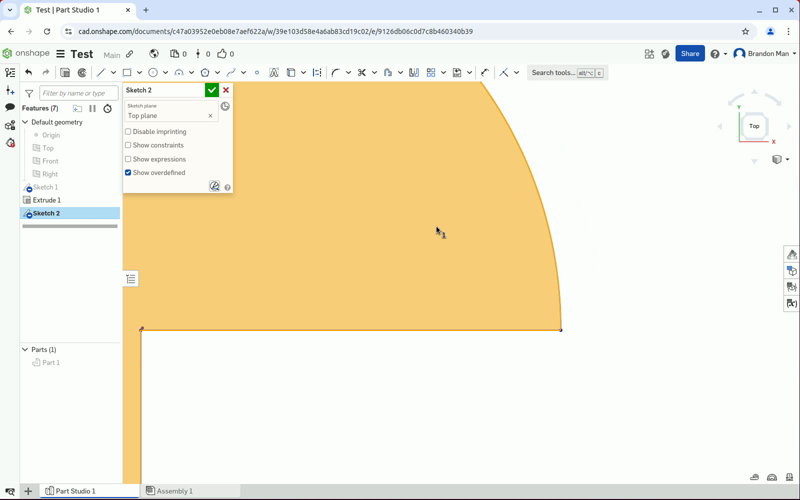
scroll(-6)
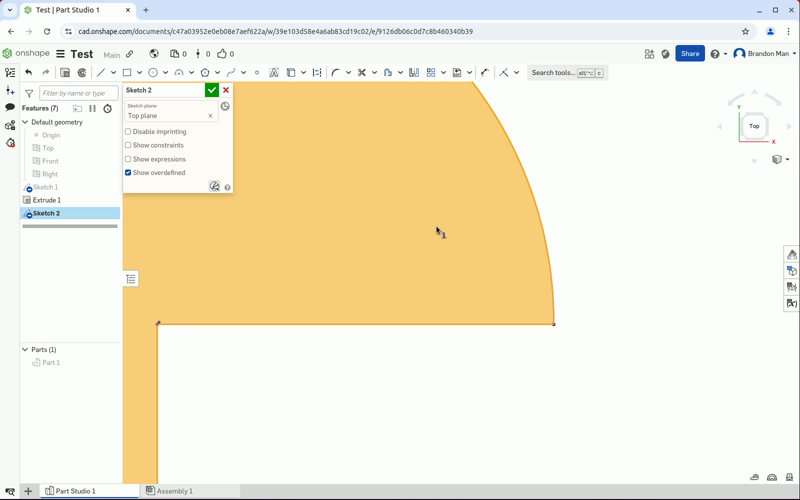
scroll(-6)
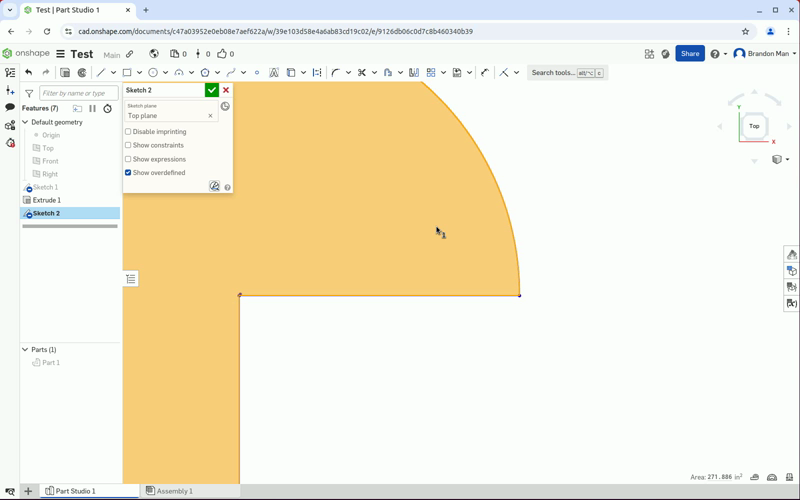
scroll(-6)
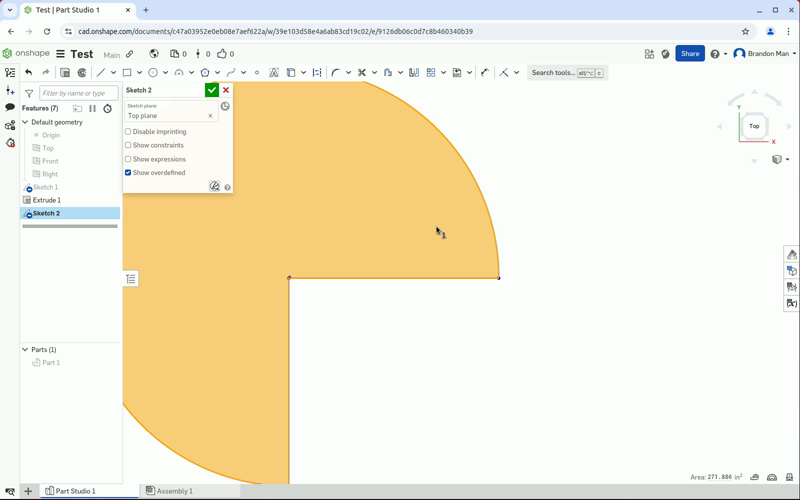
scroll(-6)
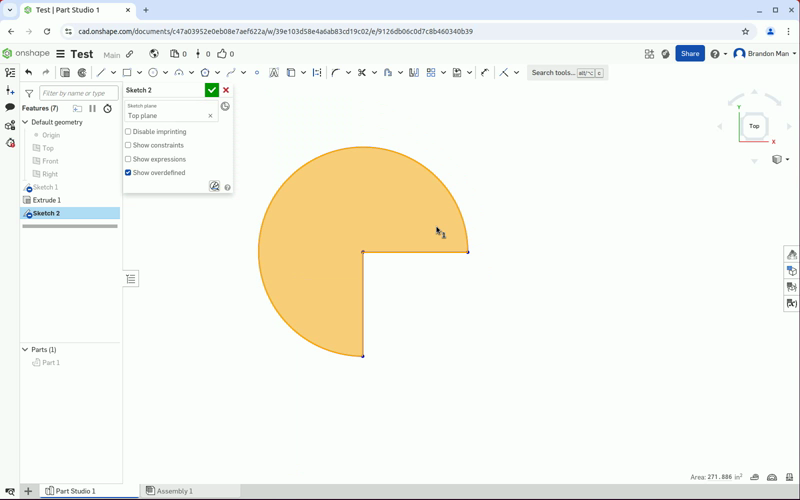
scroll(-6)
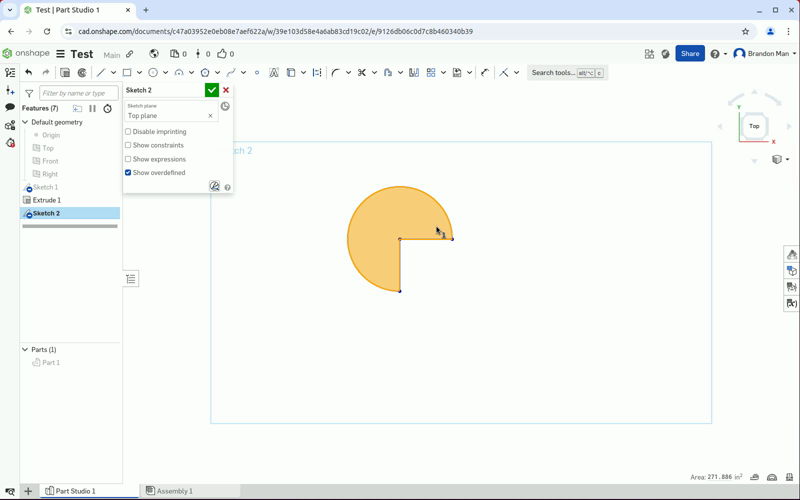
mouse_move(73, 352)
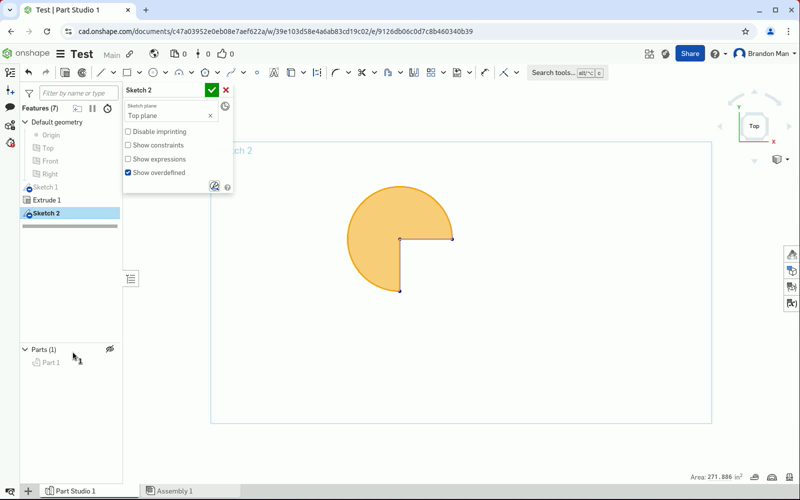
key(shift+y)
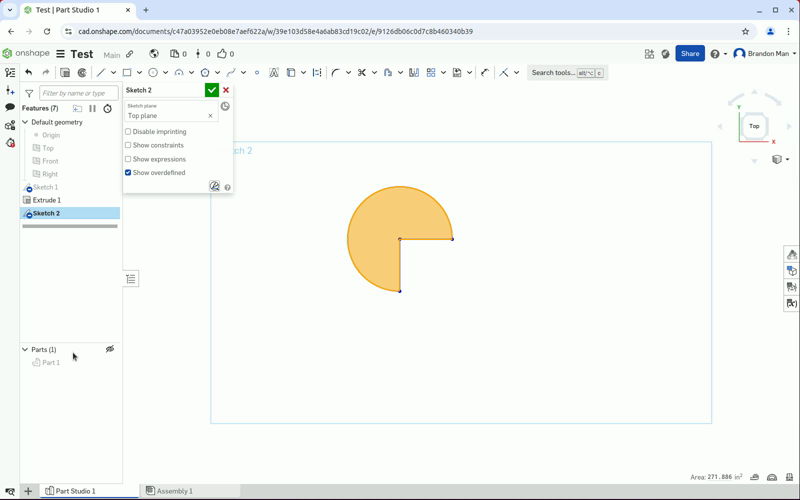
key(shift+e)
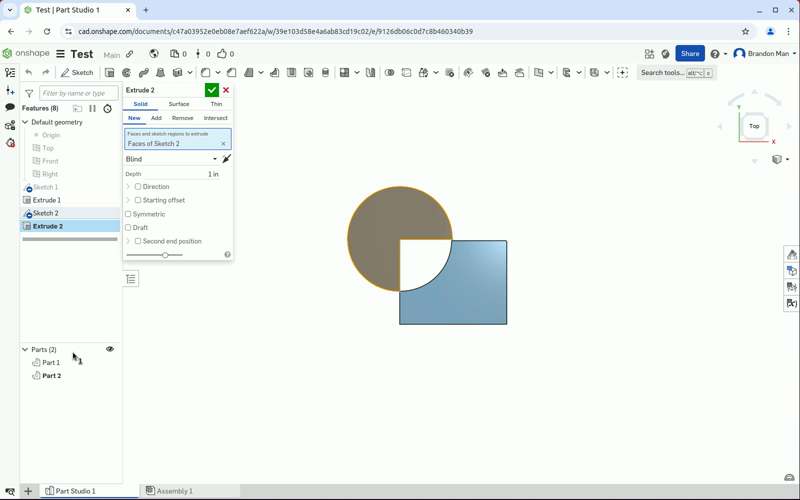
mouse_move(143, 106)
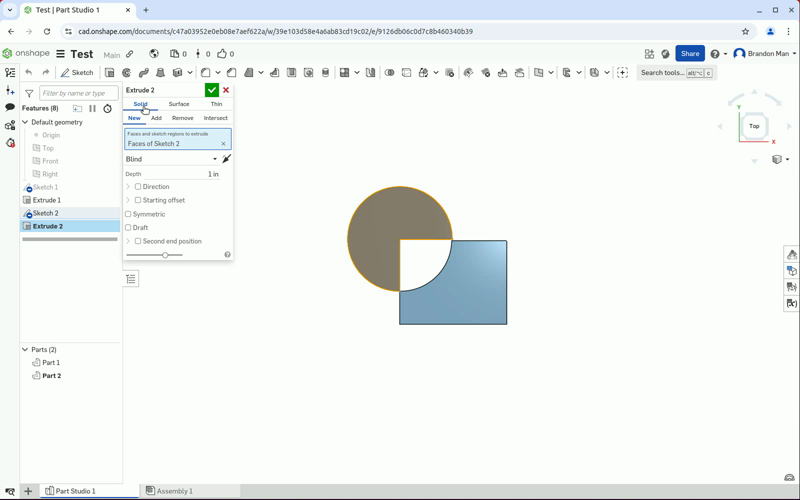
click(143, 106)
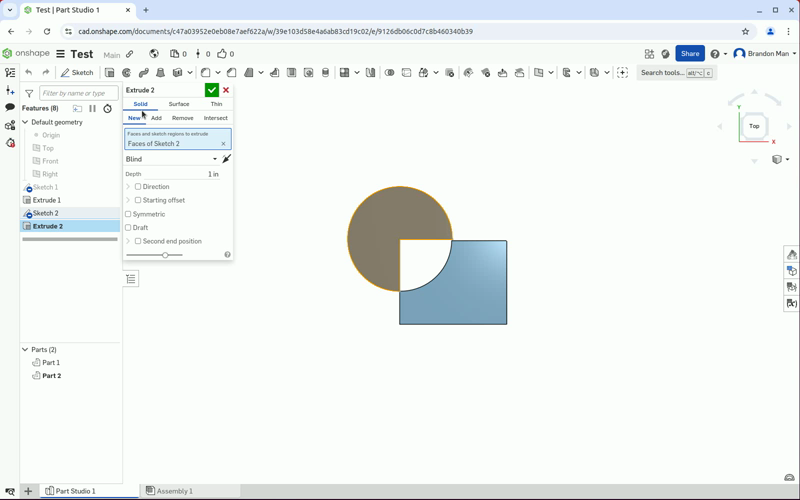
mouse_move(137, 120)
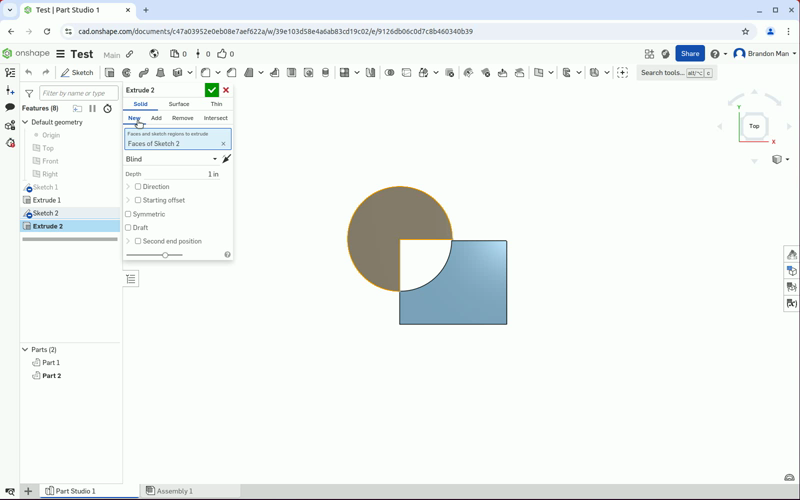
click(137, 120)
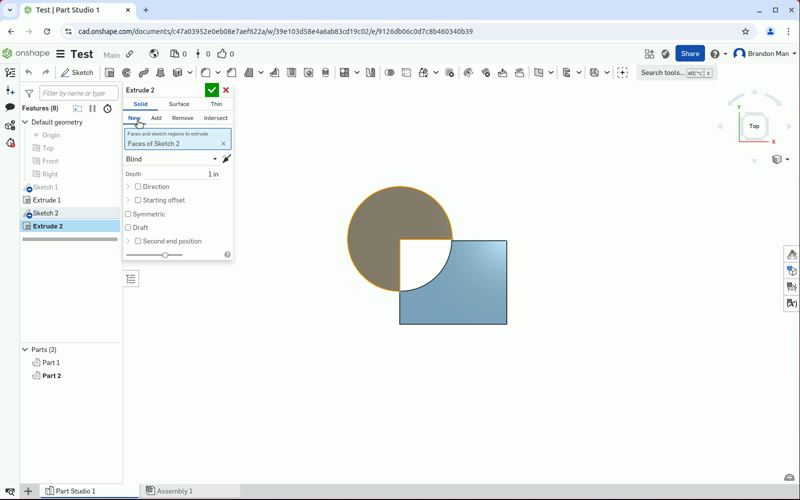
key(tab, 4)
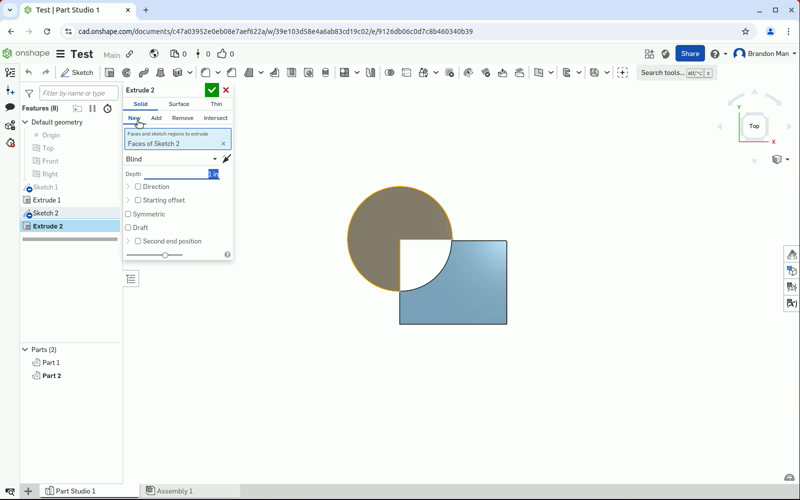
text(-5.296)
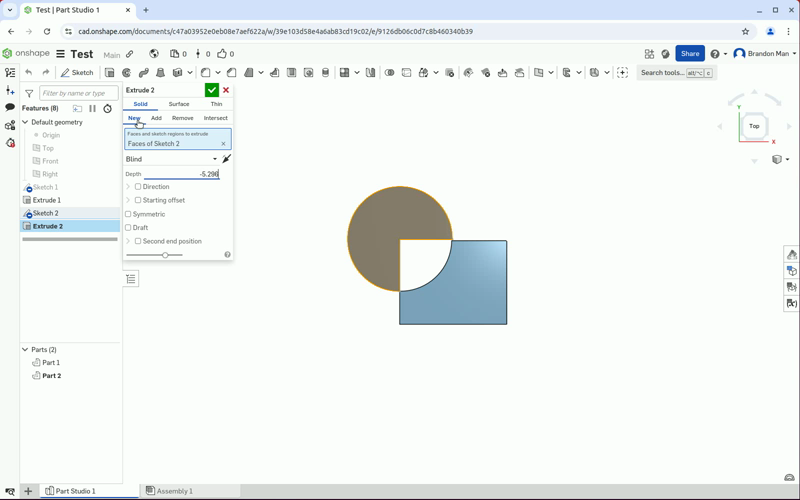
key(enter)
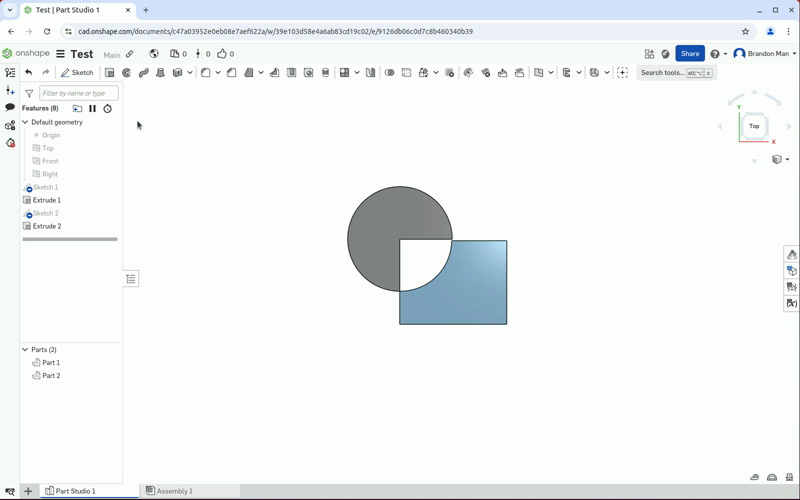
key(shift+h)
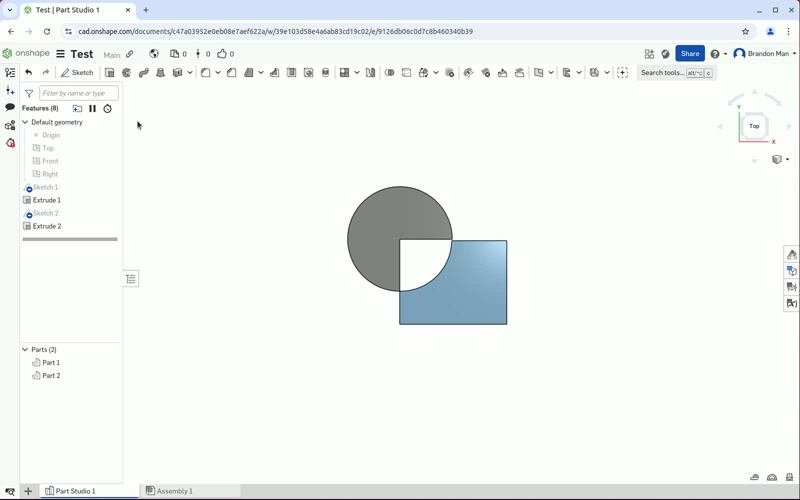
key(shift+h)
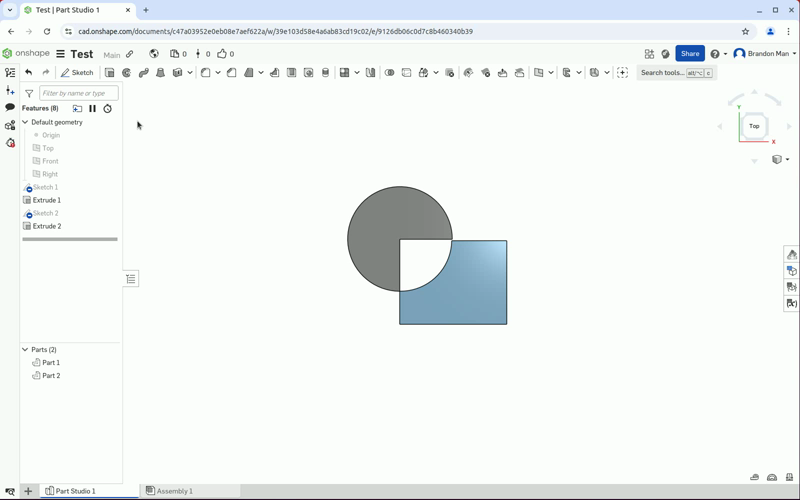
mouse_move(73, 189)
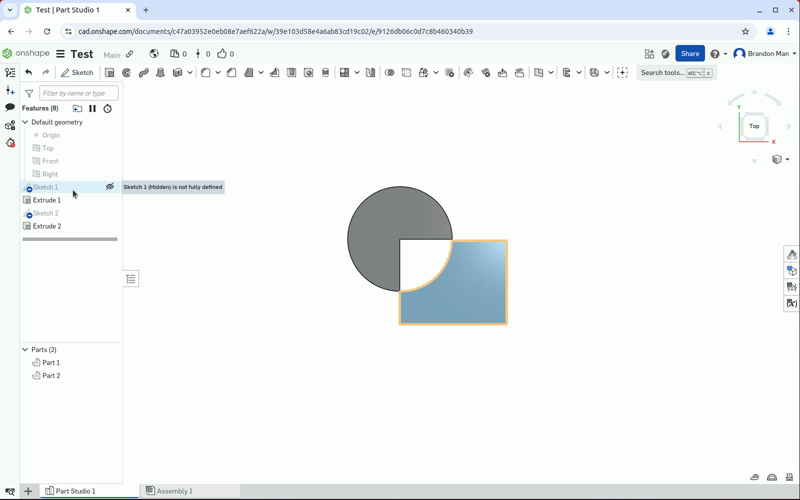
click(73, 189)
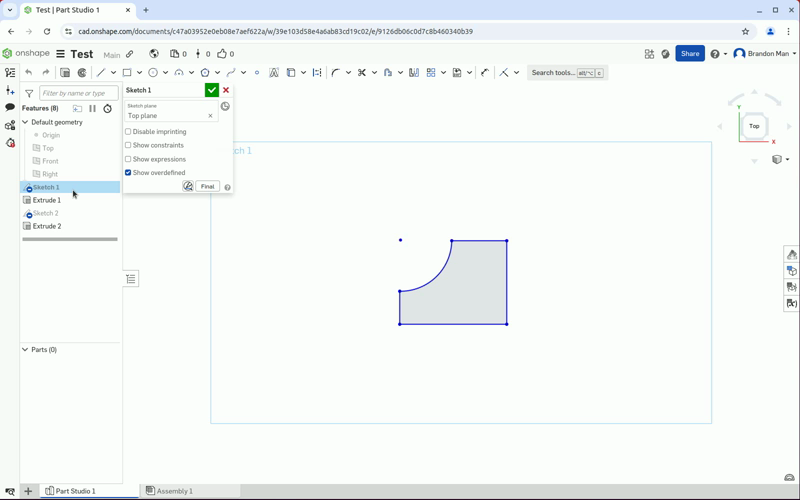
mouse_move(229, 92)
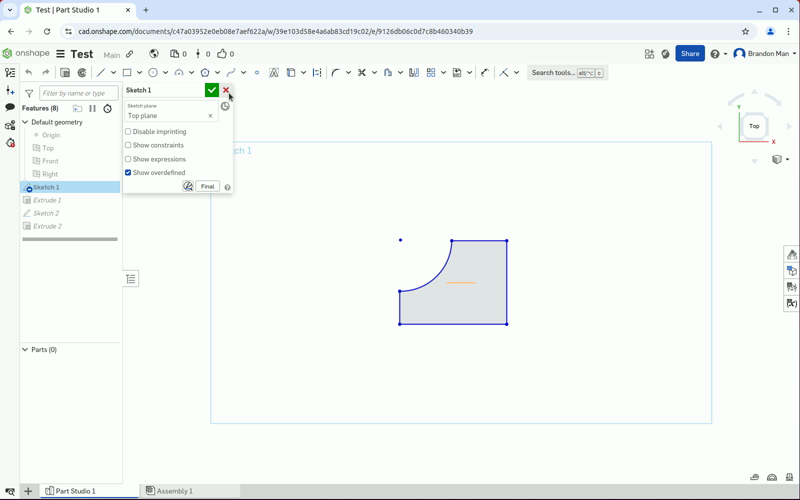
click(229, 92)
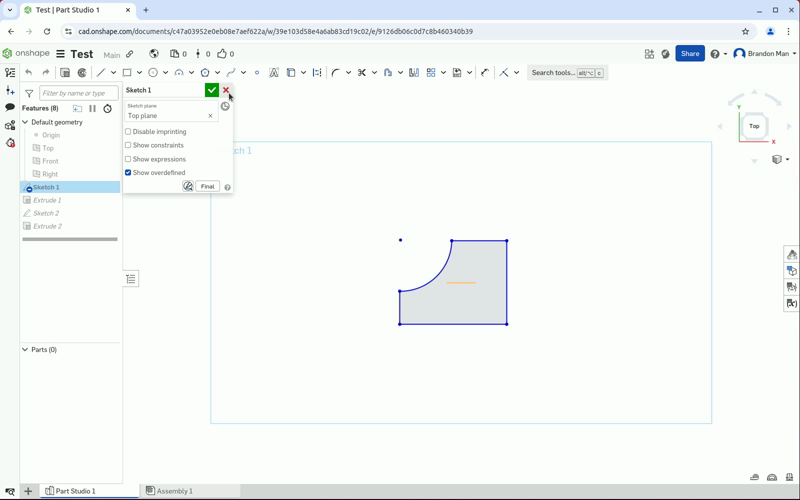
key(shift+s)
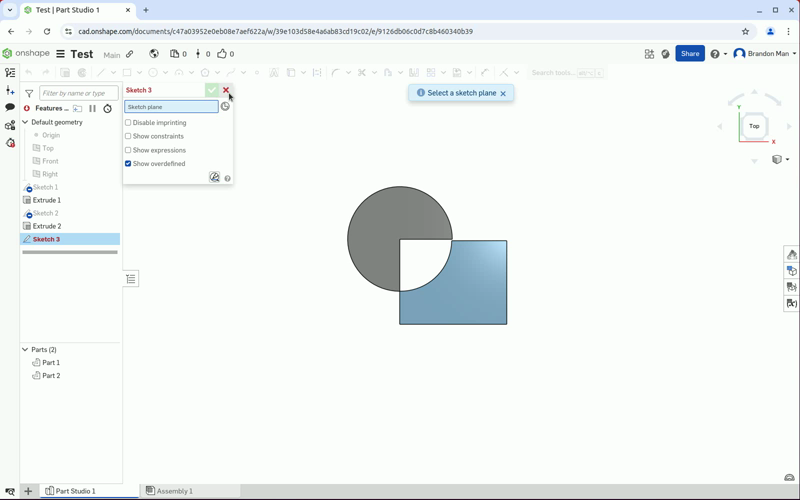
mouse_move(73, 150)
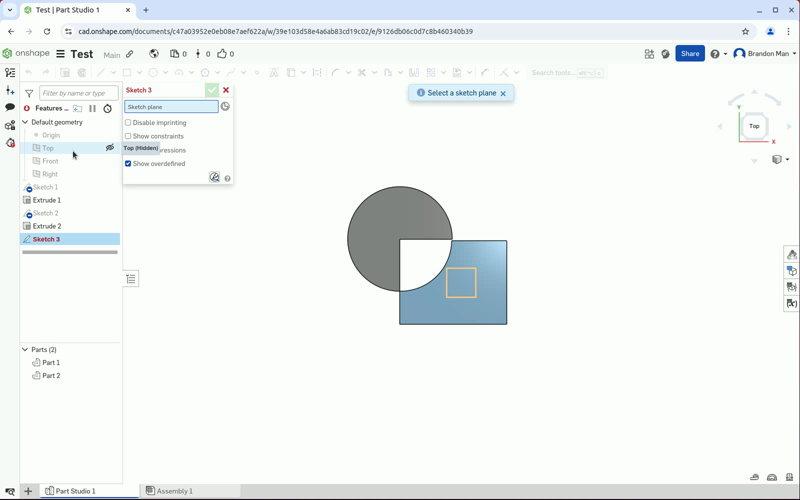
click(73, 150)
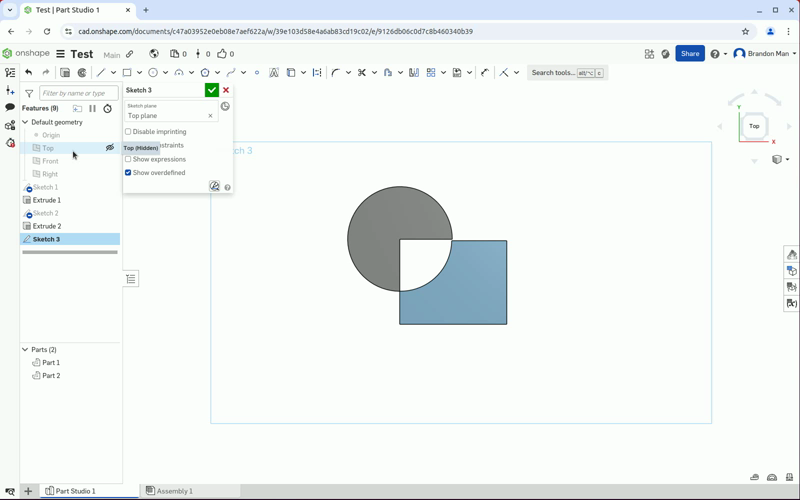
mouse_move(73, 352)
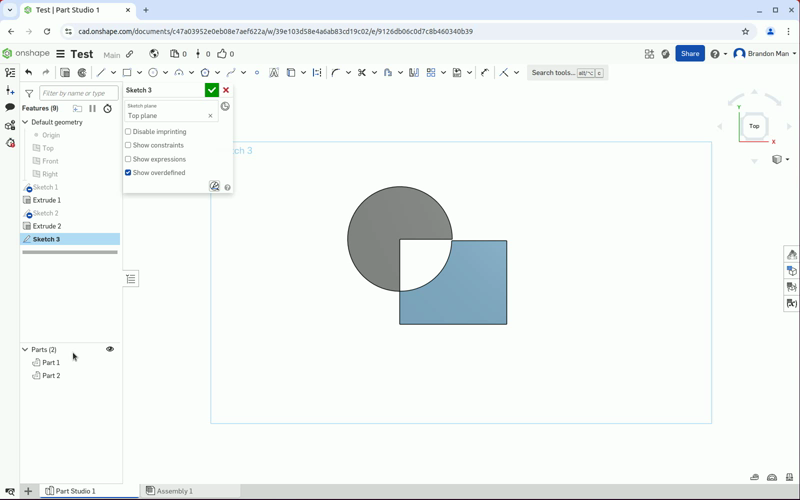
key(y)
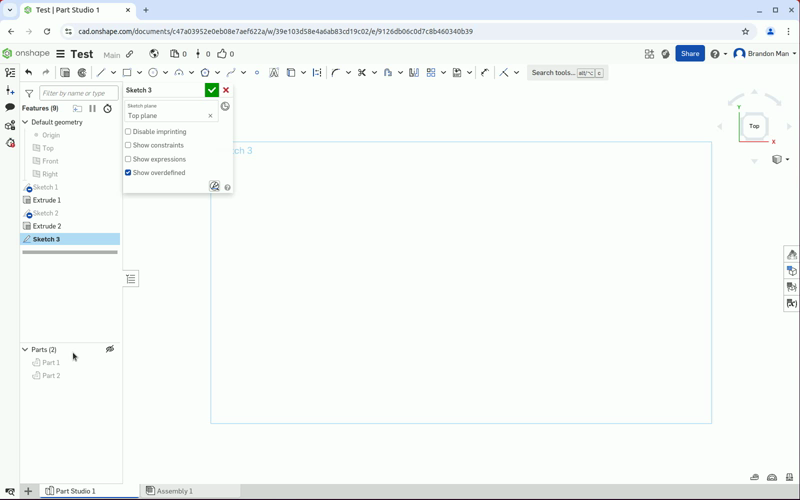
key(a)
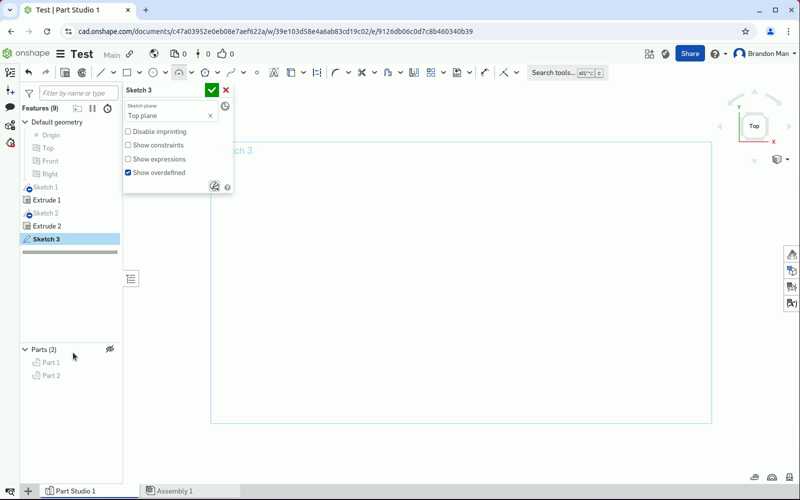
key_down(shift)
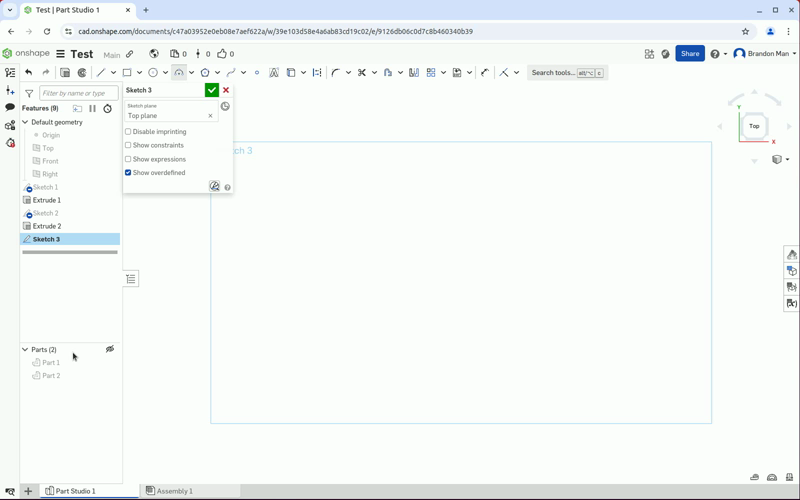
mouse_move(399, 291)
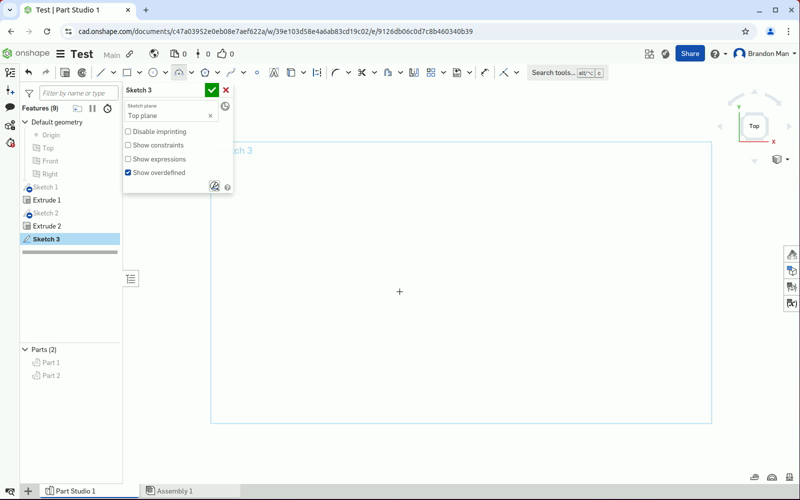
click(399, 291)
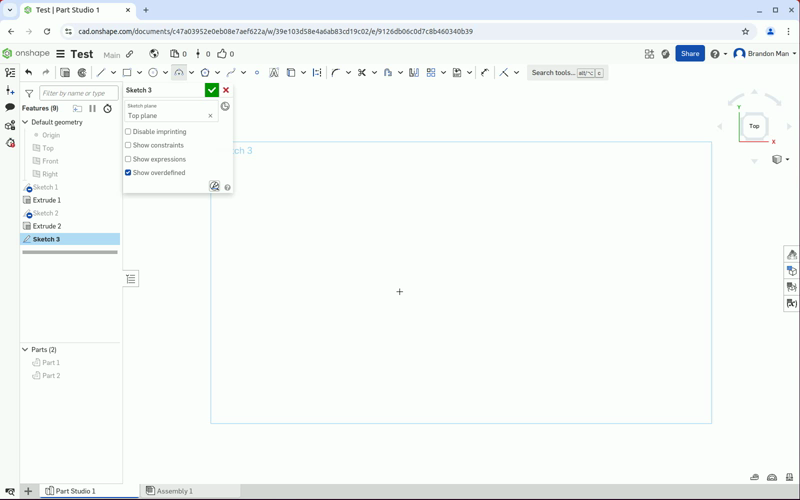
key_up(shift)
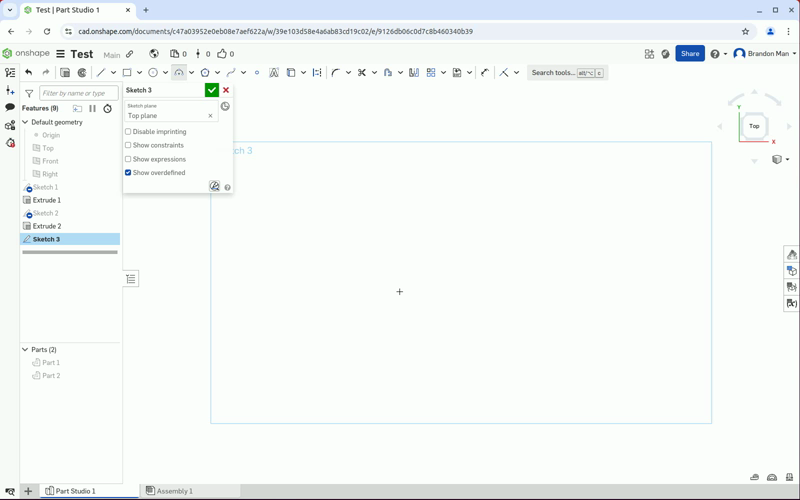
key_down(shift)
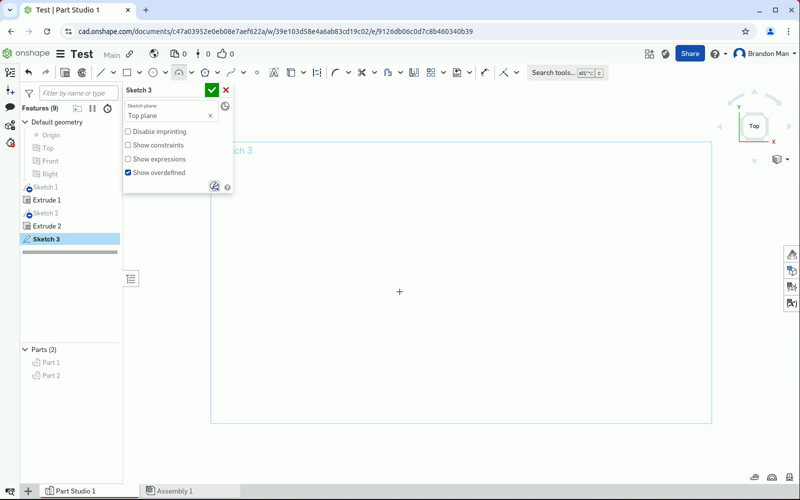
mouse_move(452, 239)
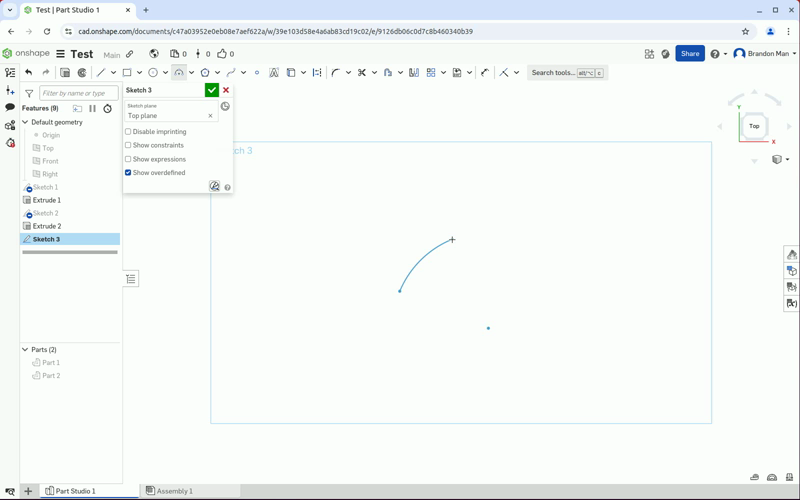
click(452, 239)
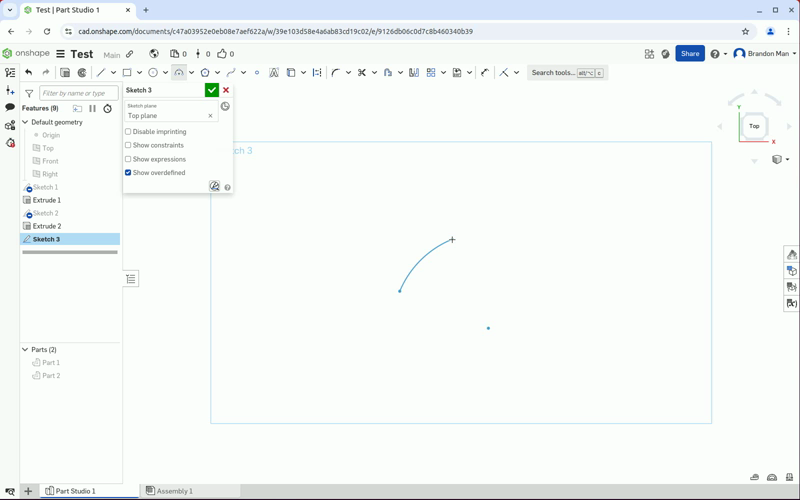
mouse_move(436, 276)
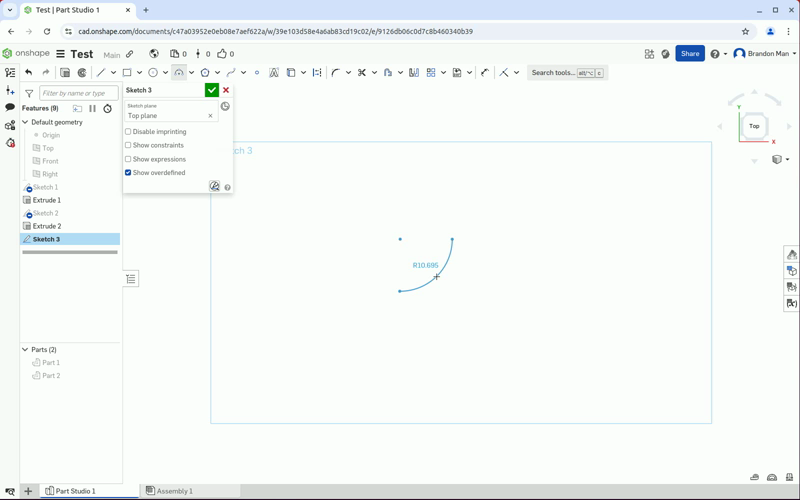
click(436, 276)
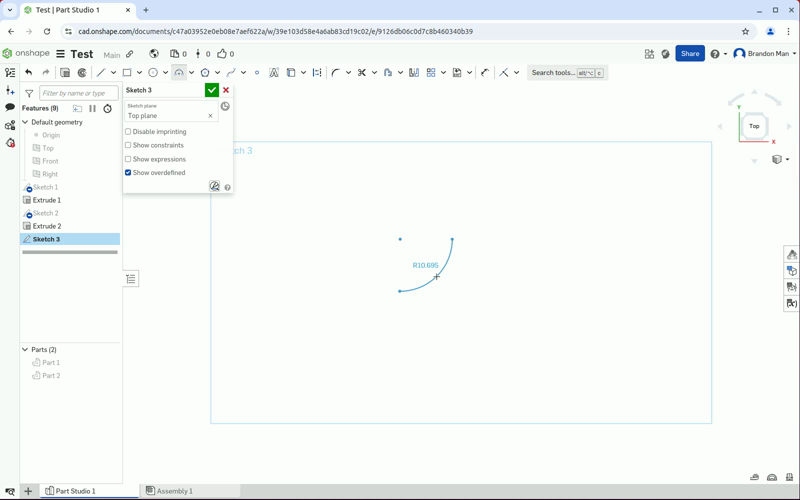
key_up(shift)
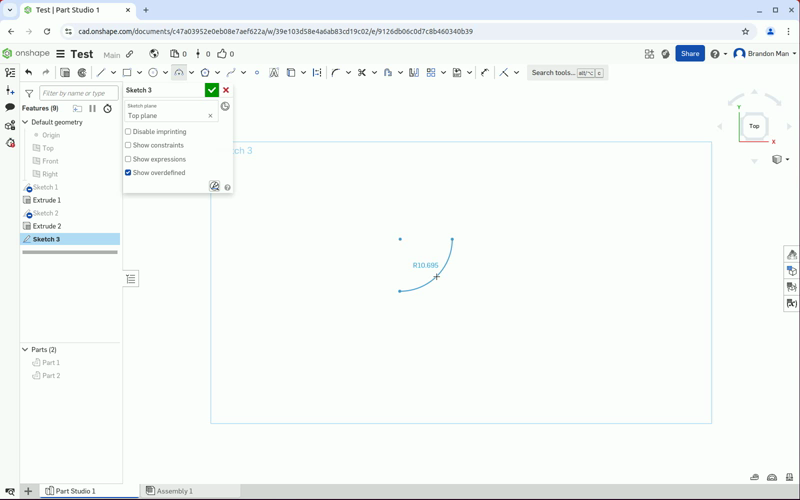
key(esc)
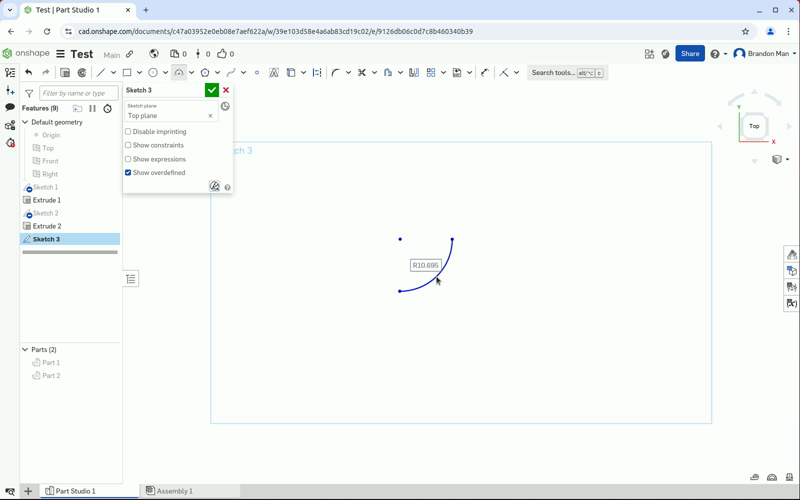
key(l)
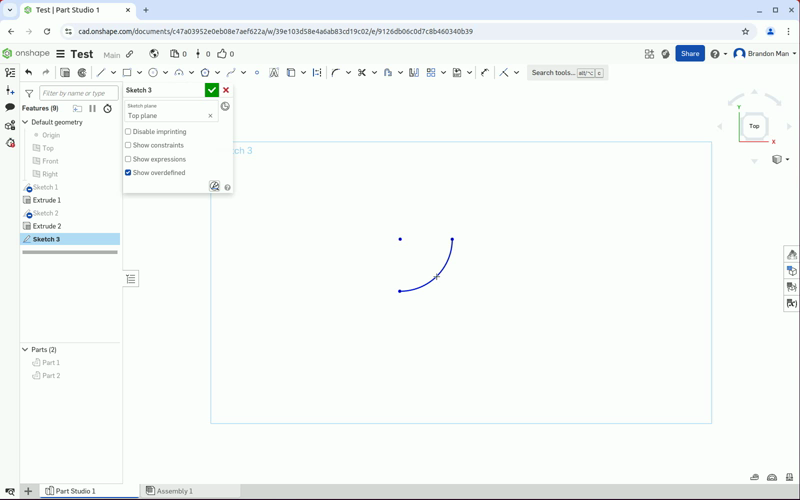
mouse_move(452, 239)
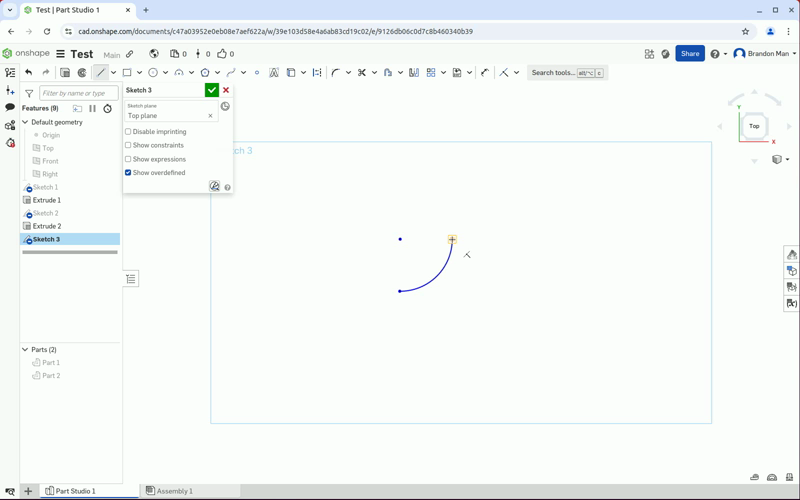
click(452, 239)
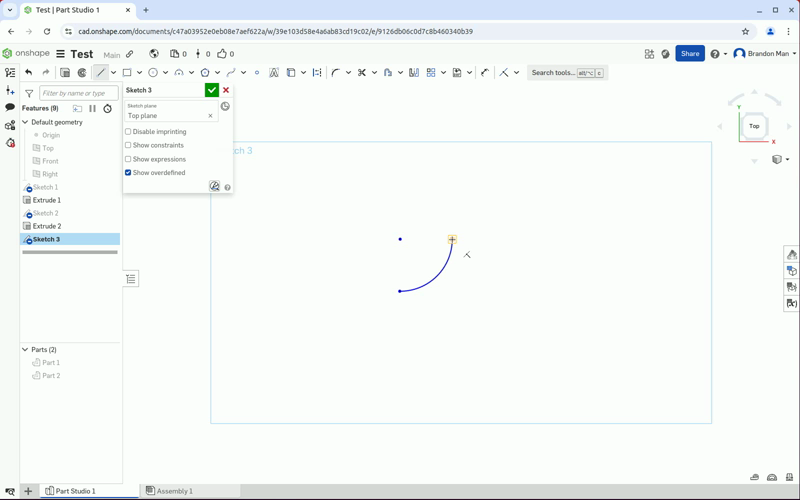
key_down(shift)
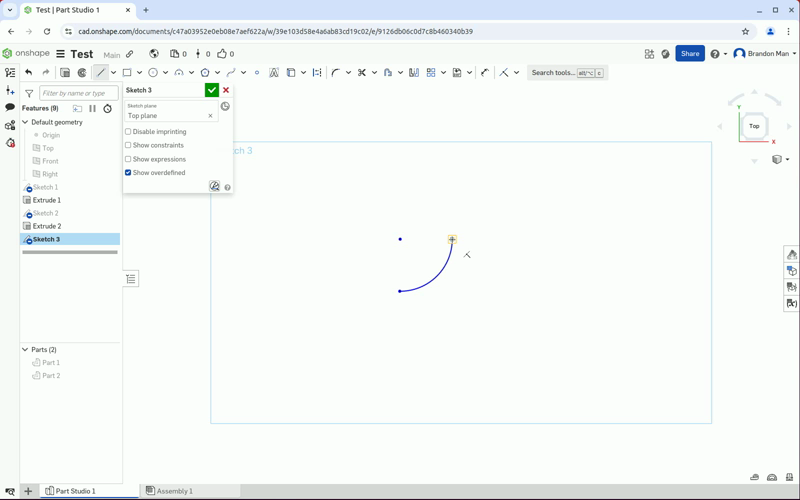
mouse_move(482, 239)
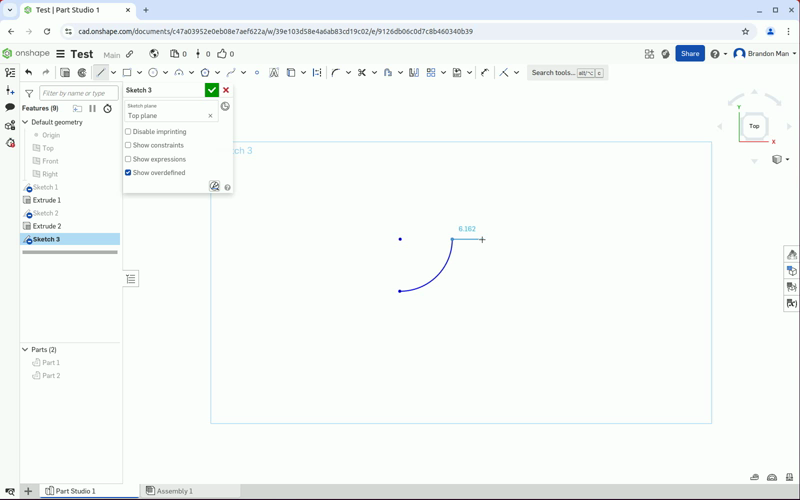
mouse_move(399, 239)
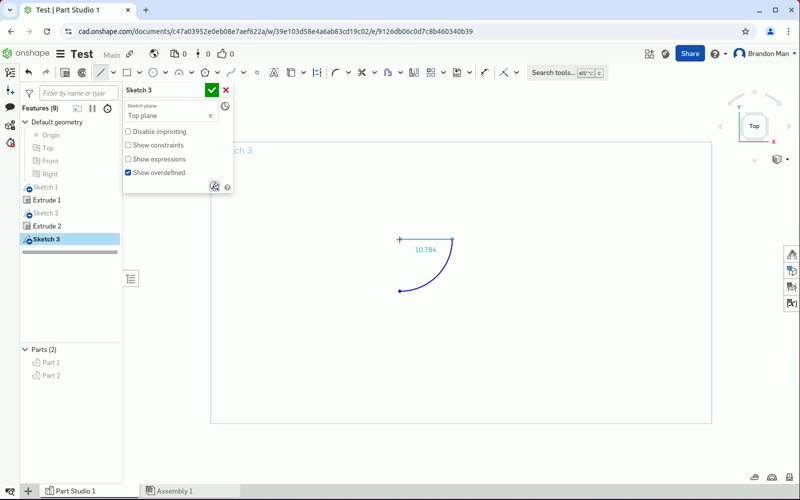
click(399, 239)
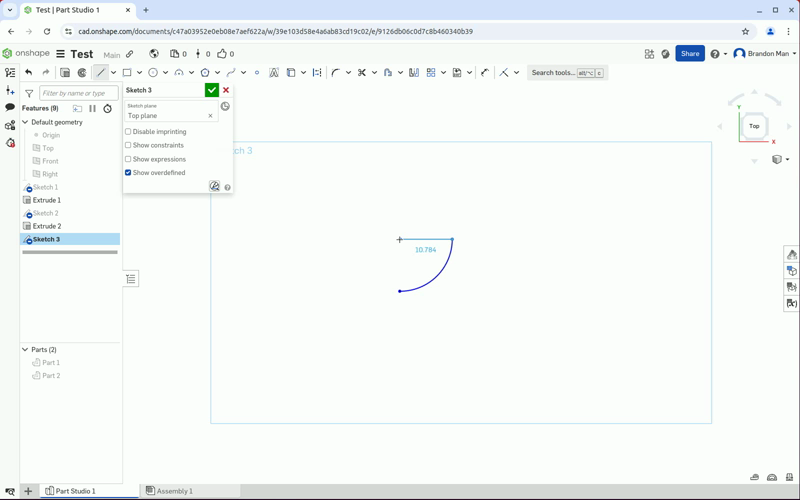
key_up(shift)
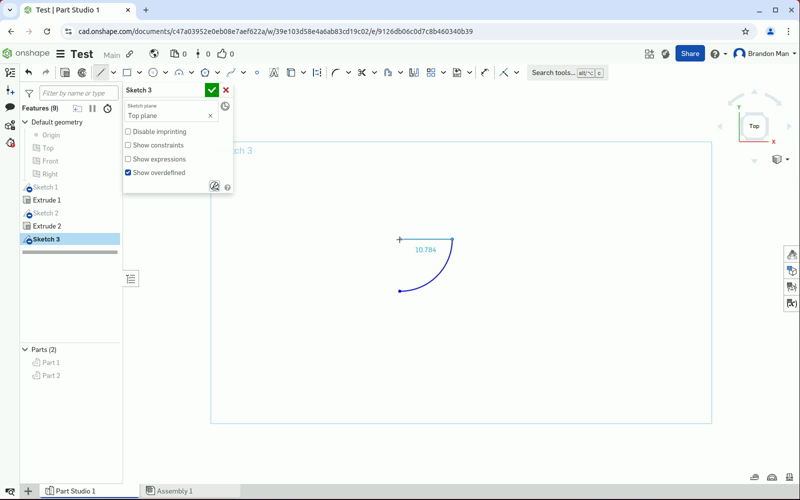
mouse_move(429, 239)
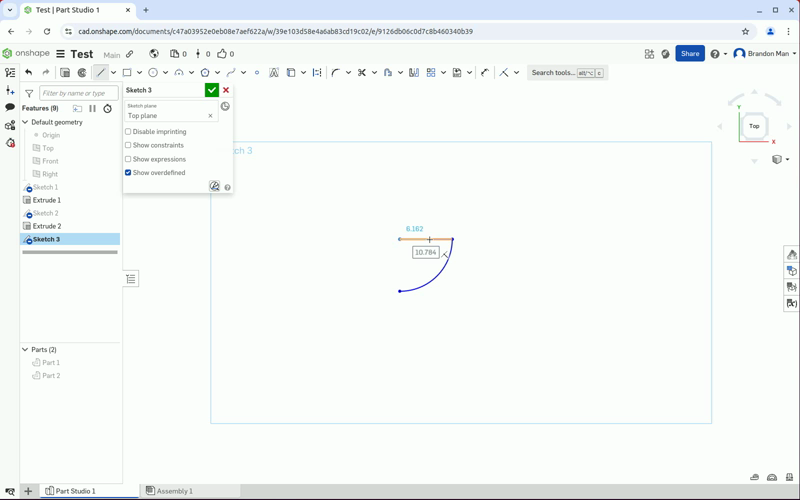
key_down(shift)
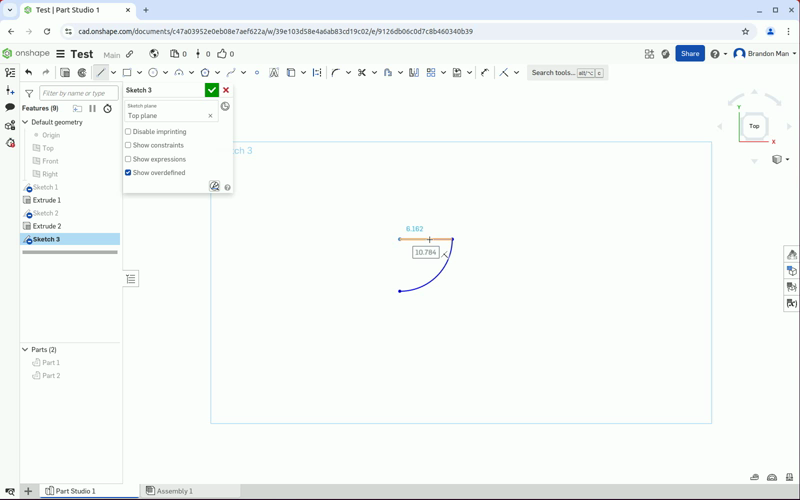
mouse_move(399, 291)
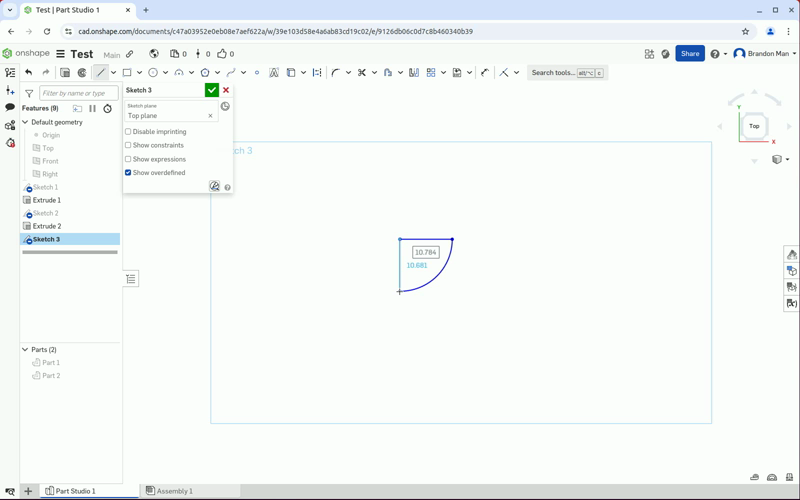
key_up(shift)
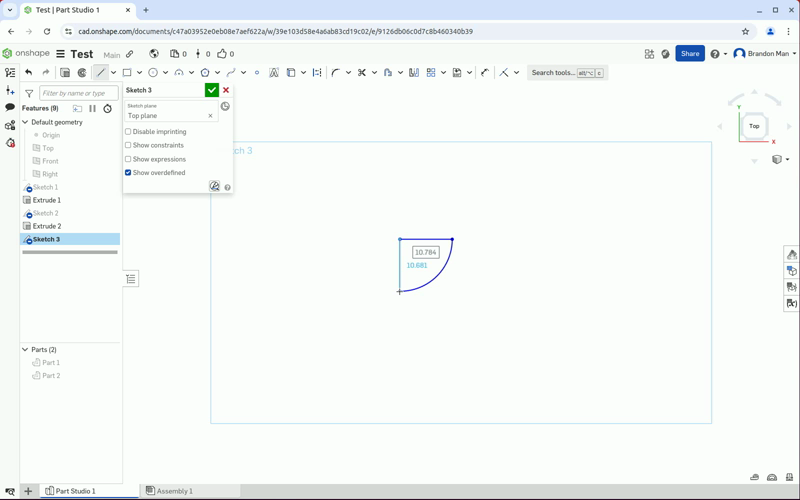
click(399, 291)
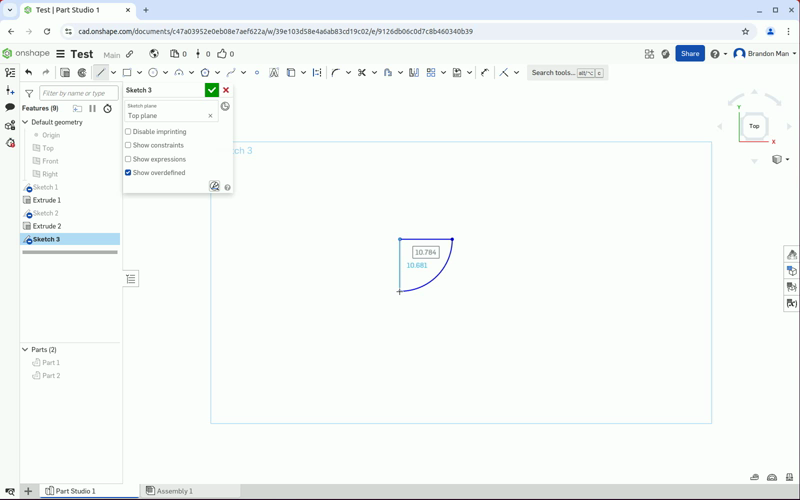
key(esc)
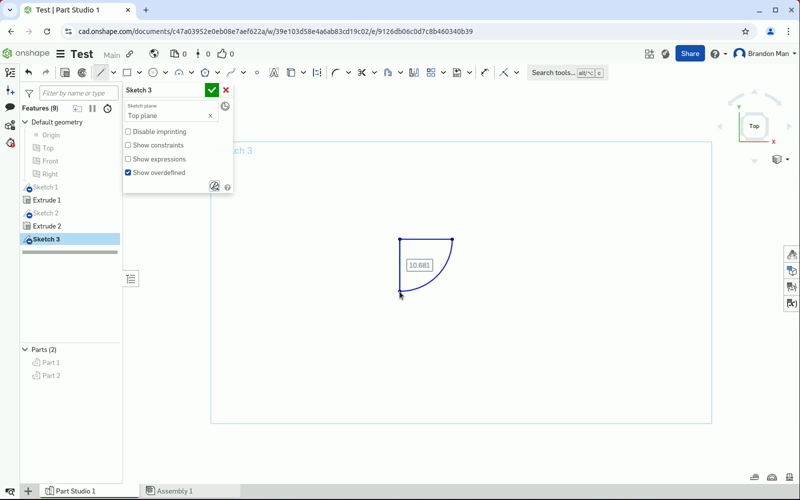
mouse_move(423, 266)
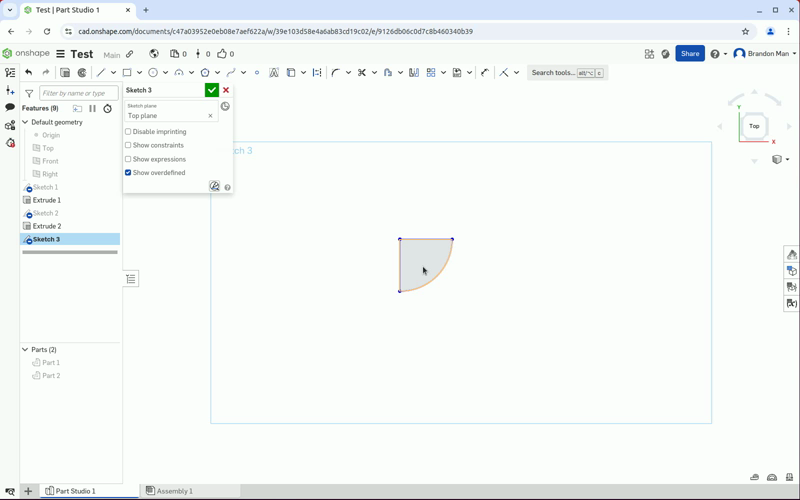
scroll(6)
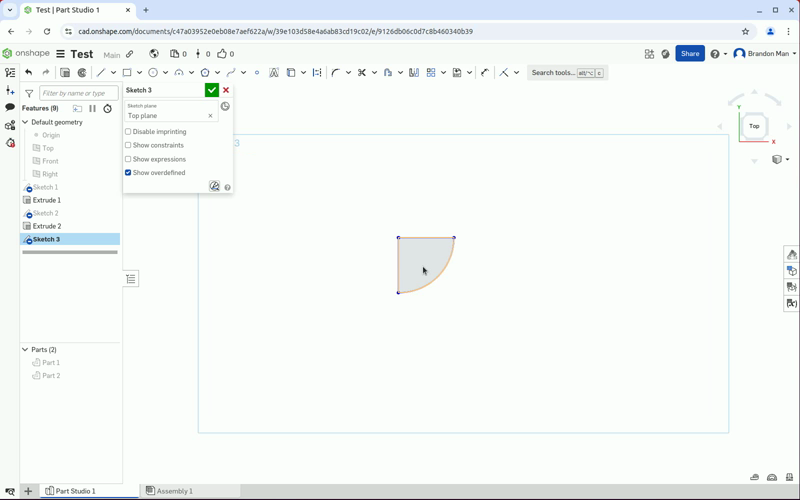
scroll(6)
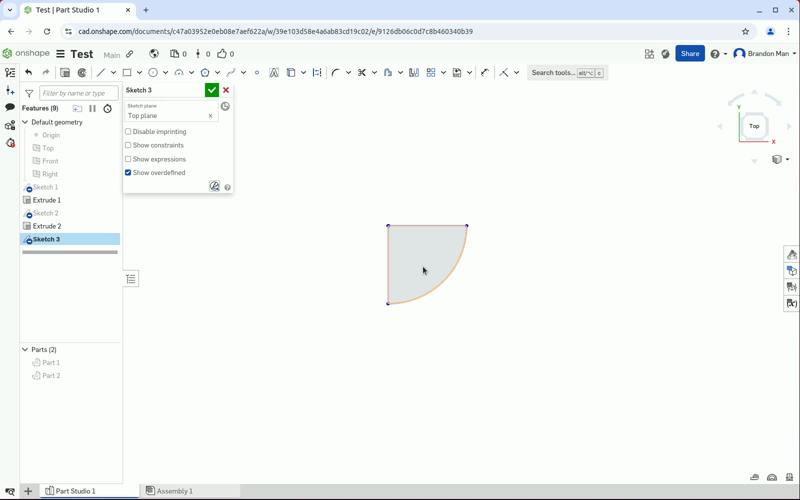
scroll(6)
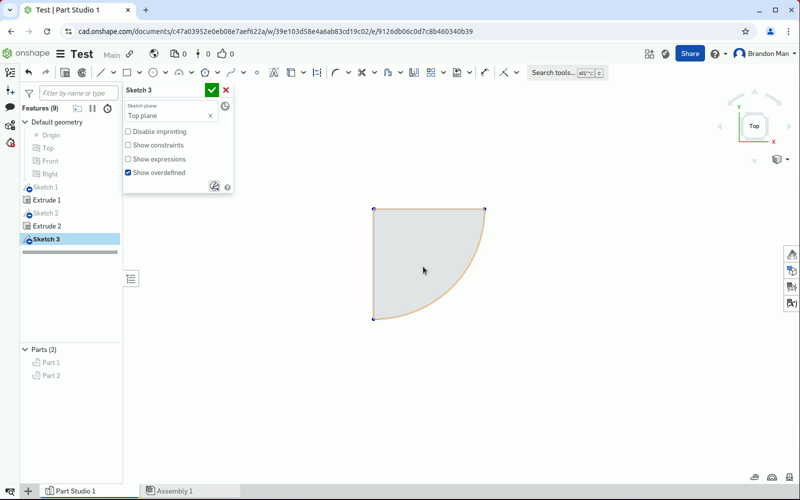
scroll(6)
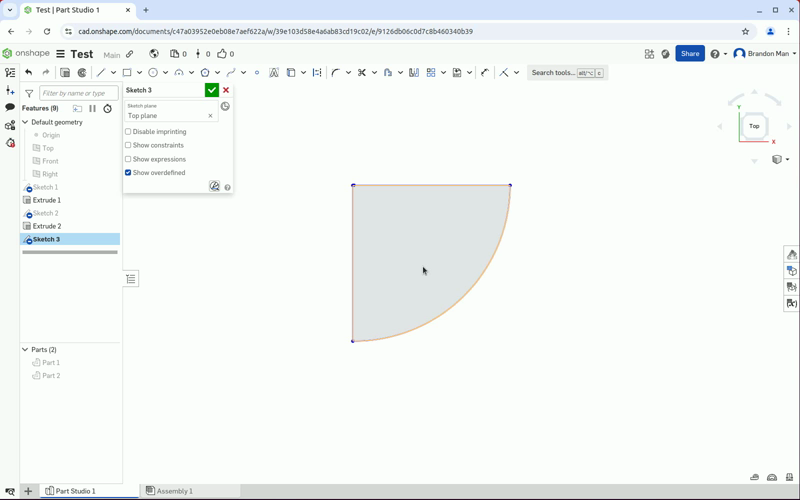
scroll(6)
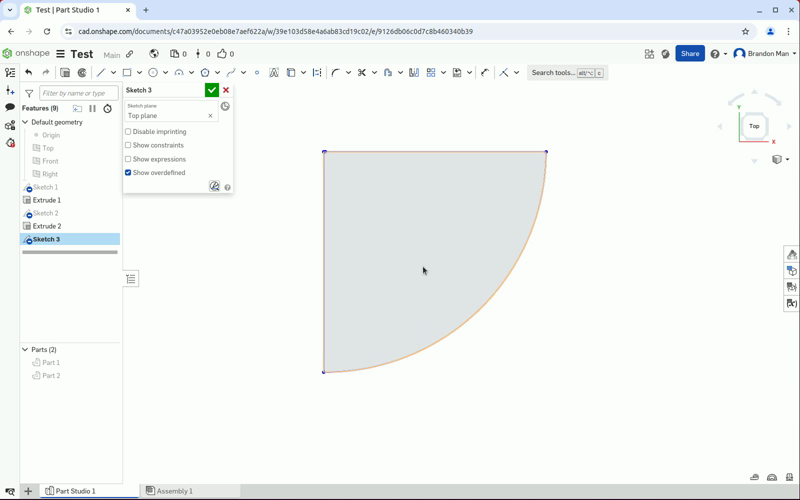
scroll(6)
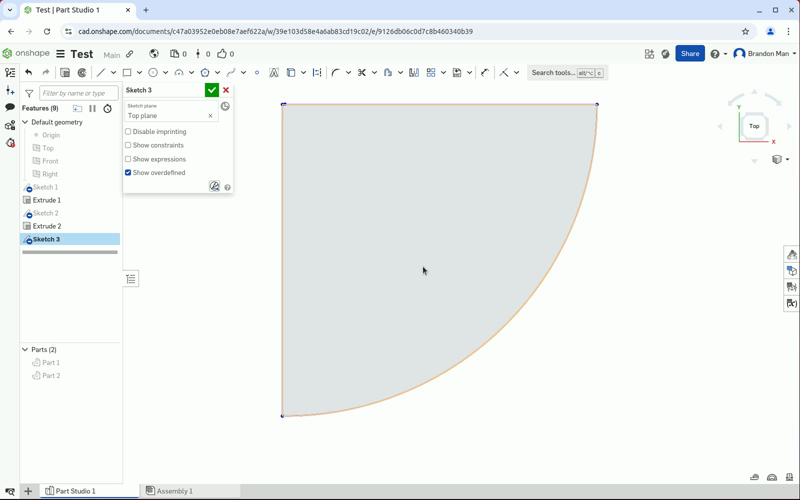
scroll(6)
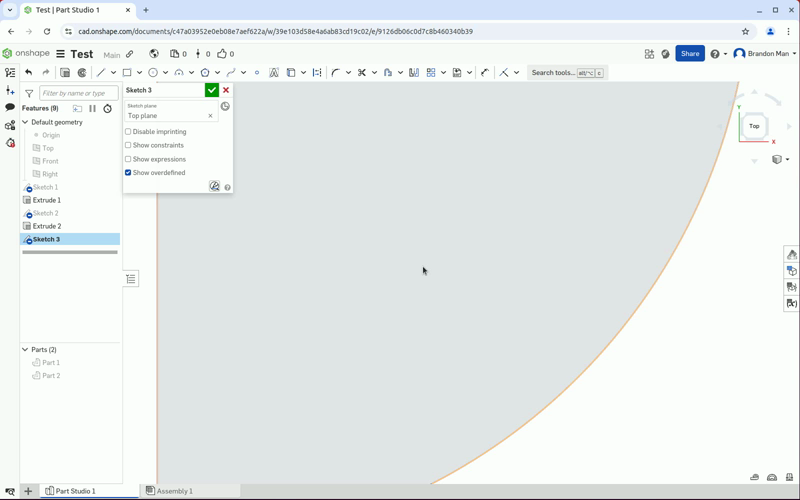
click(423, 266)
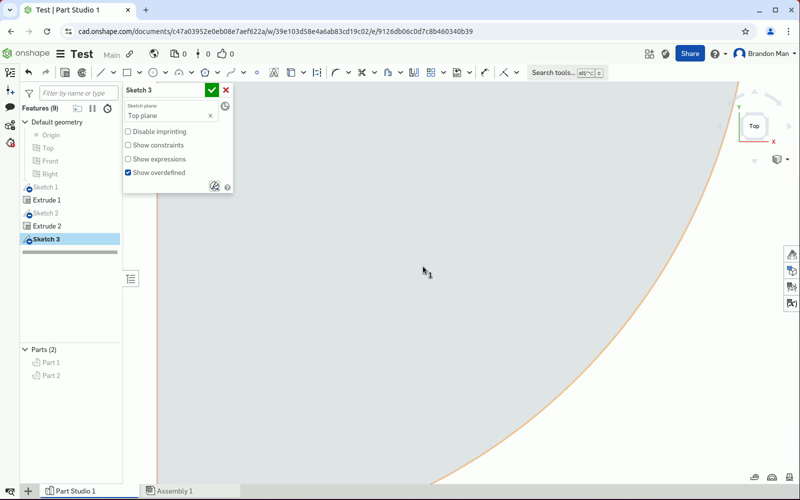
scroll(-6)
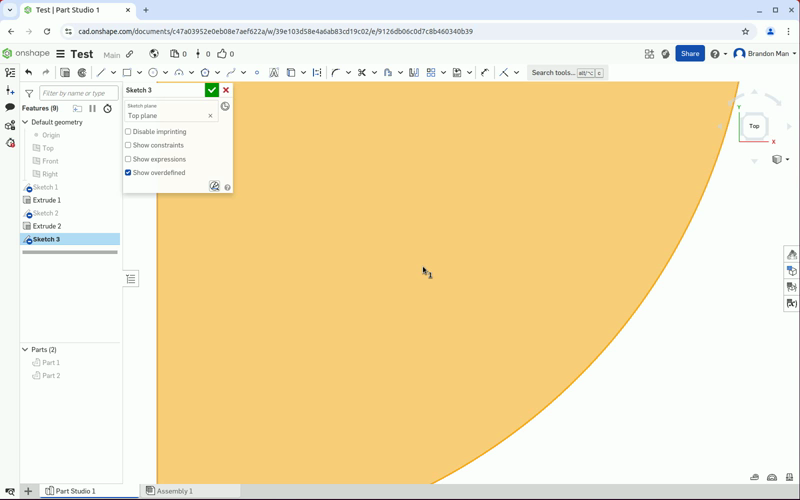
scroll(-6)
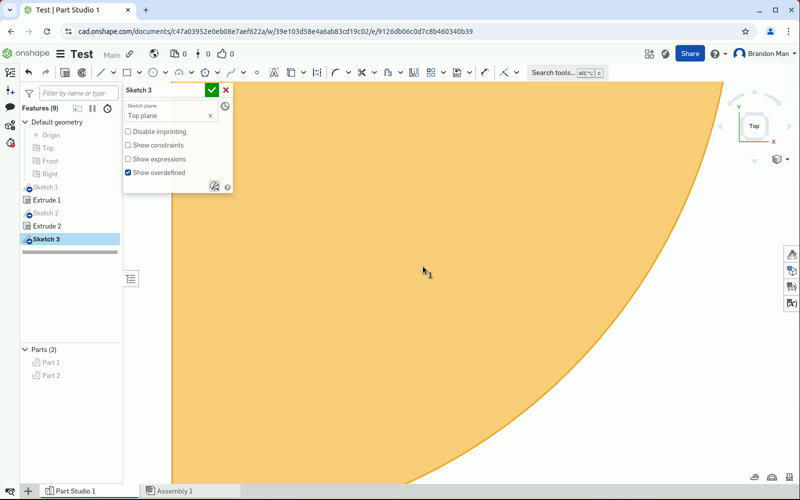
scroll(-6)
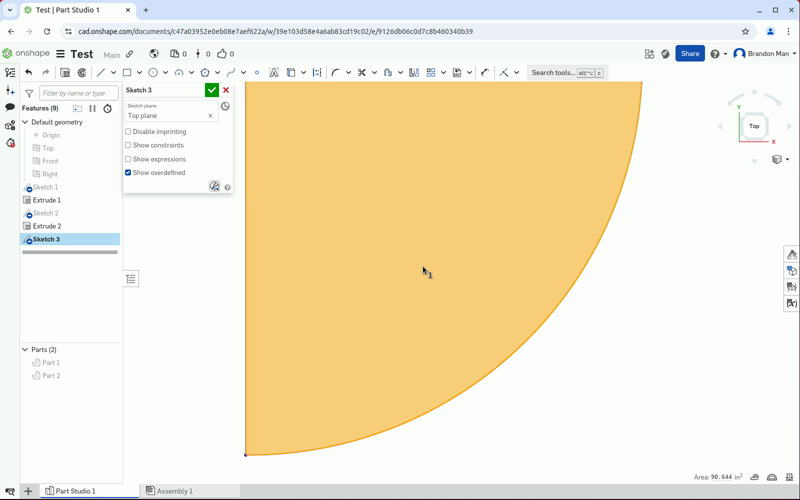
scroll(-6)
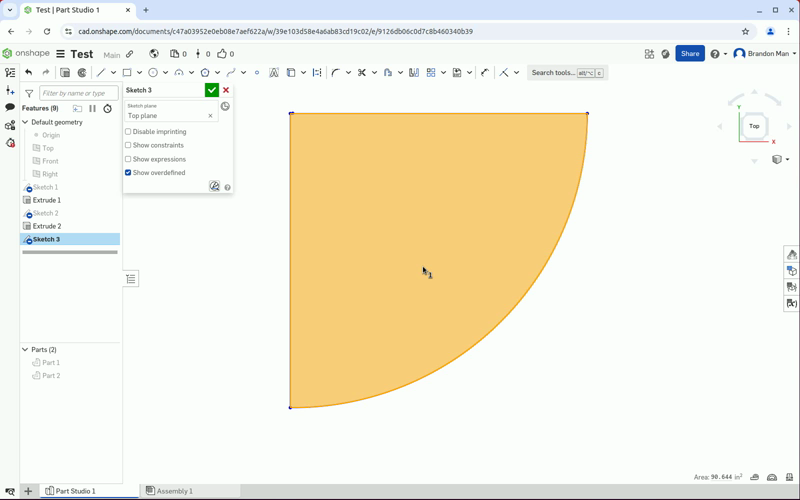
scroll(-6)
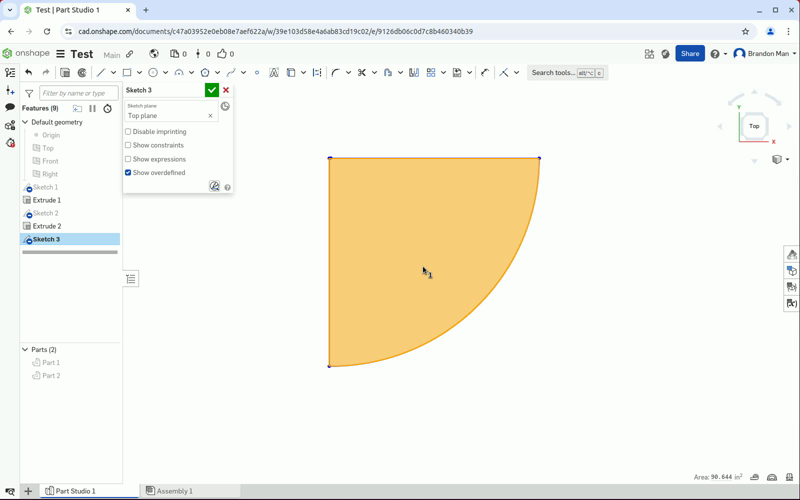
scroll(-6)
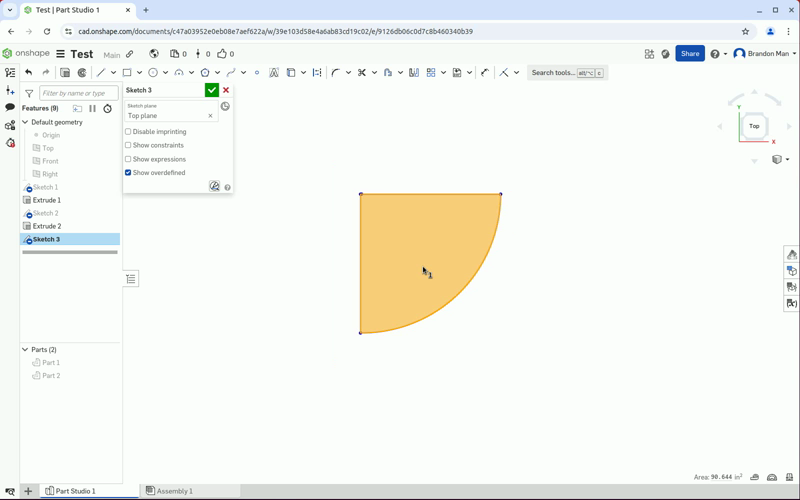
scroll(-6)
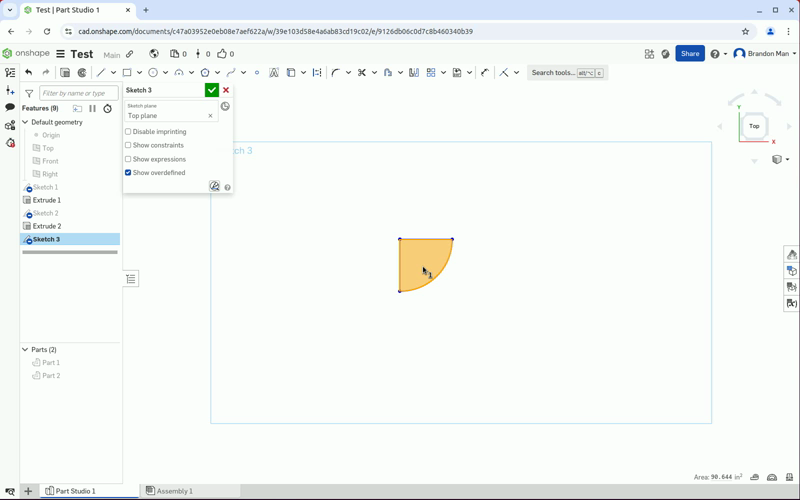
mouse_move(73, 352)
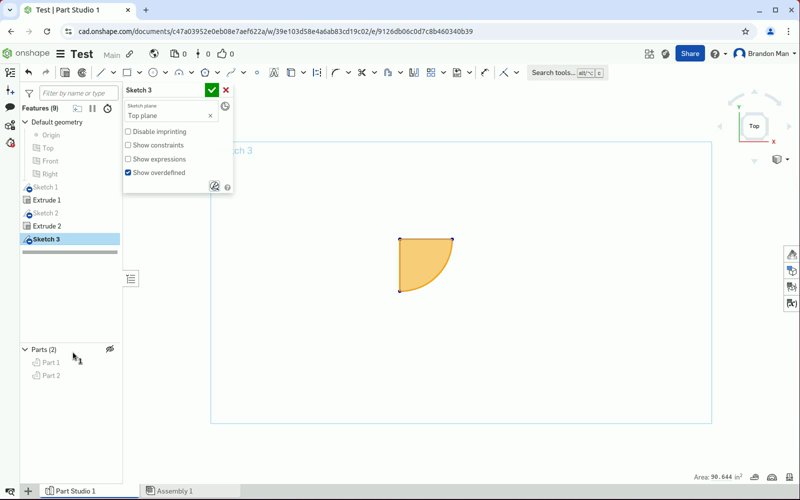
key(shift+y)
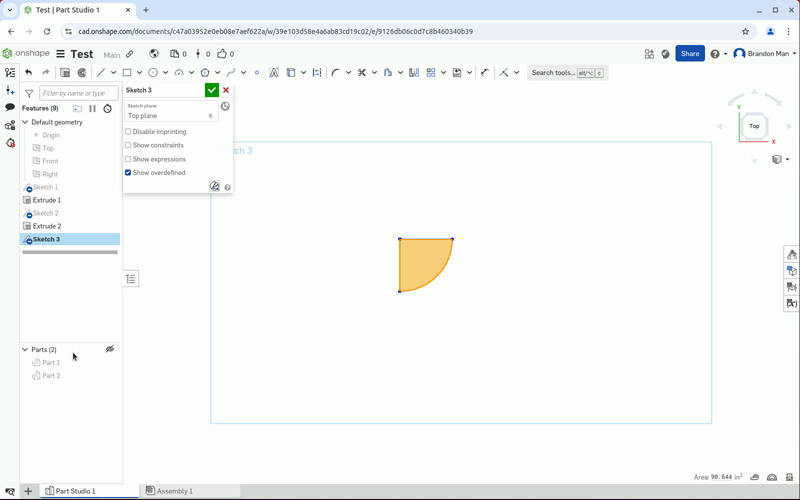
key(shift+e)
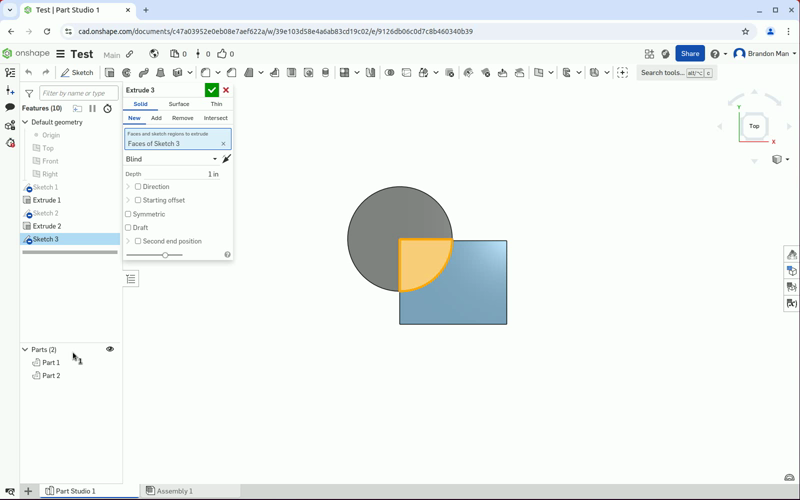
mouse_move(143, 106)
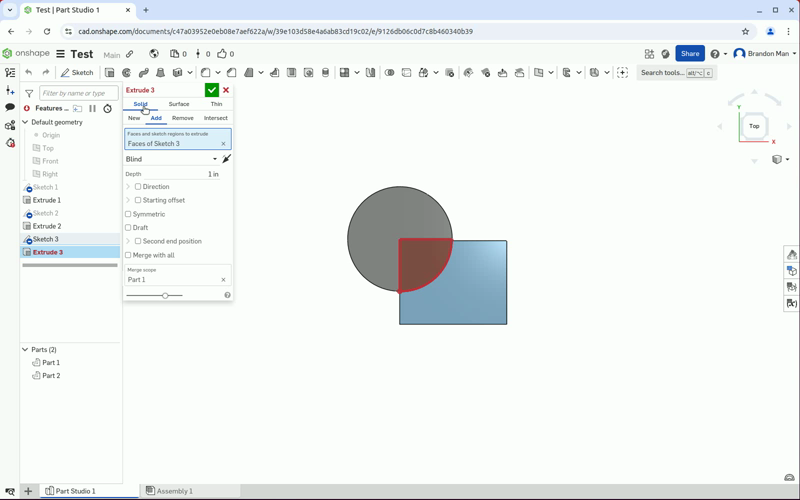
click(143, 106)
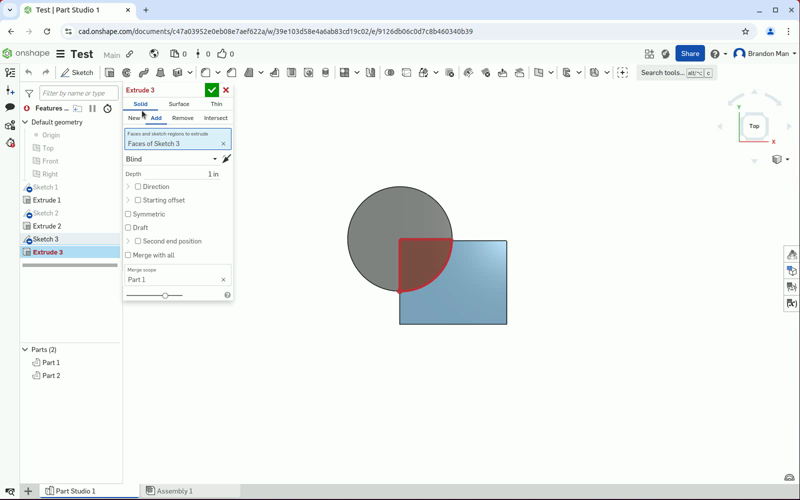
mouse_move(137, 120)
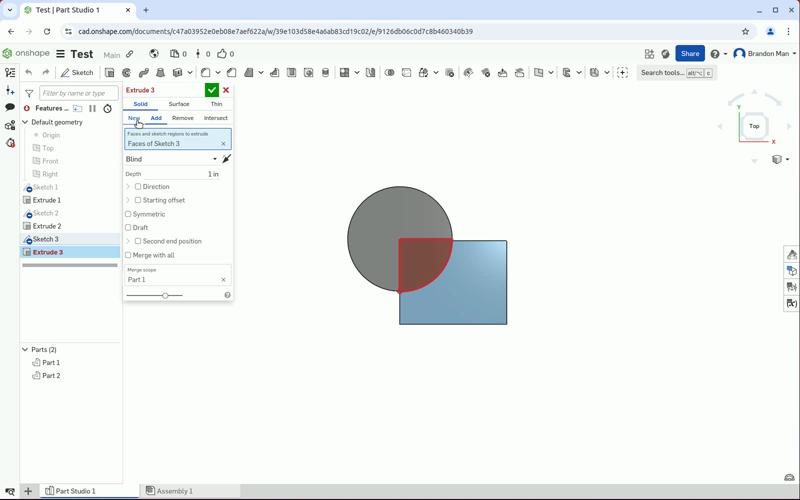
click(137, 120)
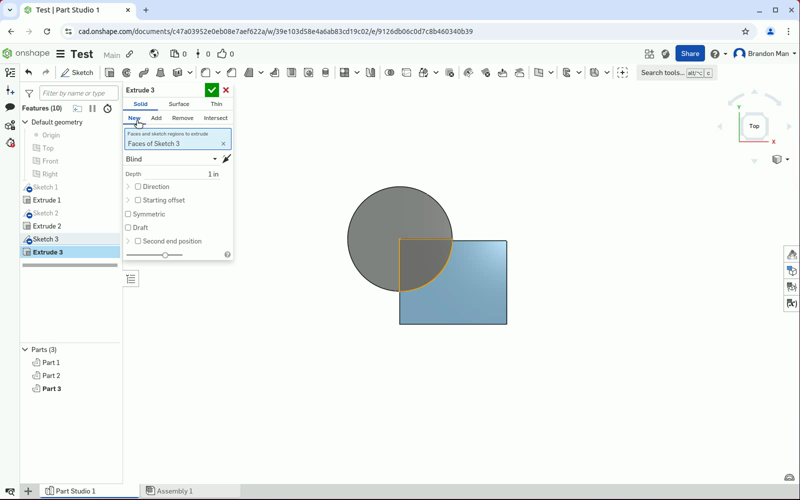
key(tab, 4)
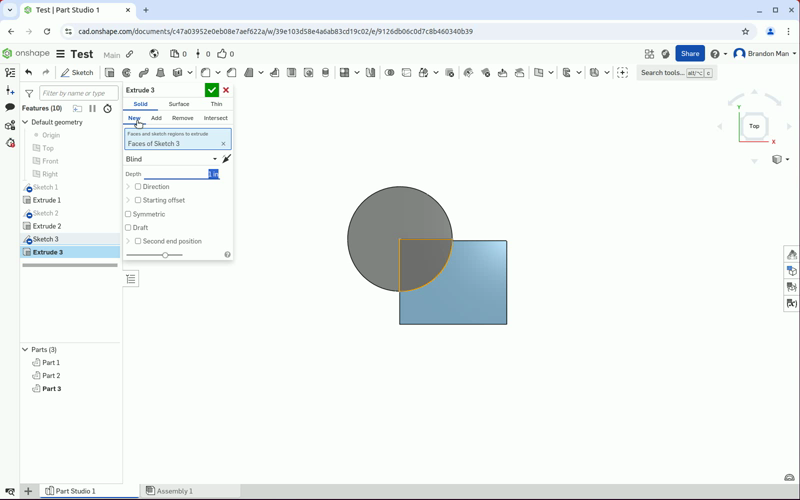
text(-5.296)
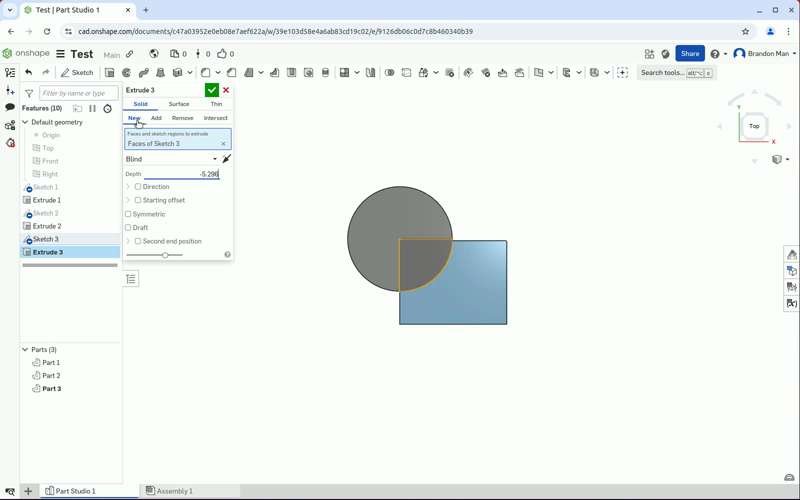
key(enter)
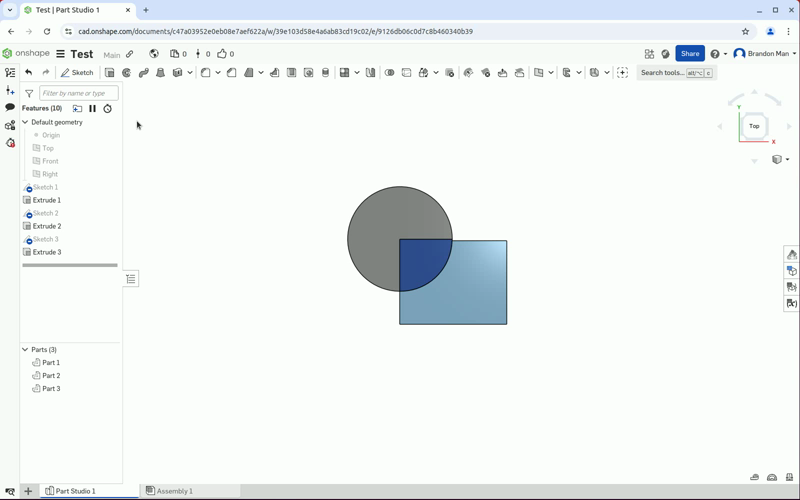
key(shift+h)
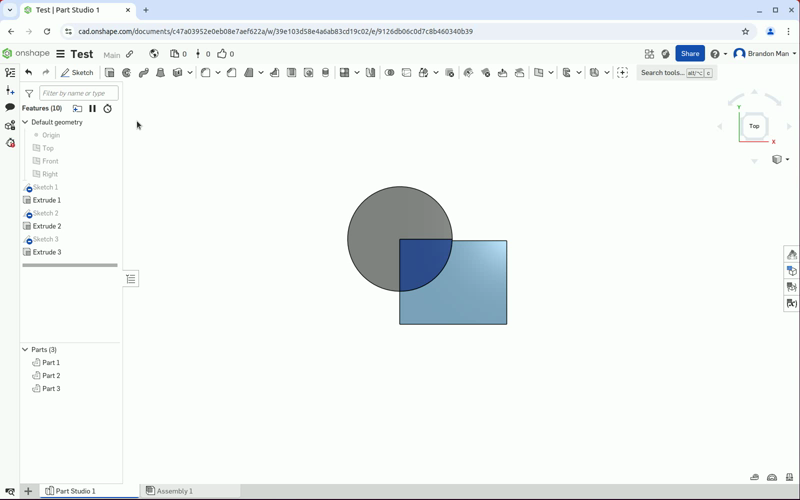
key(shift+h)
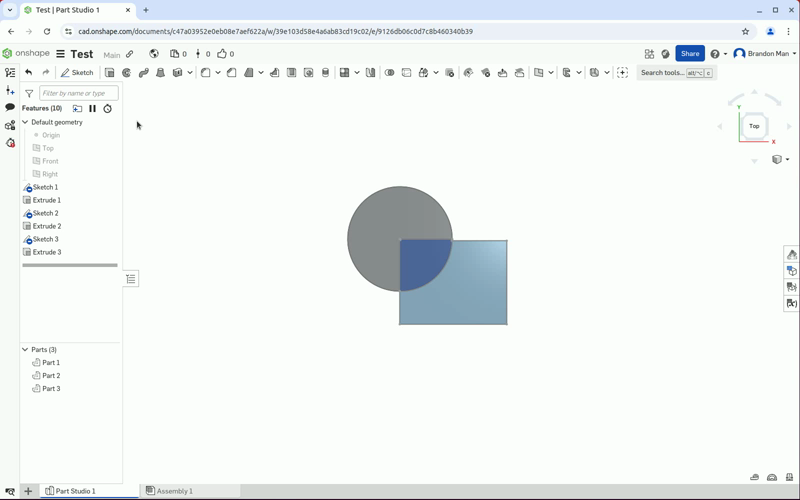
key(shift+7)
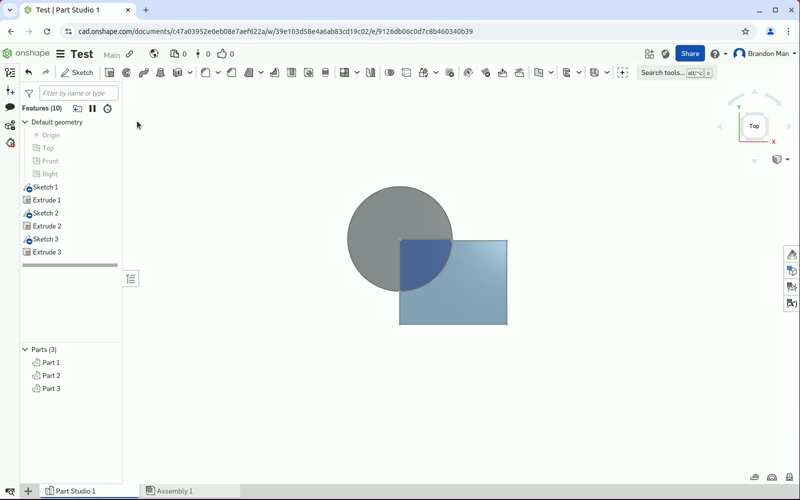
key(up, 3)
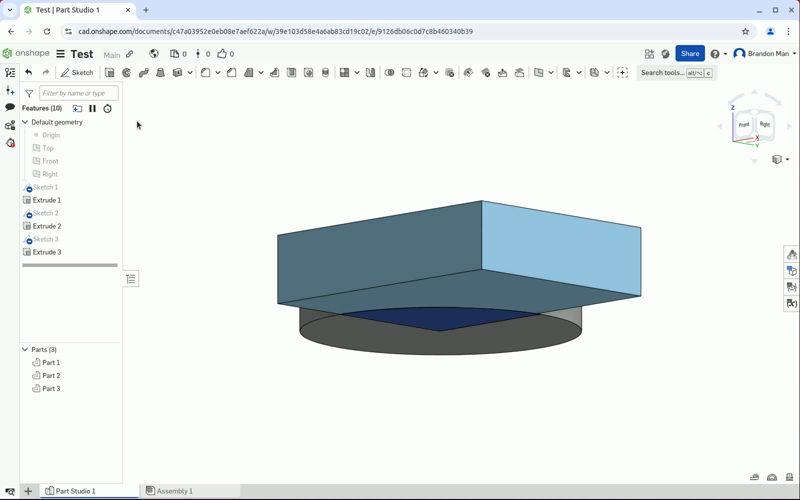
key(left, 3)
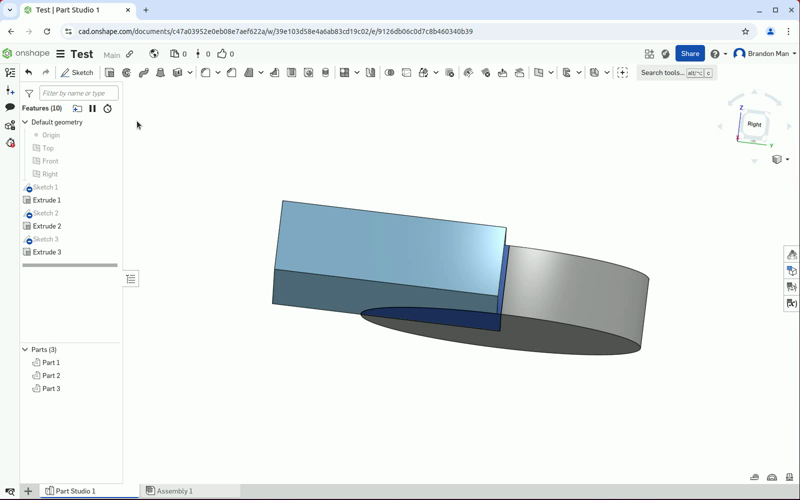
key(right, 3)
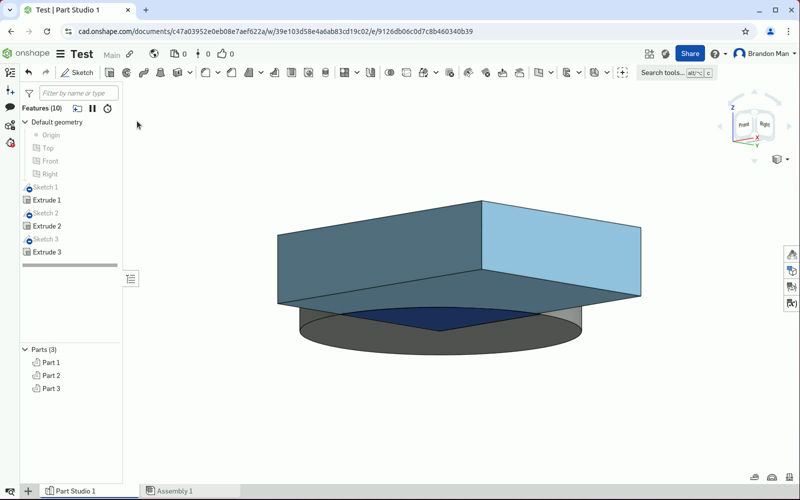
key(down, 3)
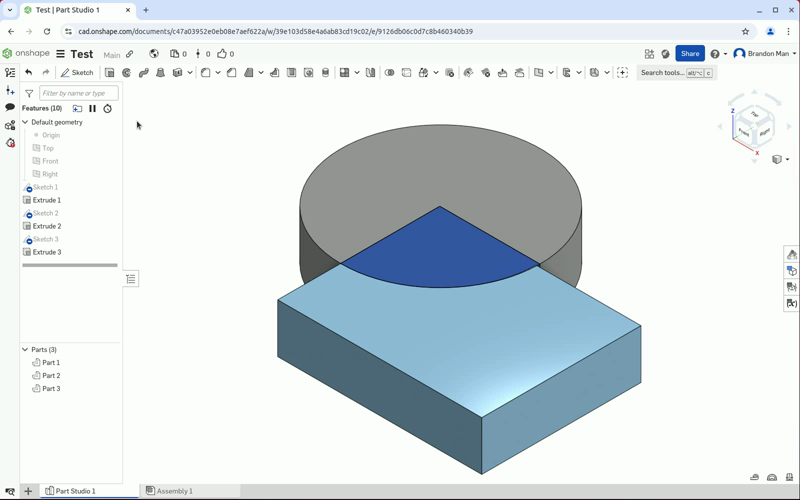
mouse_move(73, 189)
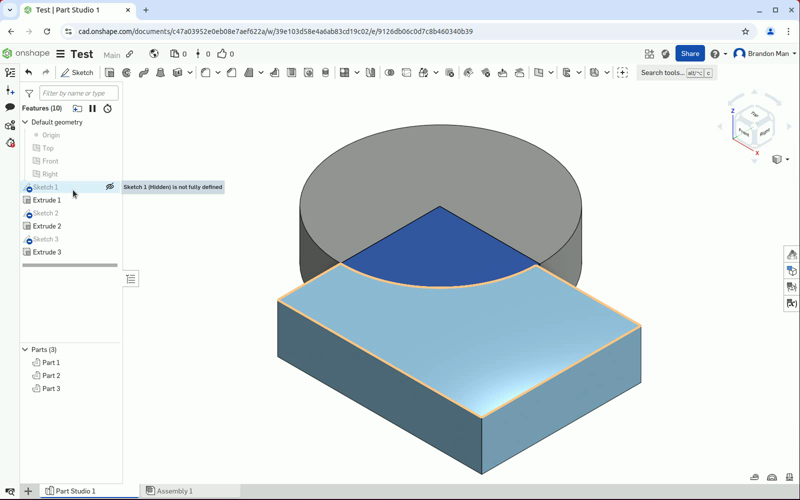
click(73, 189)